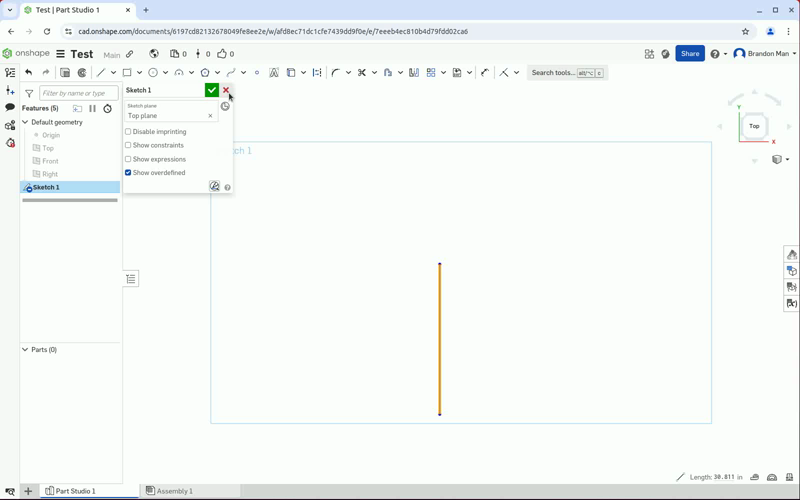
key(shift+h)
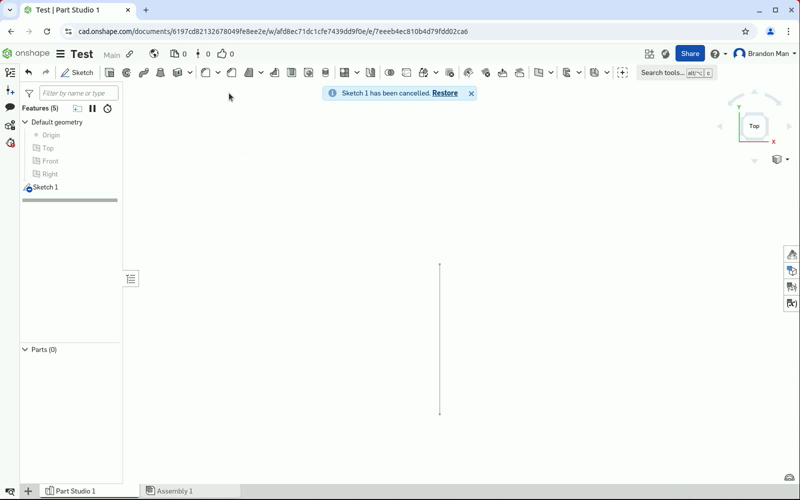
key(shift+s)
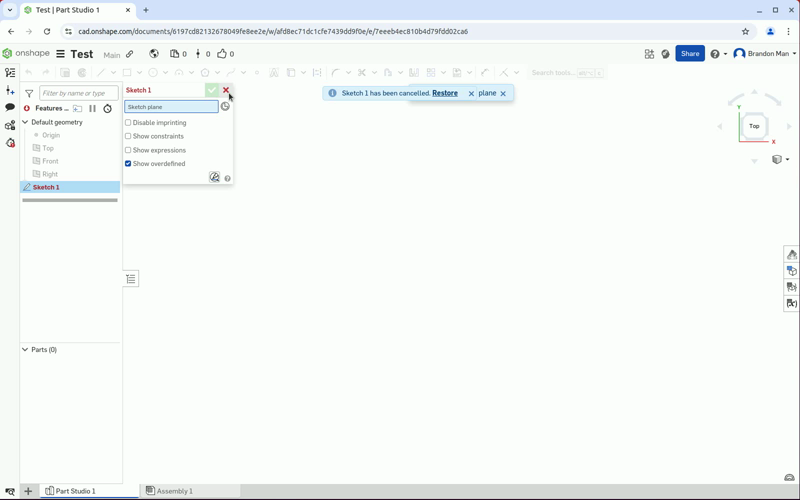
mouse_move(73, 150)
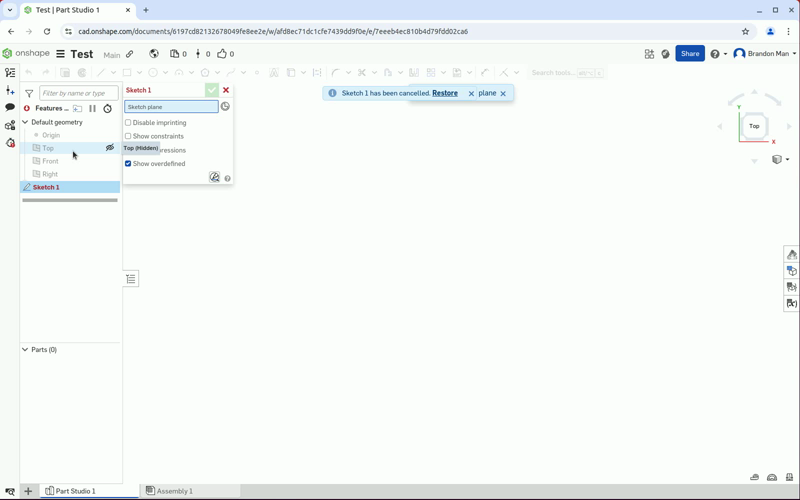
click(73, 150)
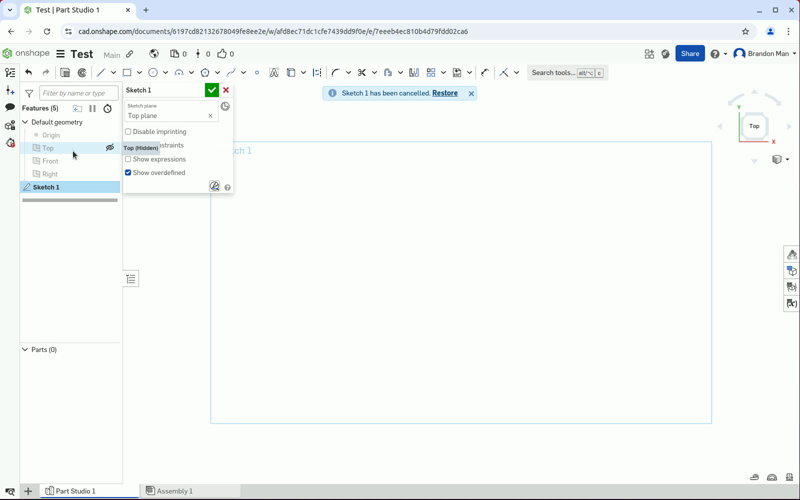
mouse_move(73, 352)
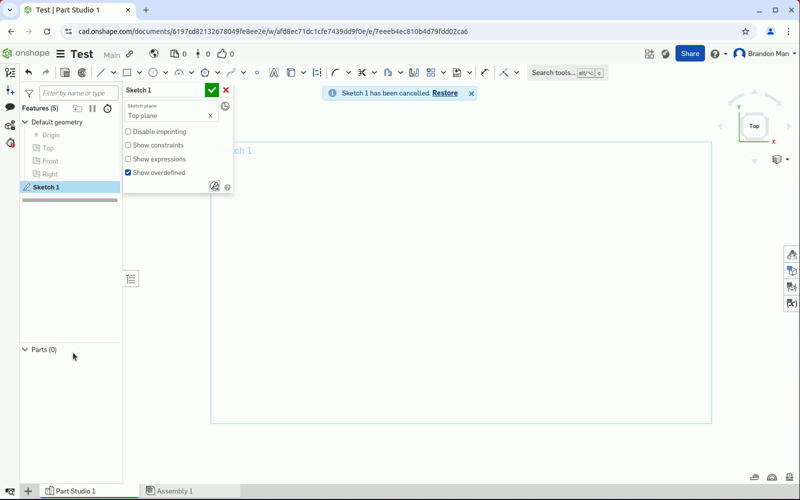
key(y)
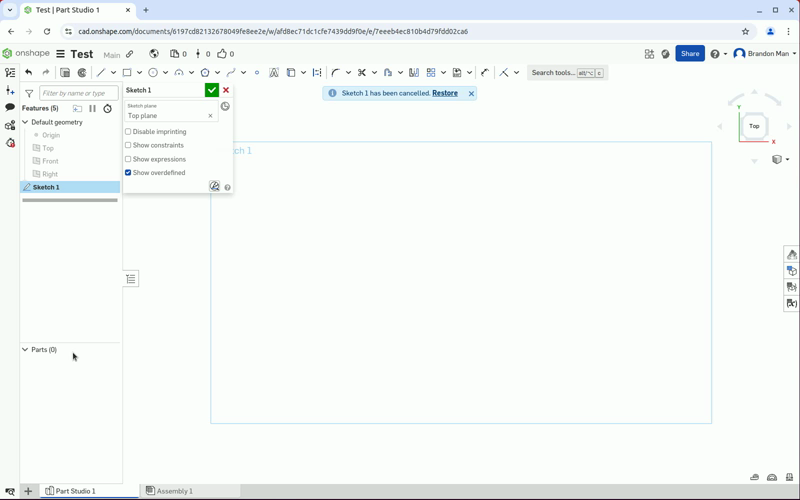
key(c)
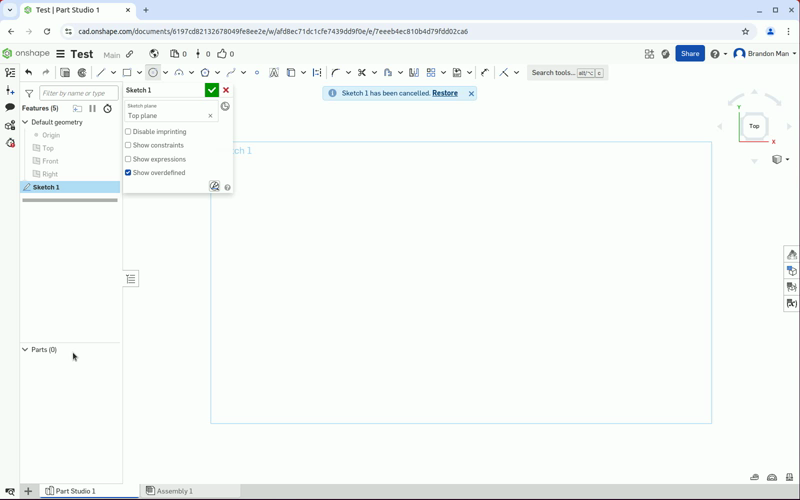
key_down(shift)
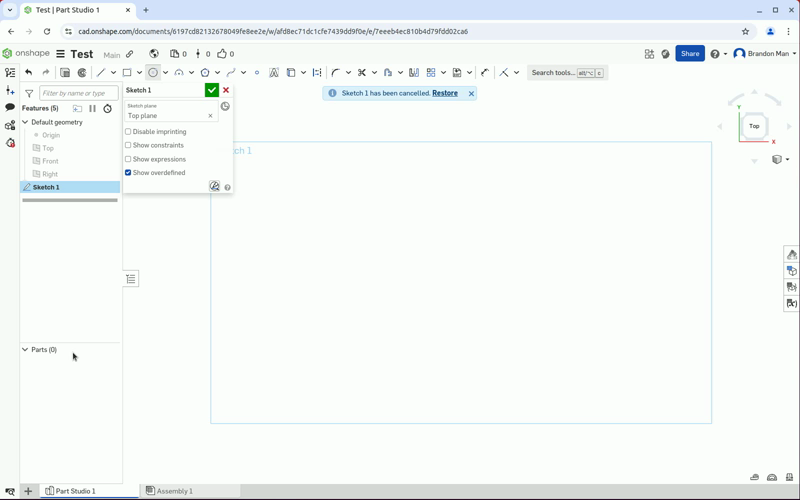
mouse_move(461, 282)
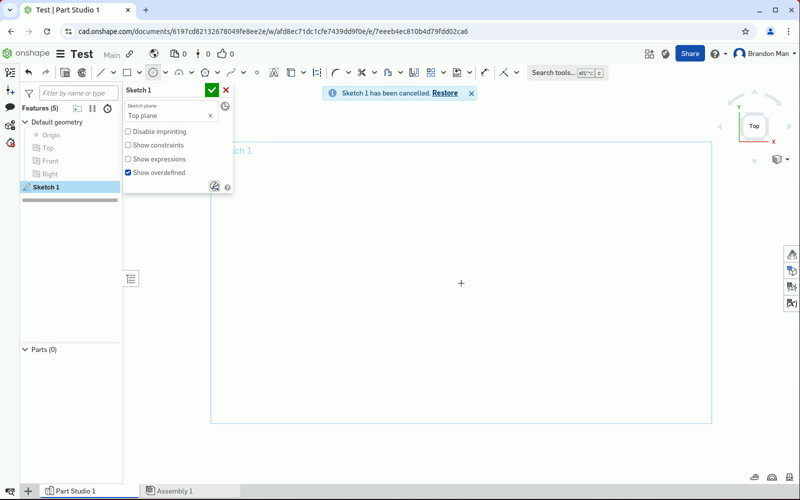
click(461, 282)
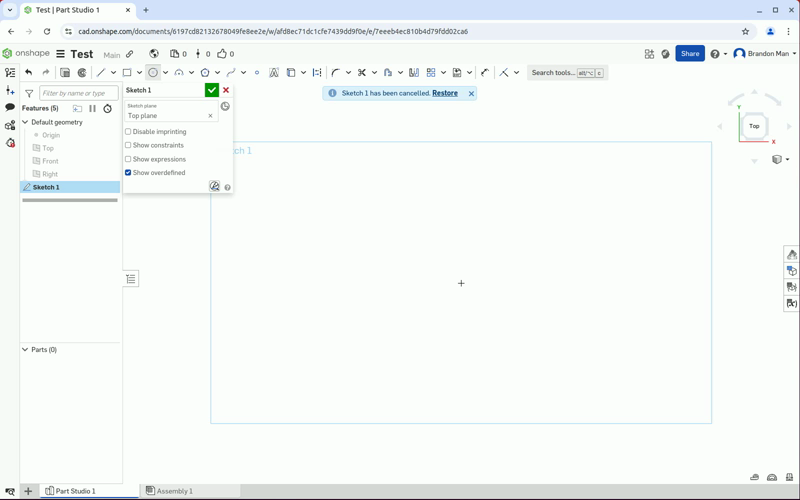
key_up(shift)
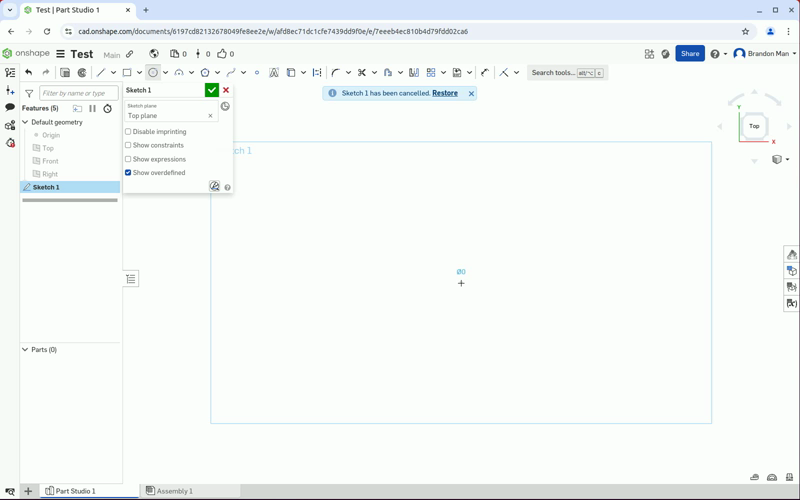
mouse_move(574, 282)
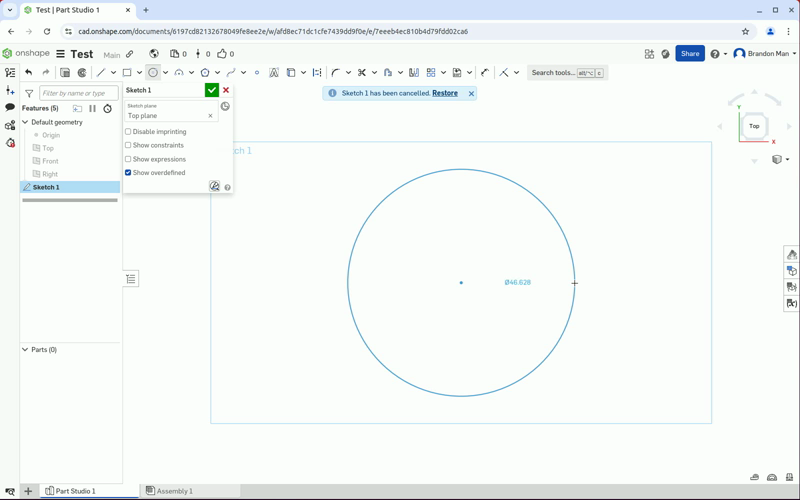
click(574, 282)
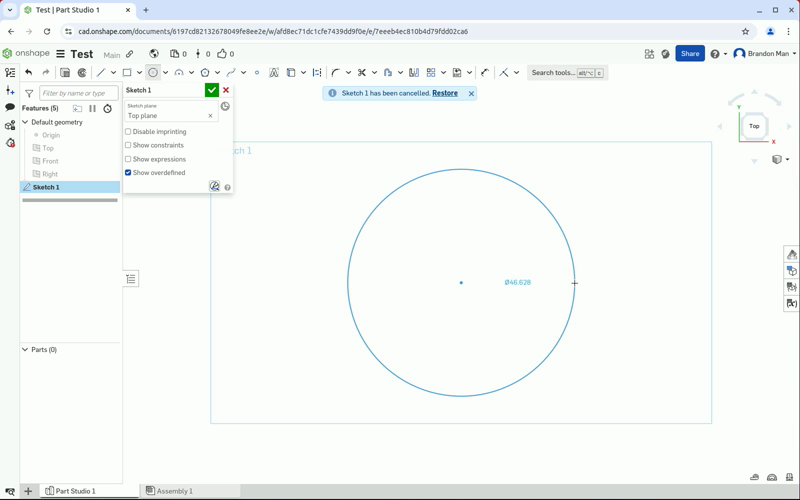
key(esc)
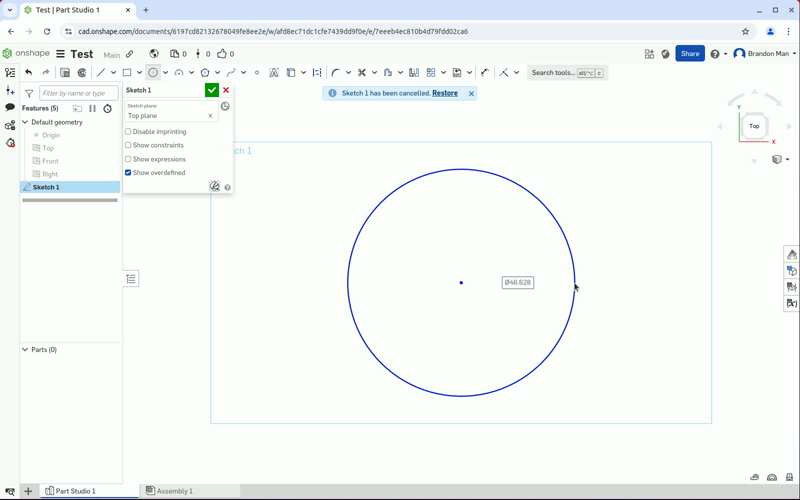
key(c)
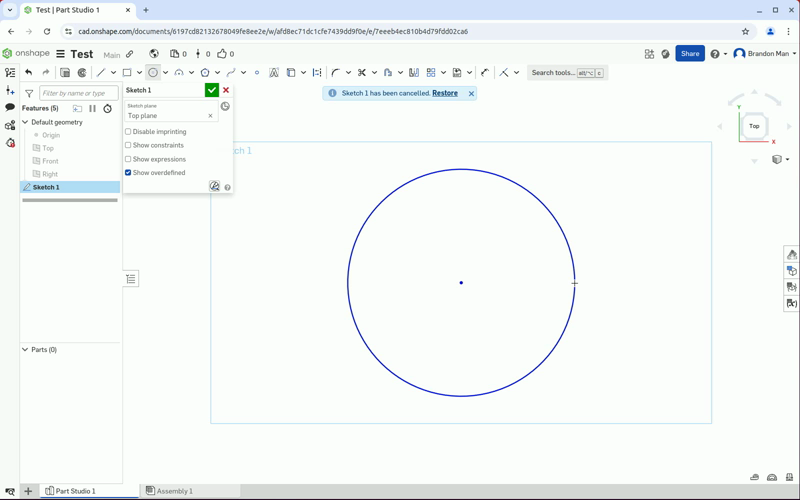
key_down(shift)
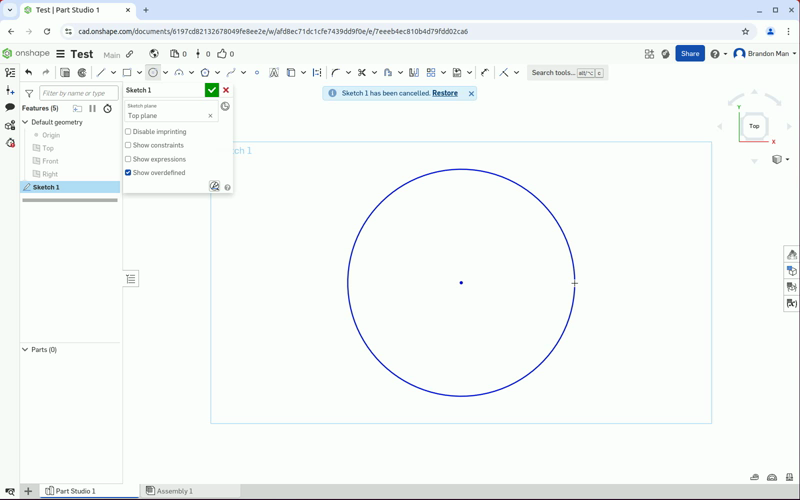
mouse_move(461, 282)
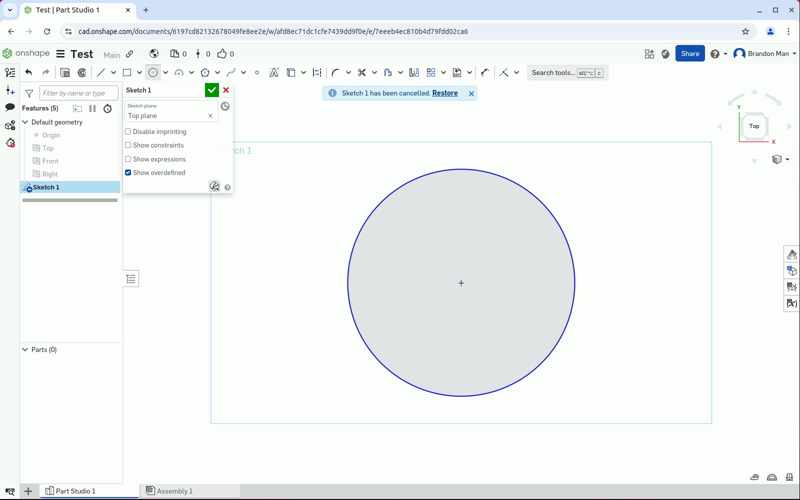
click(461, 282)
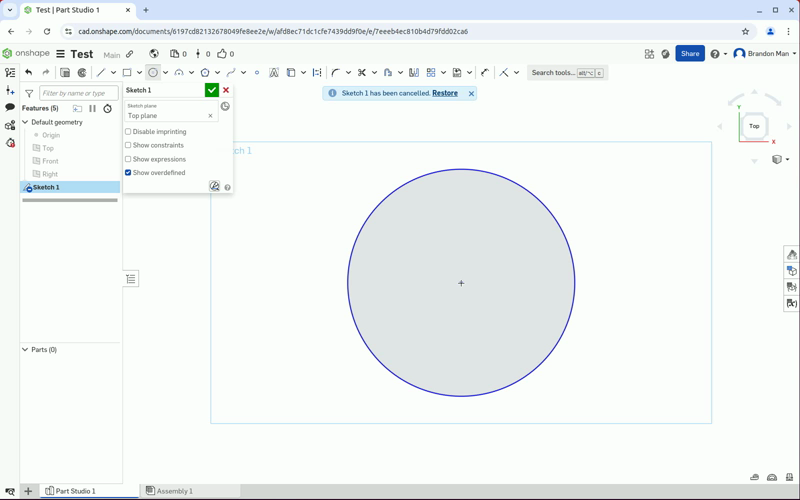
key_up(shift)
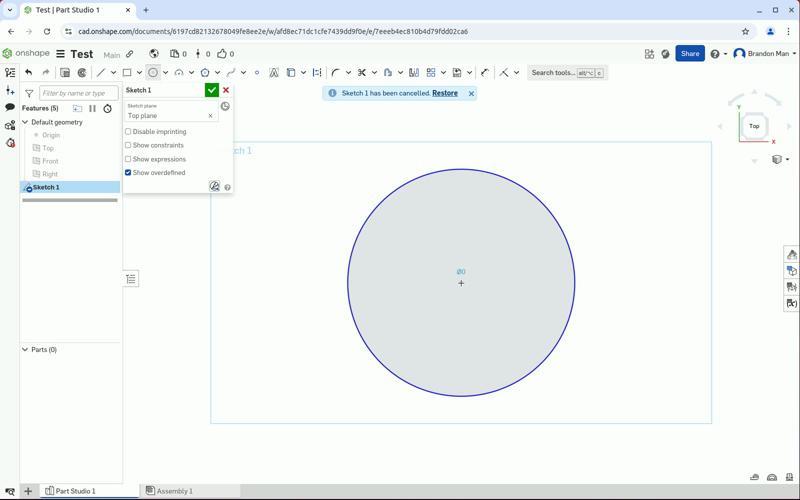
mouse_move(503, 282)
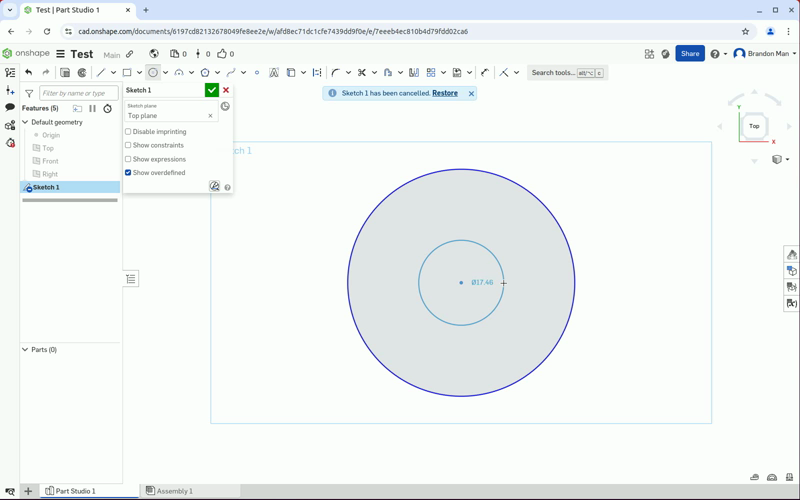
click(503, 282)
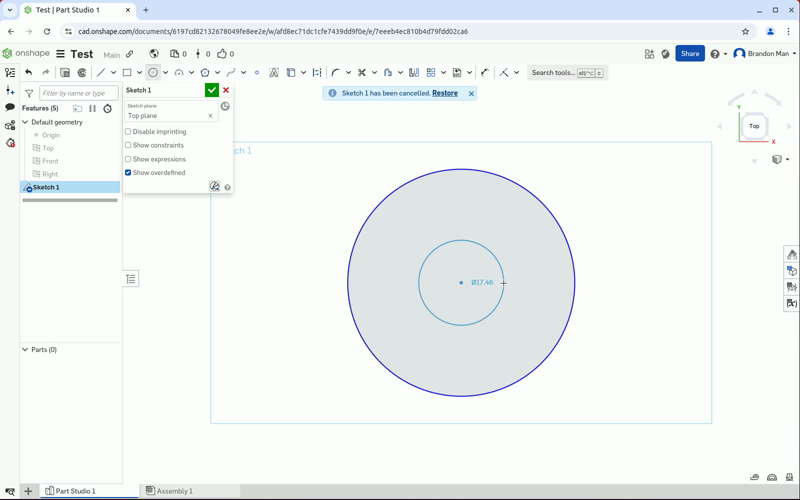
key(esc)
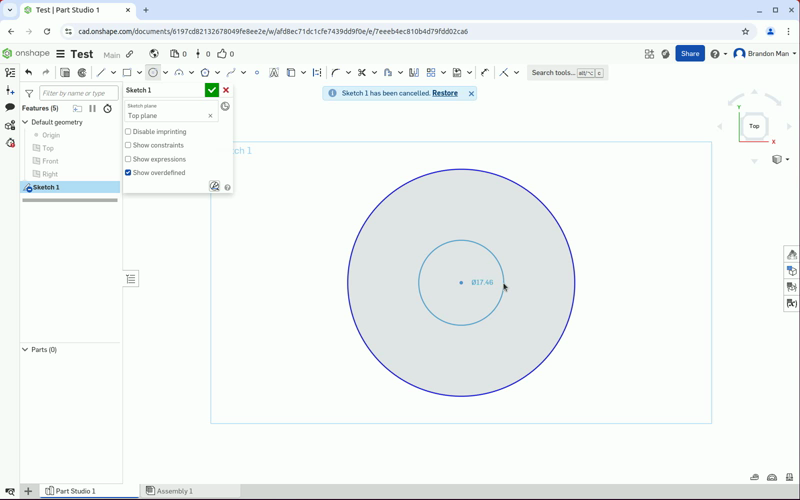
mouse_move(536, 330)
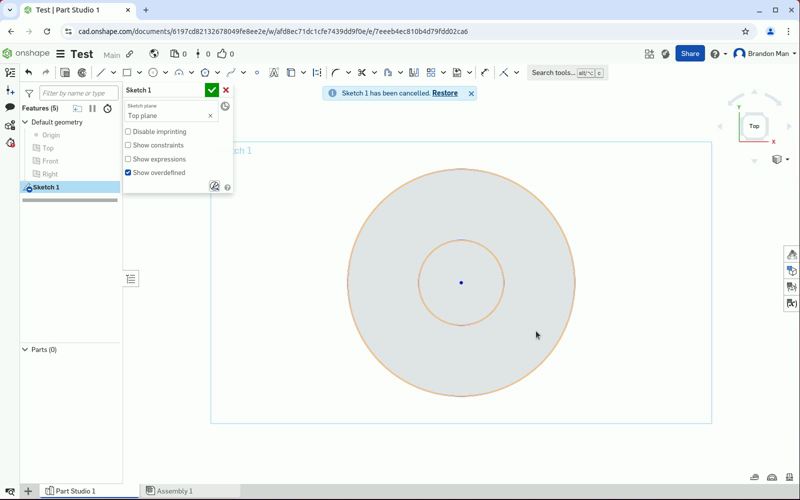
click(536, 330)
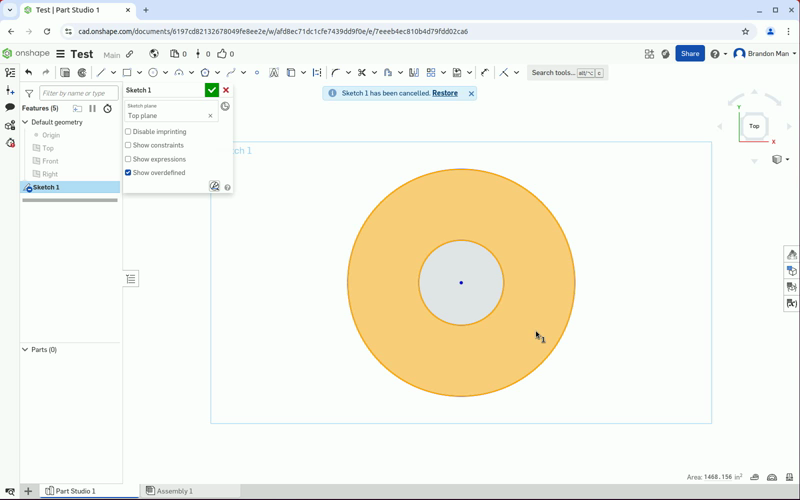
mouse_move(73, 352)
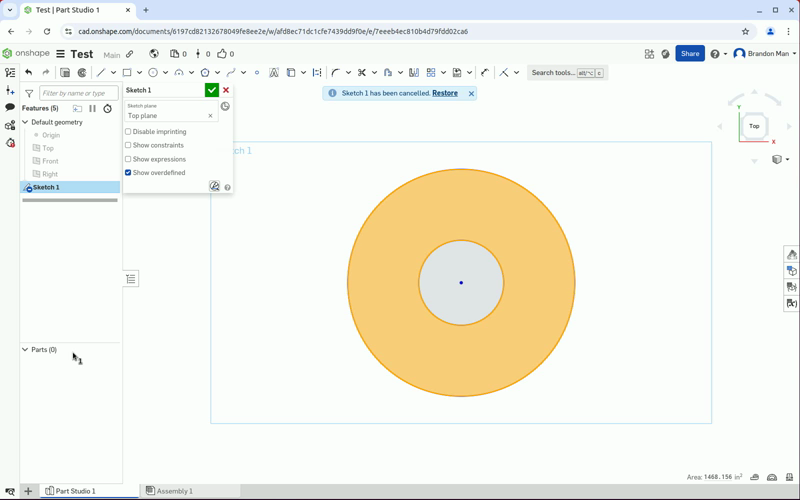
key(shift+y)
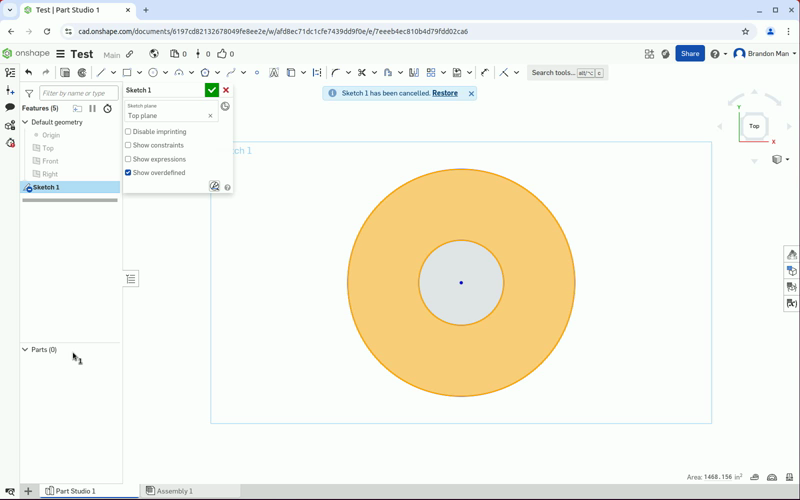
key(shift+e)
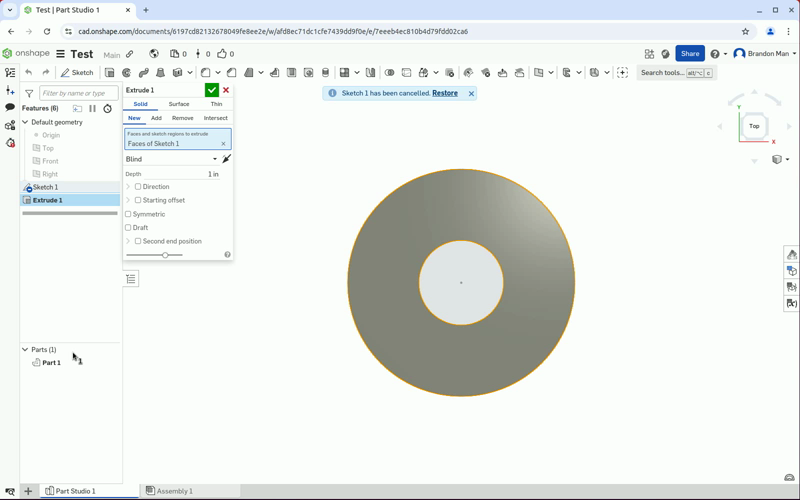
mouse_move(143, 106)
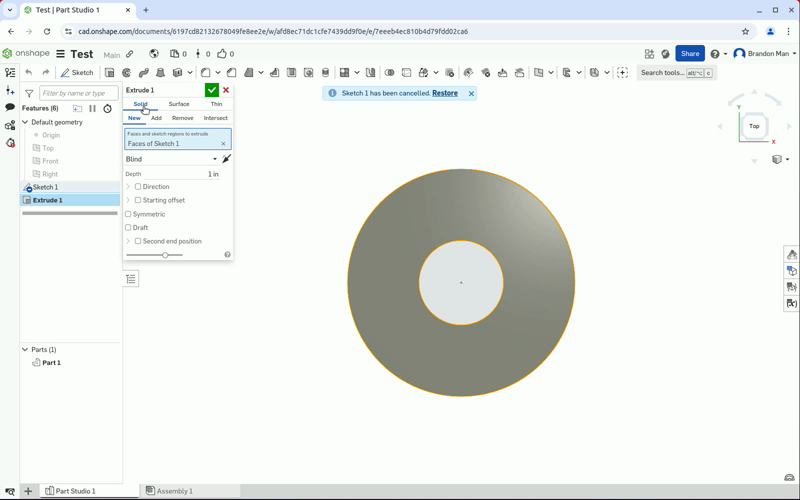
click(143, 106)
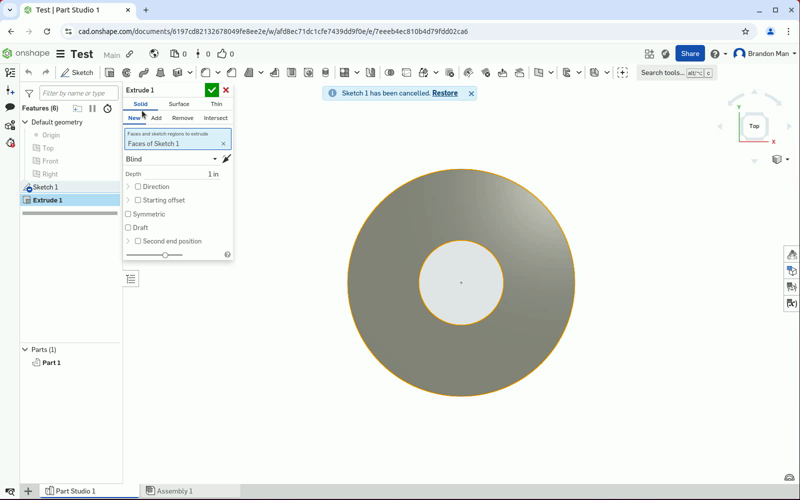
mouse_move(137, 120)
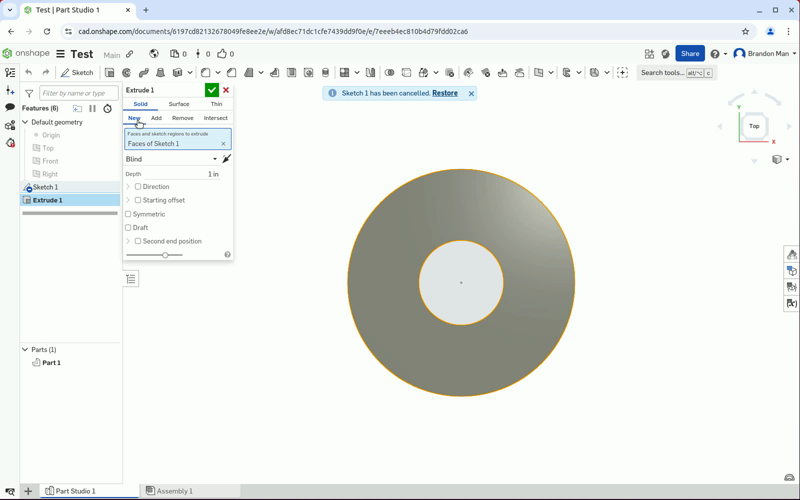
click(137, 120)
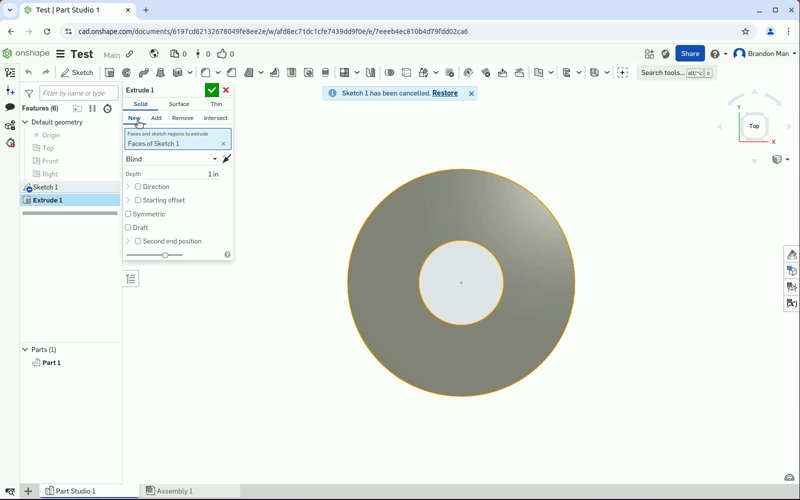
key(tab, 4)
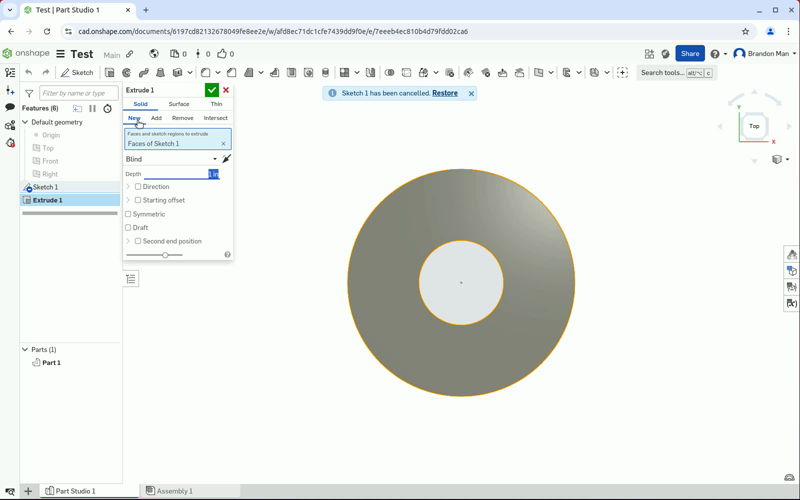
text(1.685)
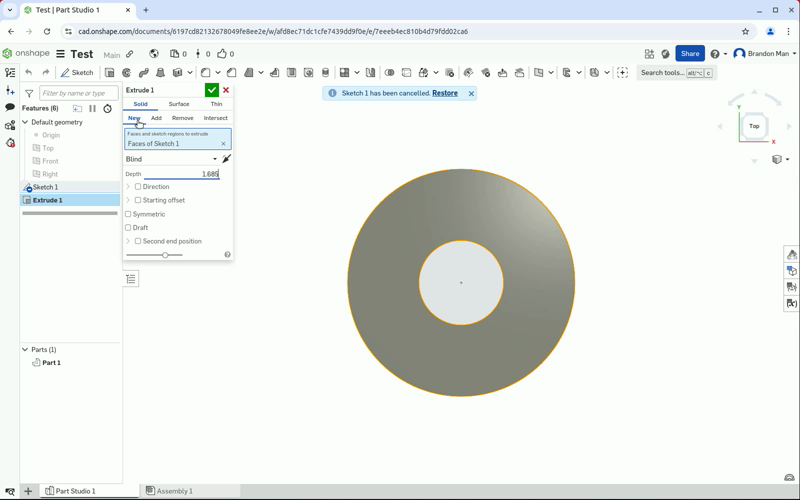
key(enter)
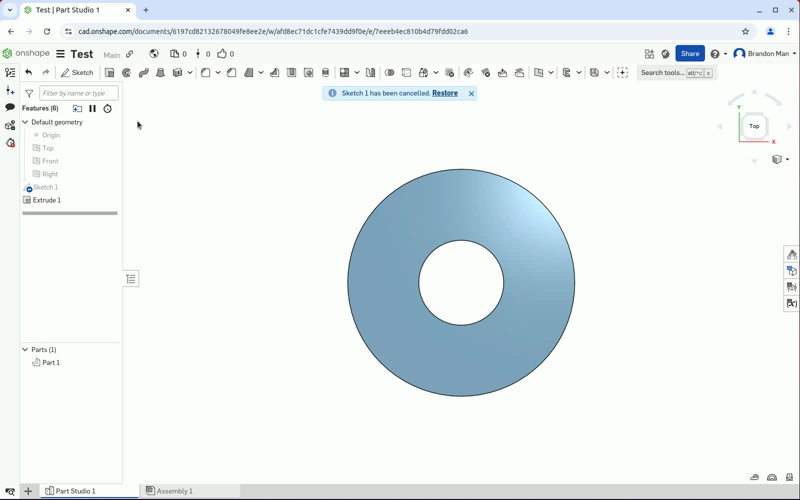
key(shift+h)
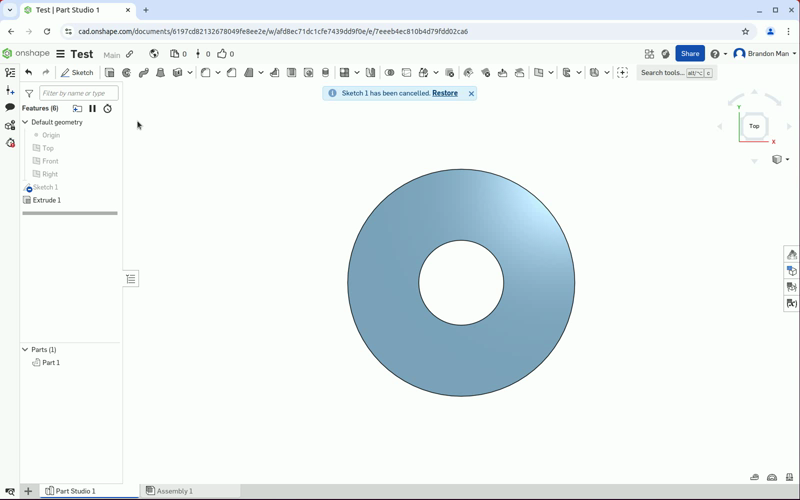
key(shift+h)
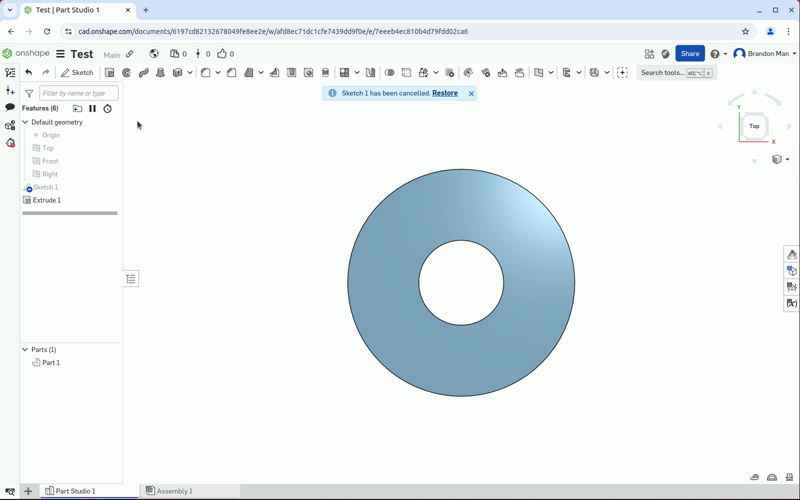
mouse_move(73, 189)
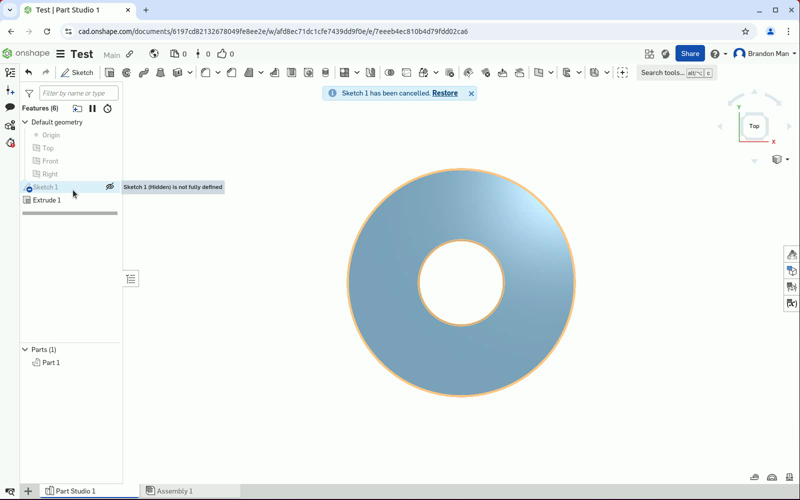
click(73, 189)
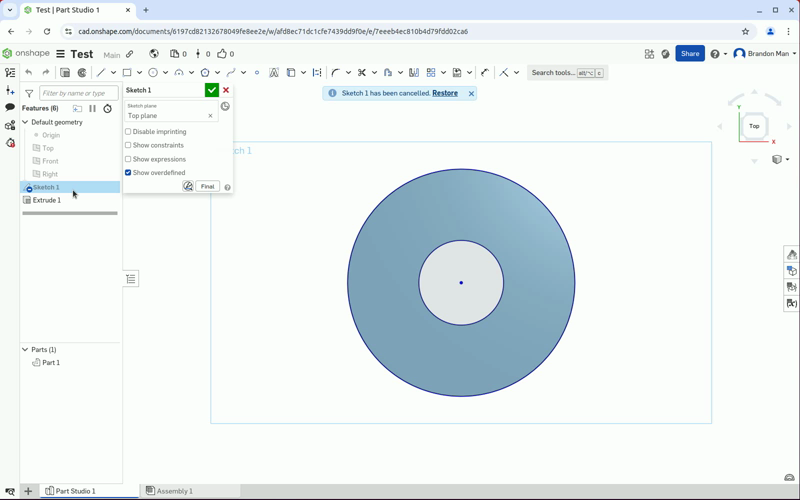
mouse_move(229, 92)
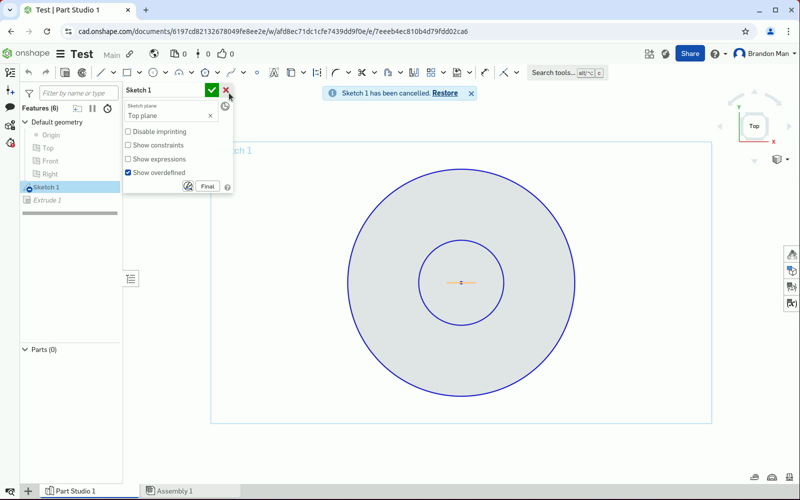
click(229, 92)
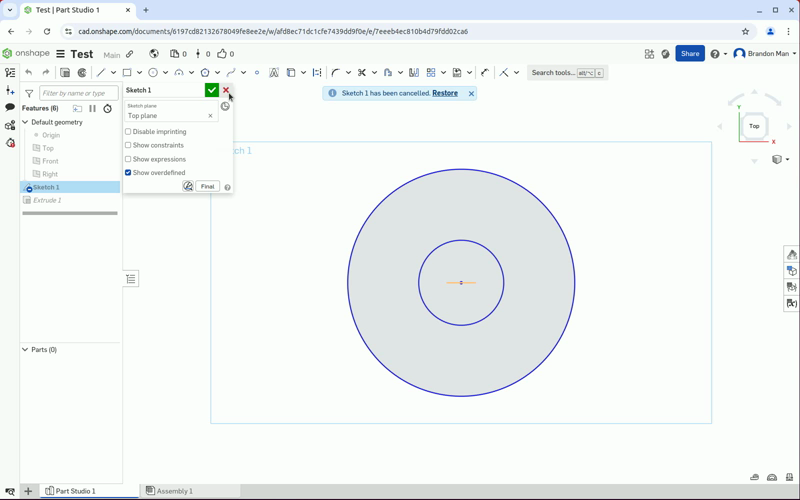
key(shift+s)
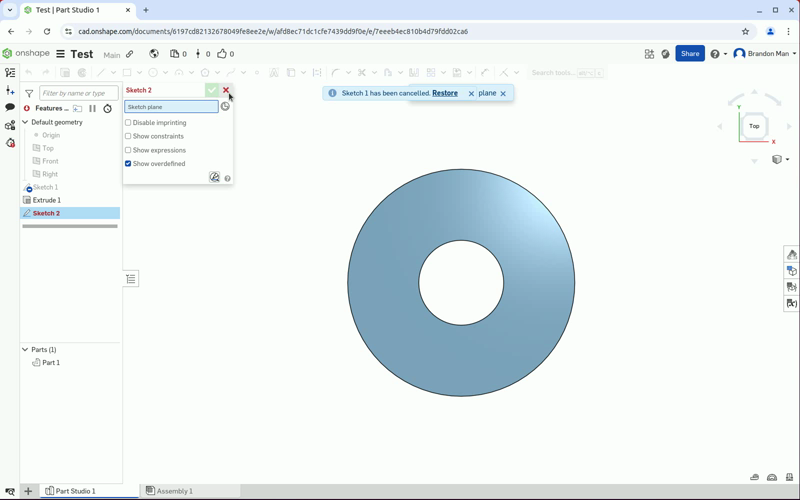
mouse_move(73, 150)
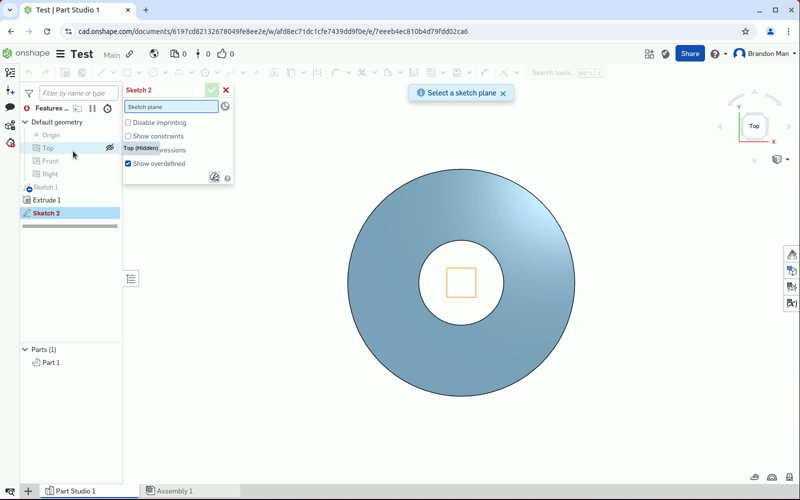
click(73, 150)
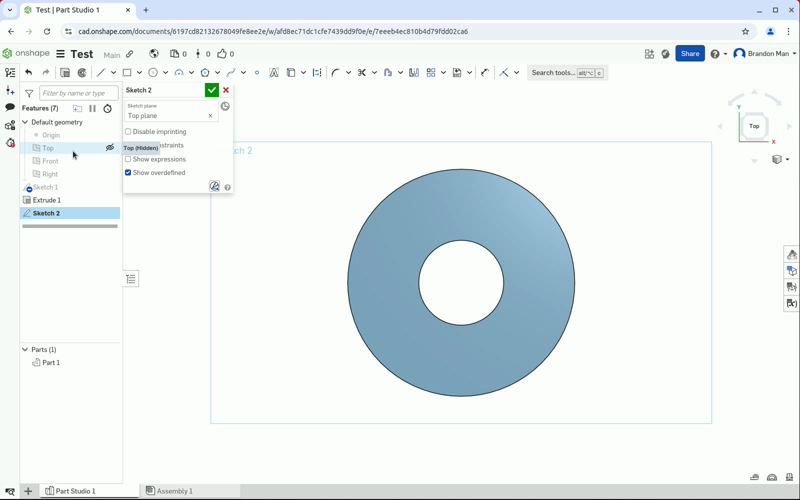
mouse_move(73, 352)
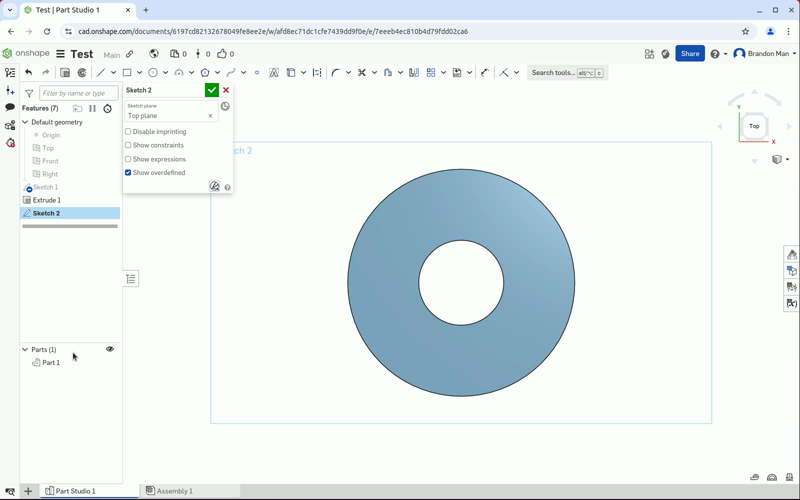
key(y)
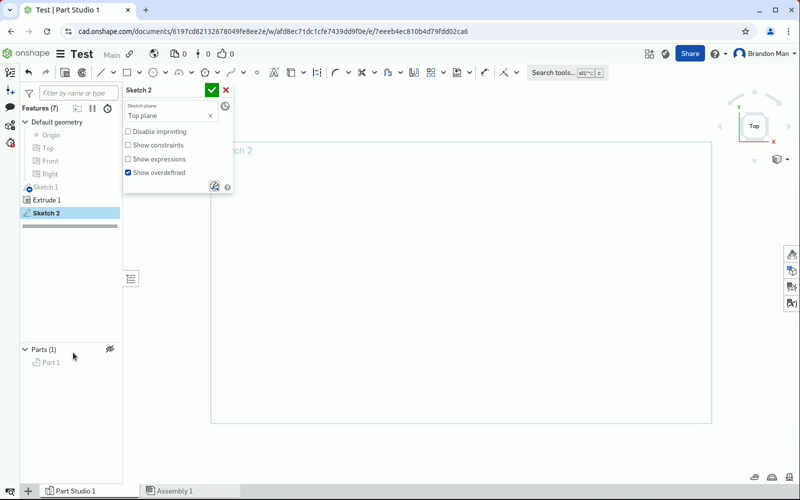
key(c)
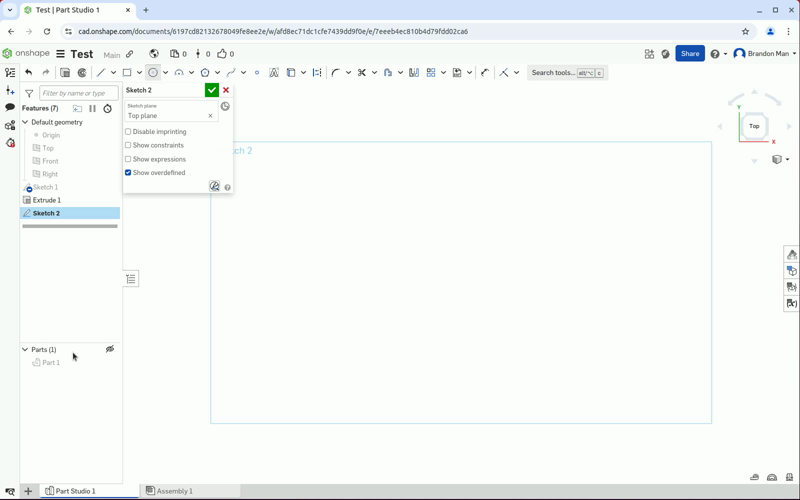
key_down(shift)
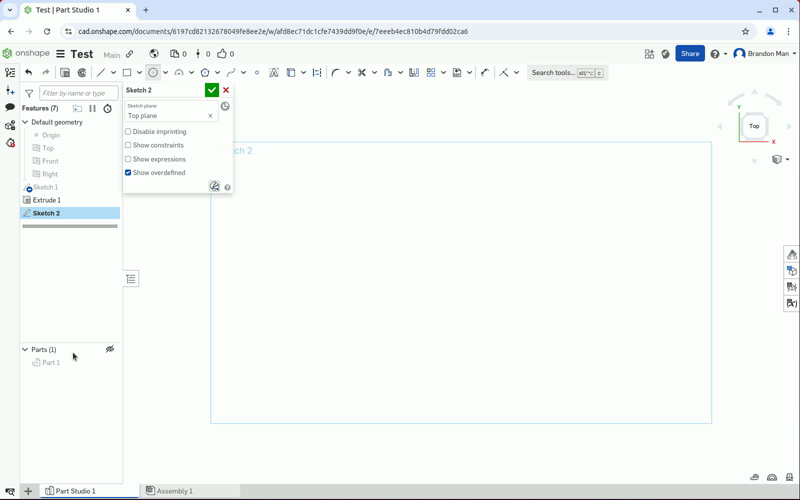
mouse_move(461, 282)
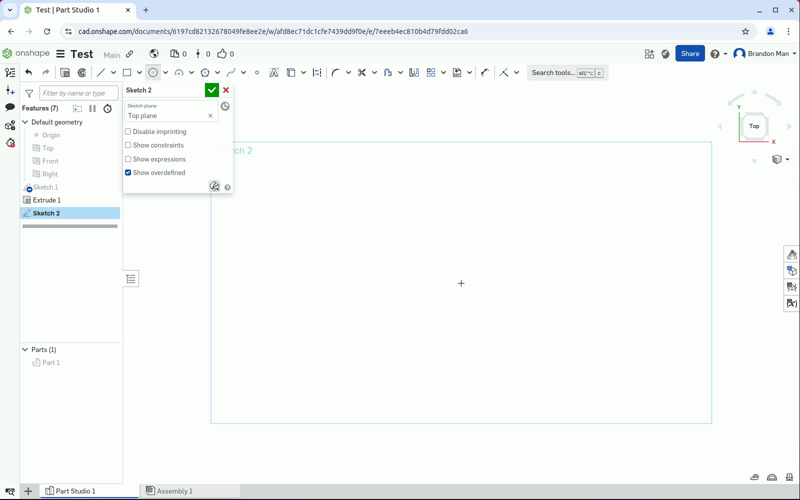
click(461, 282)
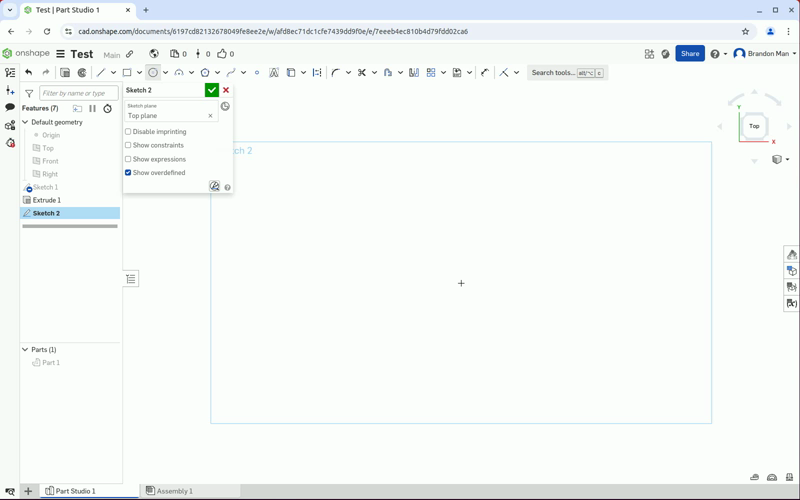
key_up(shift)
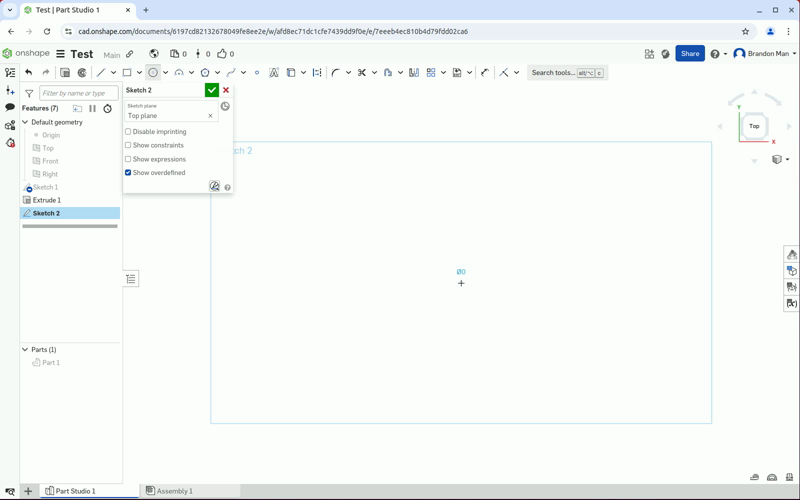
mouse_move(494, 282)
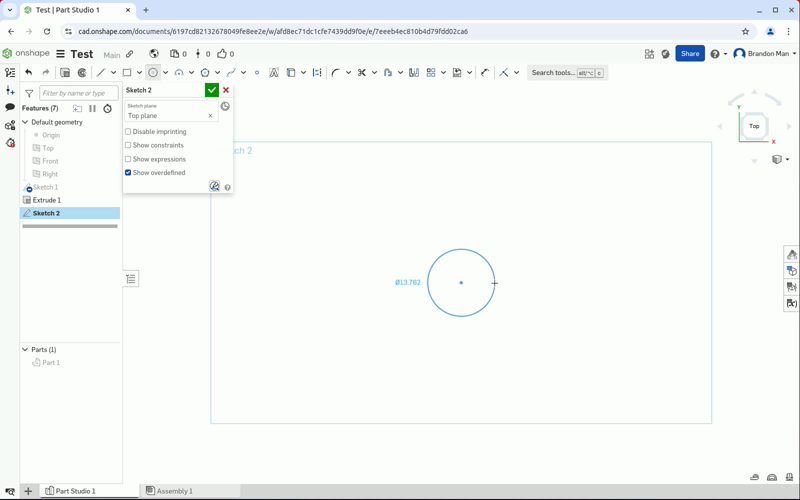
click(494, 282)
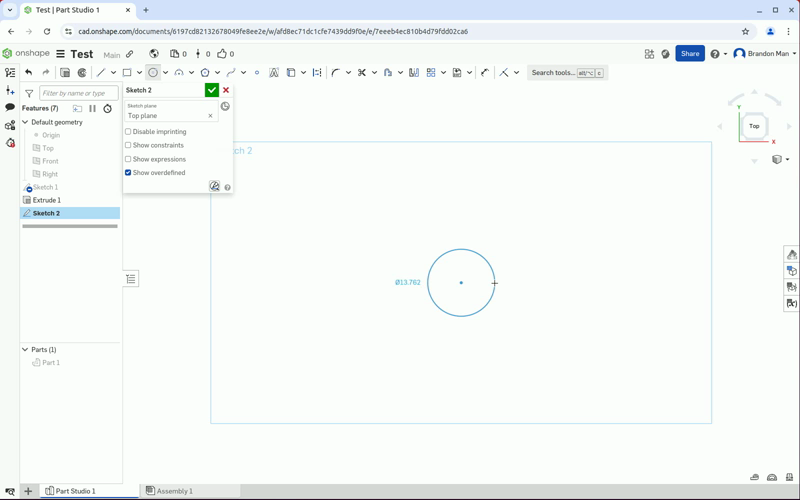
key(esc)
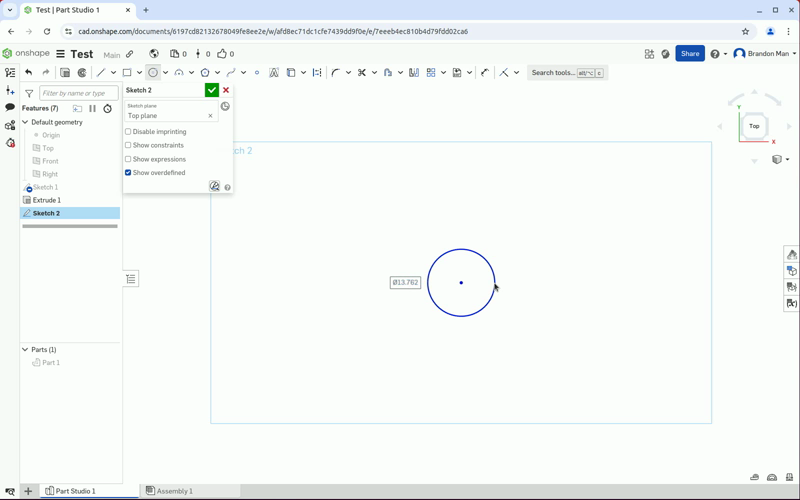
key(c)
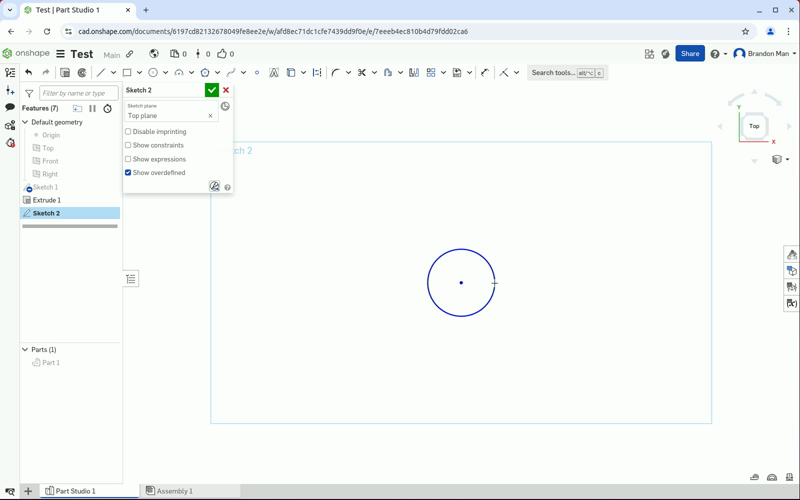
key_down(shift)
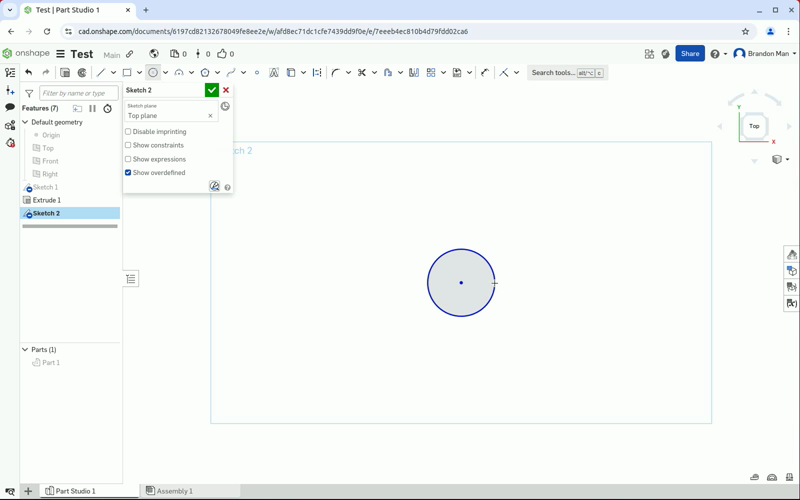
mouse_move(461, 282)
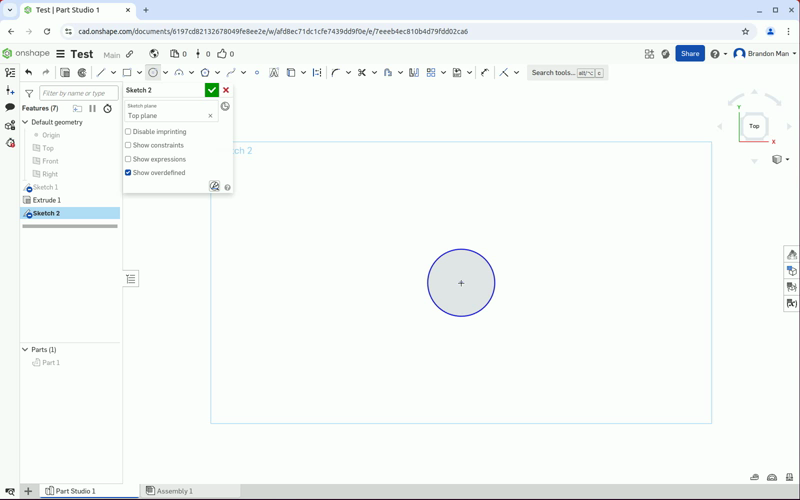
click(461, 282)
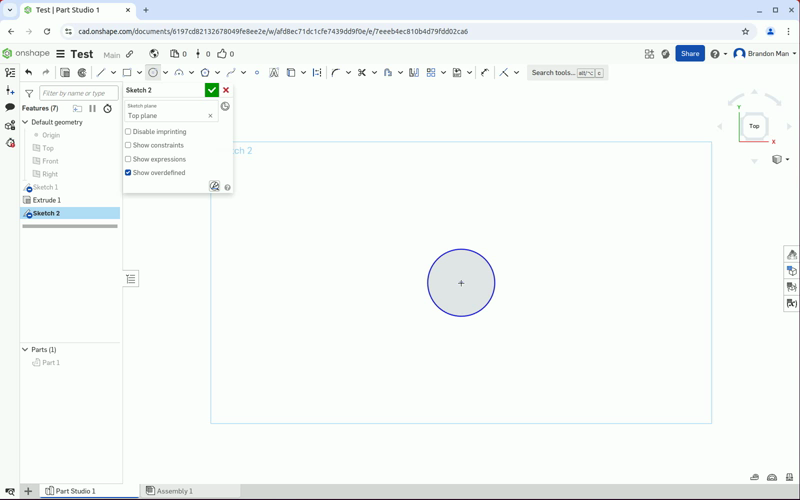
key_up(shift)
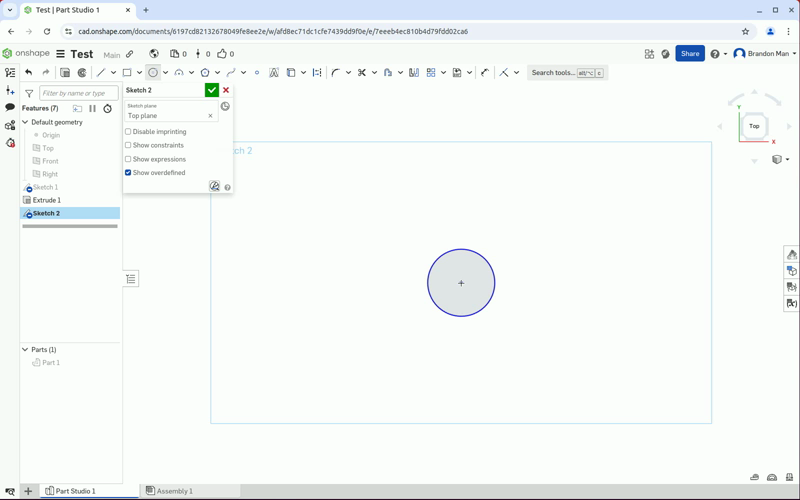
mouse_move(467, 282)
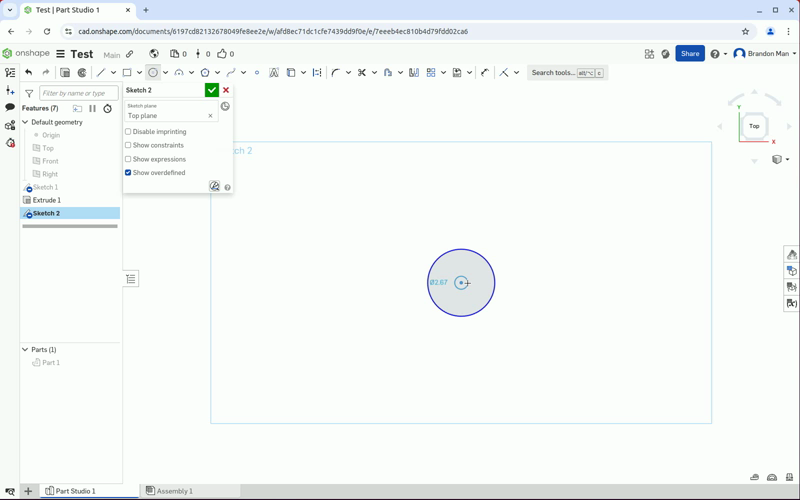
click(467, 282)
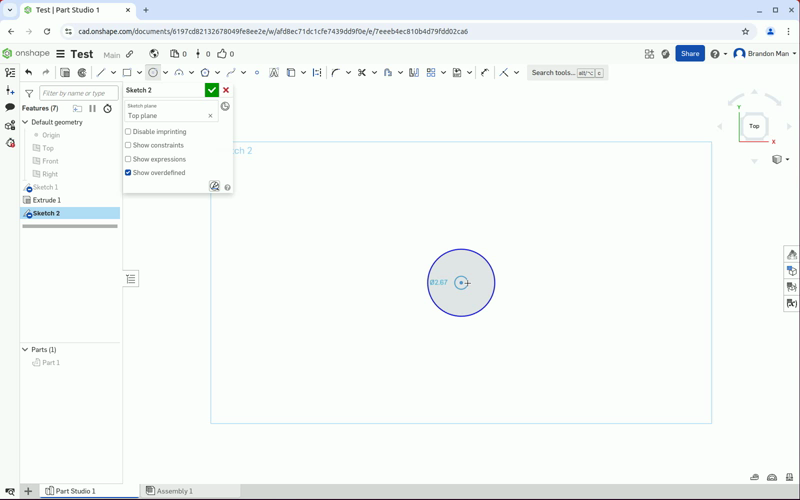
key(esc)
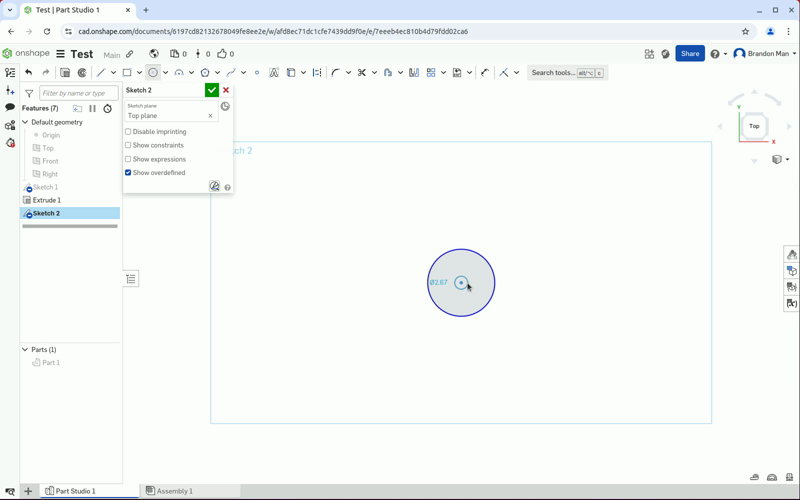
mouse_move(447, 260)
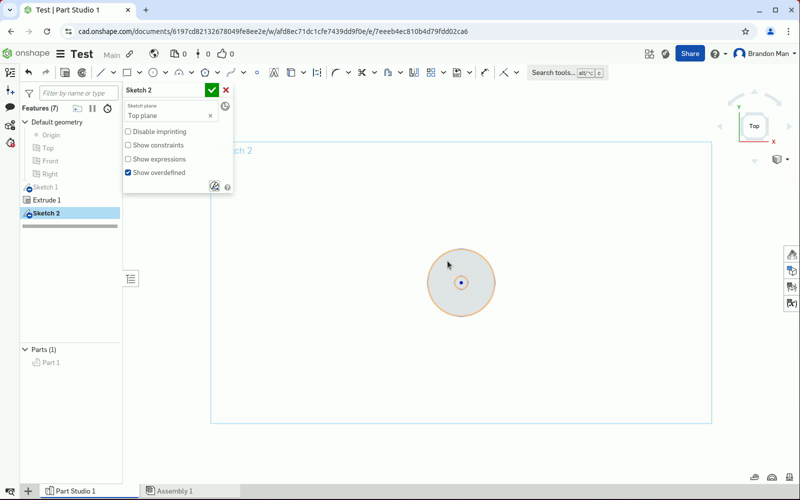
click(447, 260)
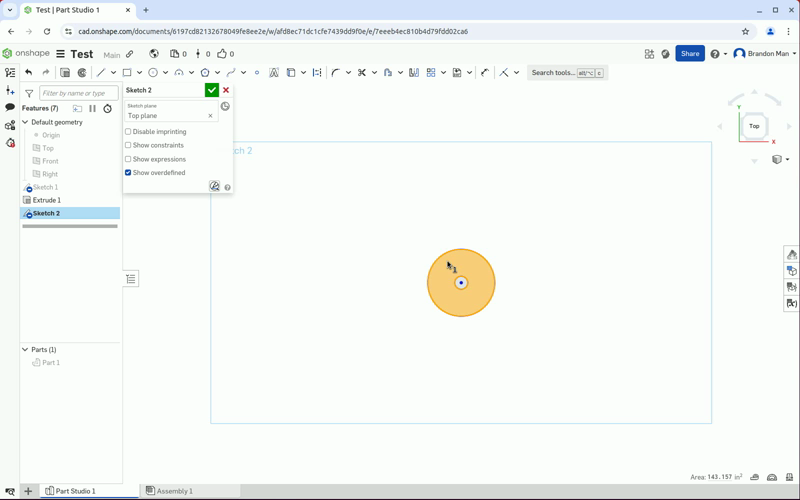
mouse_move(73, 352)
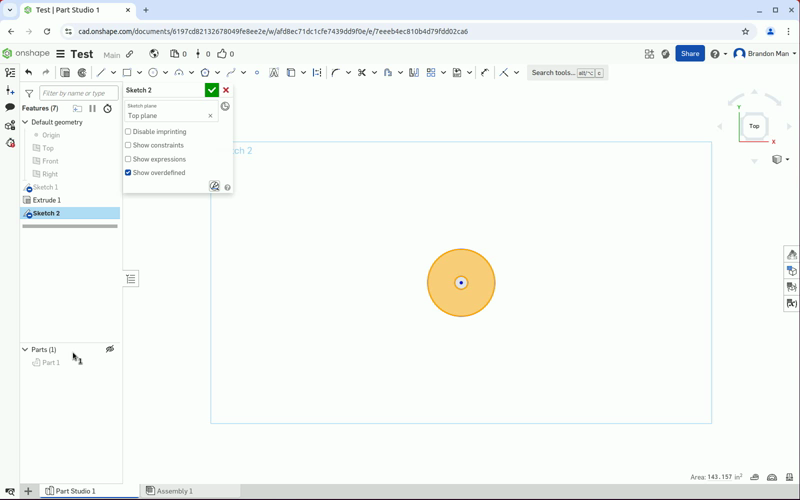
key(shift+y)
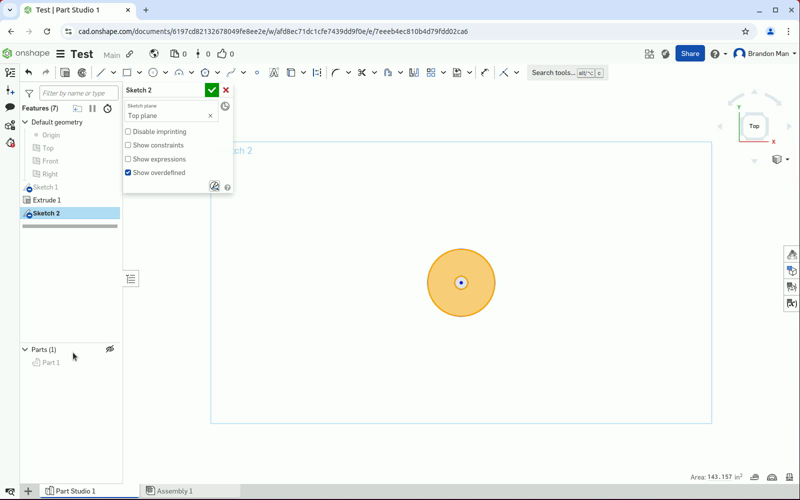
key(shift+e)
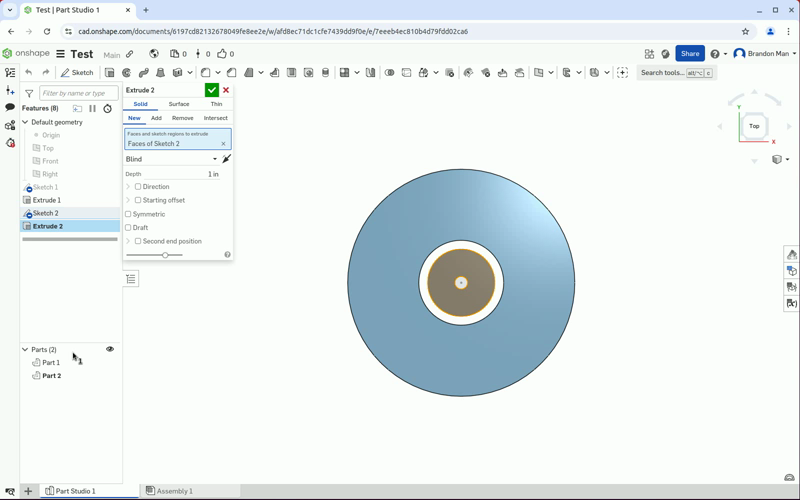
mouse_move(143, 106)
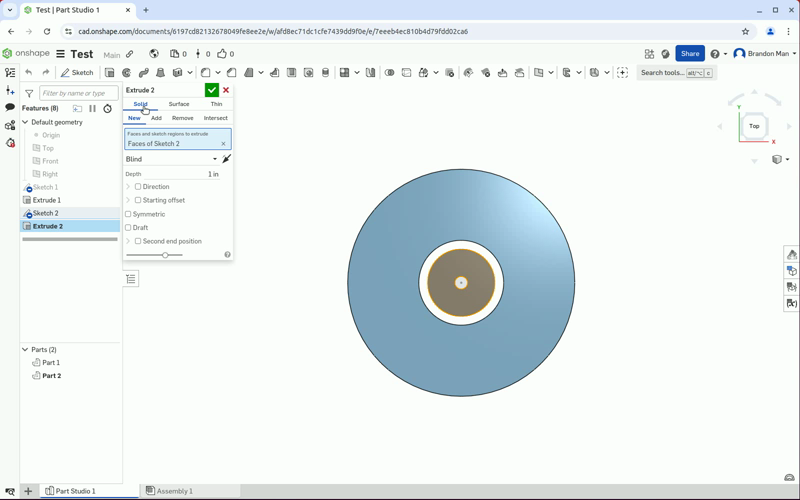
click(143, 106)
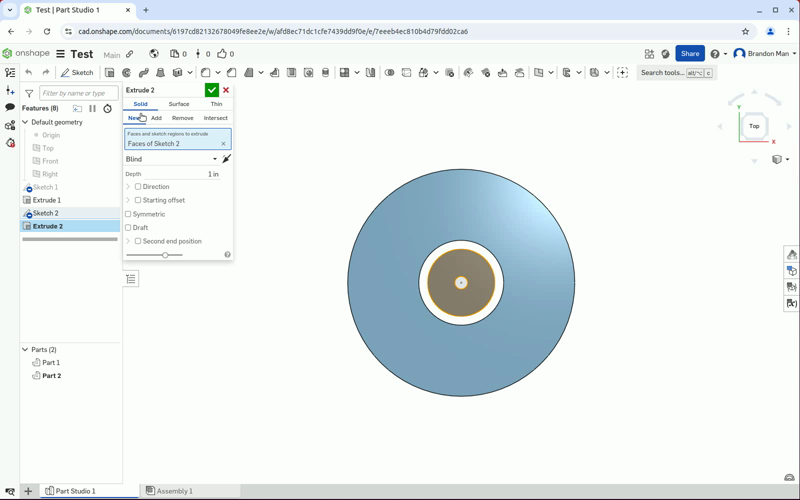
mouse_move(137, 120)
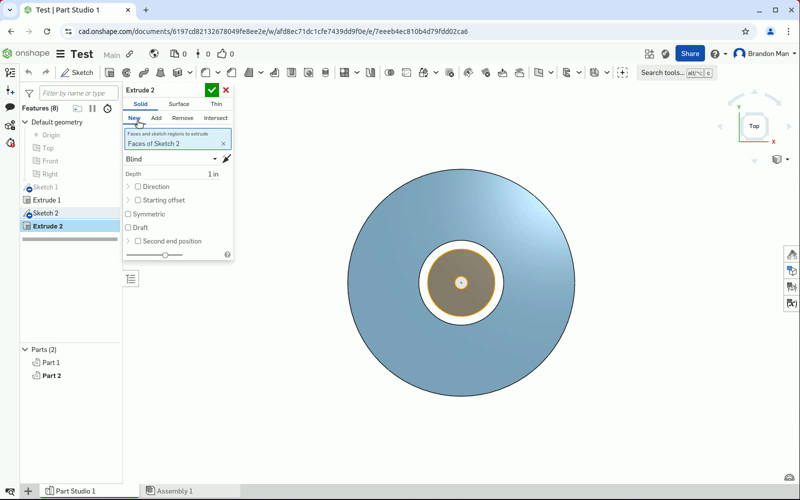
click(137, 120)
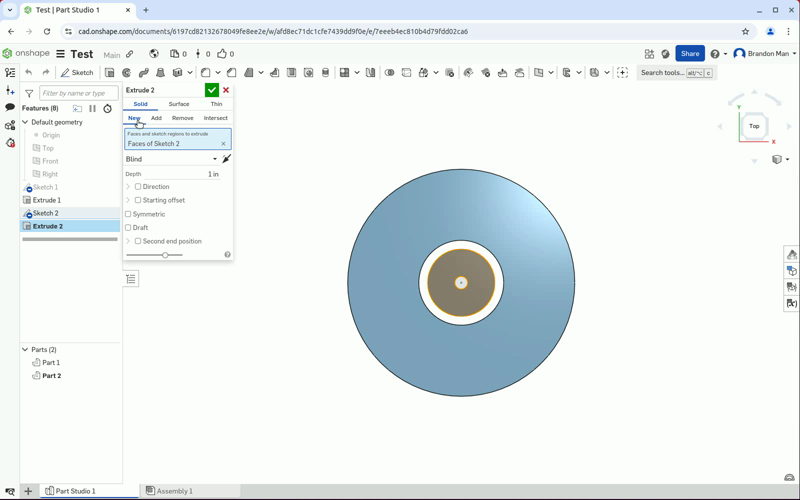
key(tab, 4)
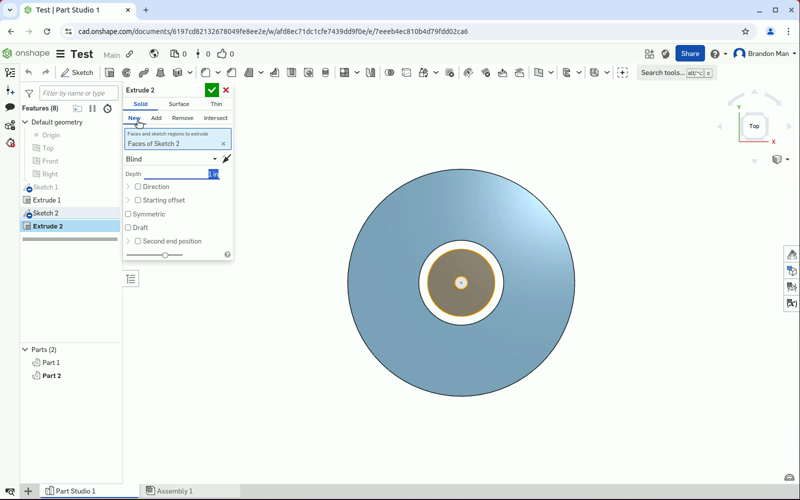
text(1.685)
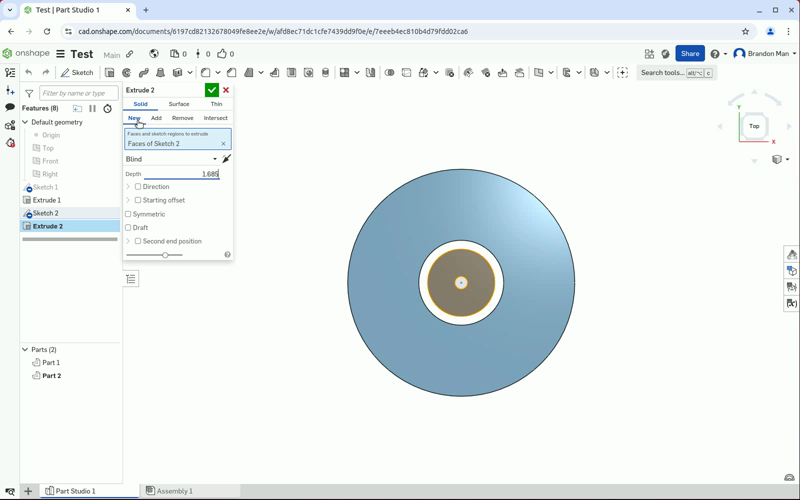
key(enter)
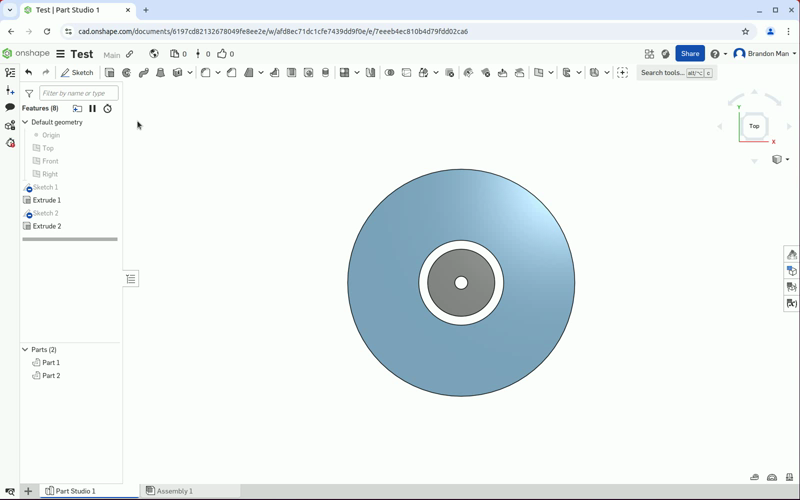
key(shift+h)
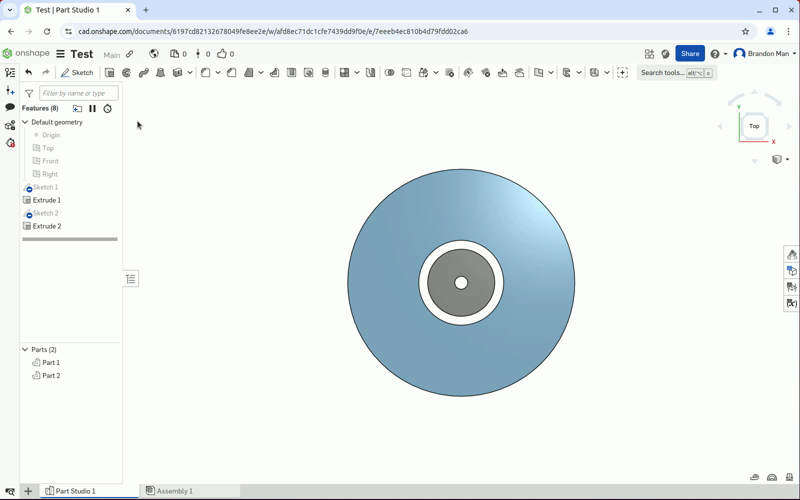
key(shift+h)
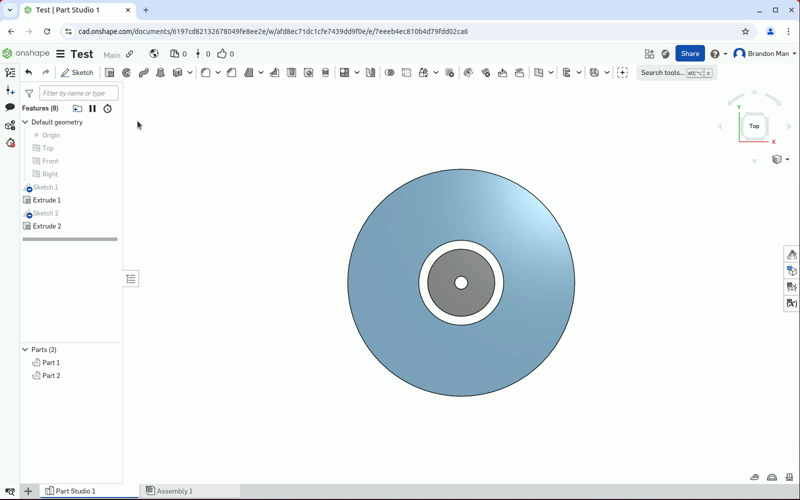
mouse_move(73, 189)
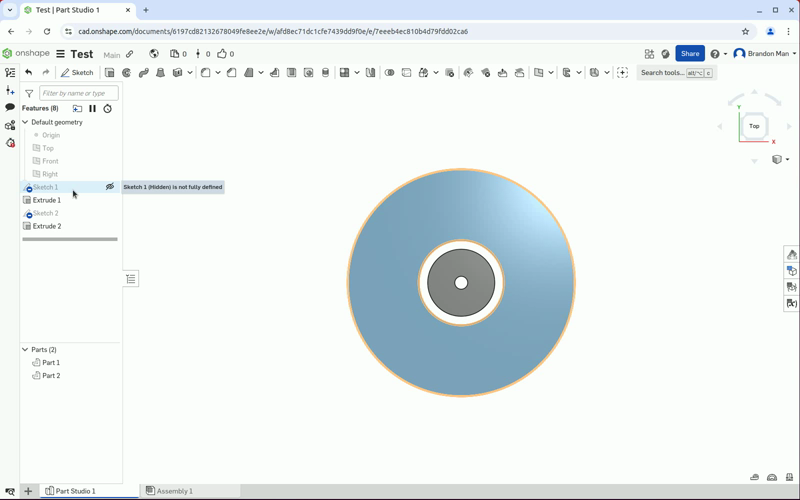
click(73, 189)
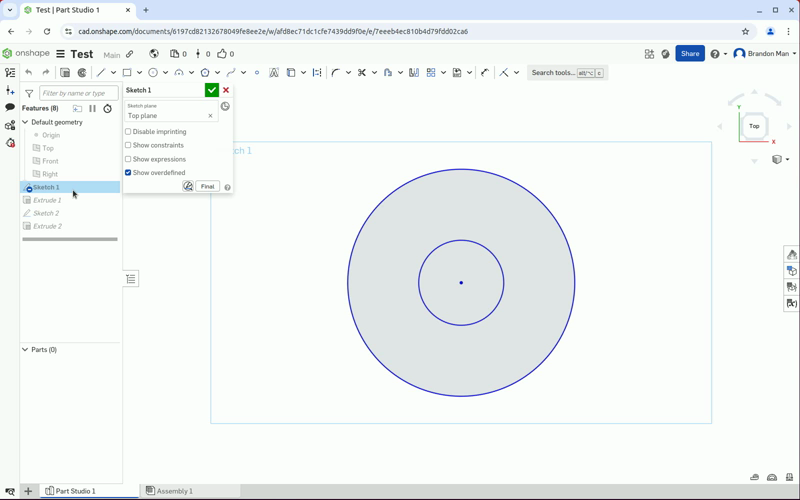
mouse_move(229, 92)
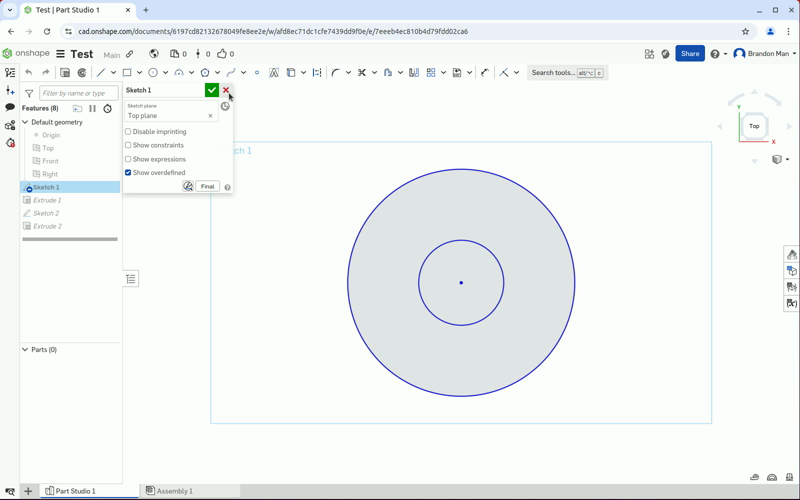
click(229, 92)
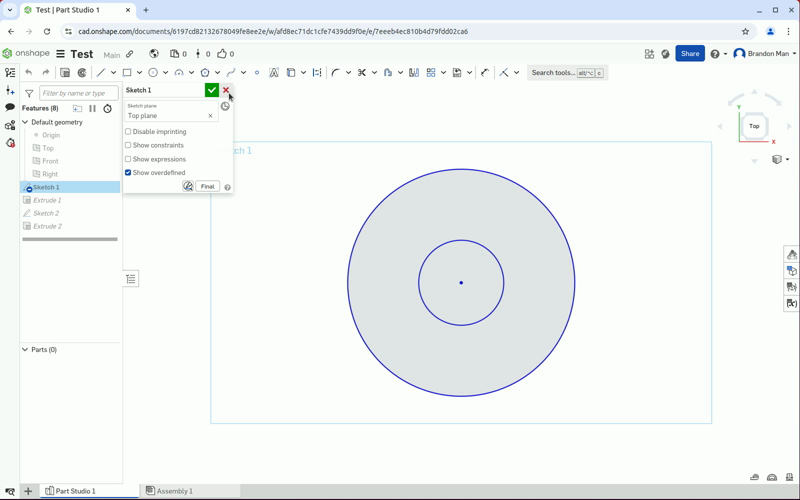
key(shift+s)
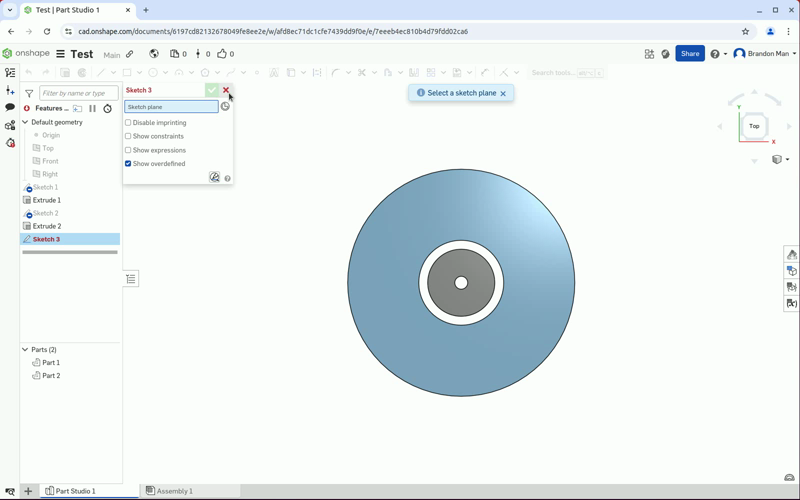
mouse_move(73, 150)
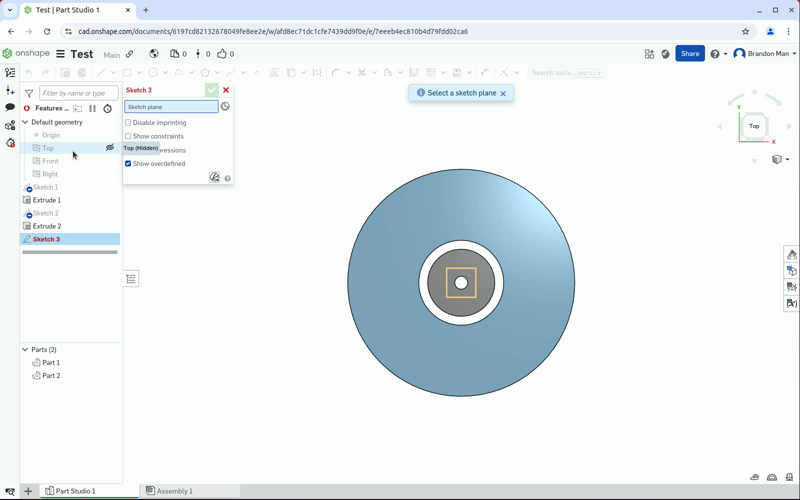
click(73, 150)
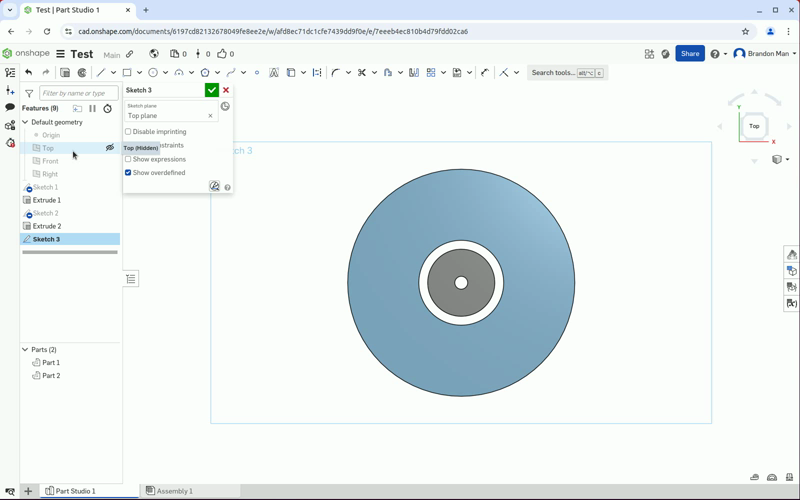
mouse_move(73, 352)
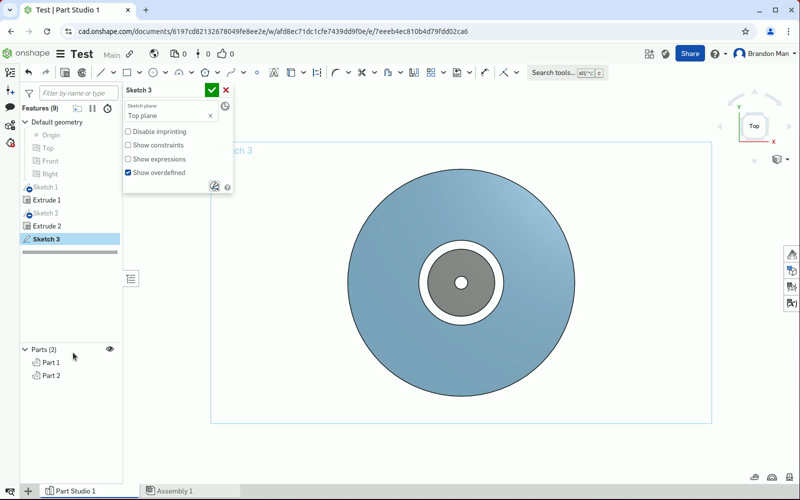
key(y)
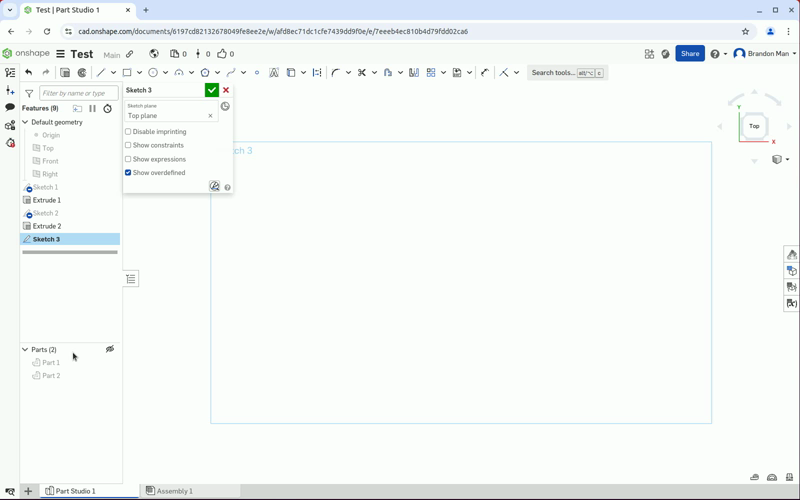
key(c)
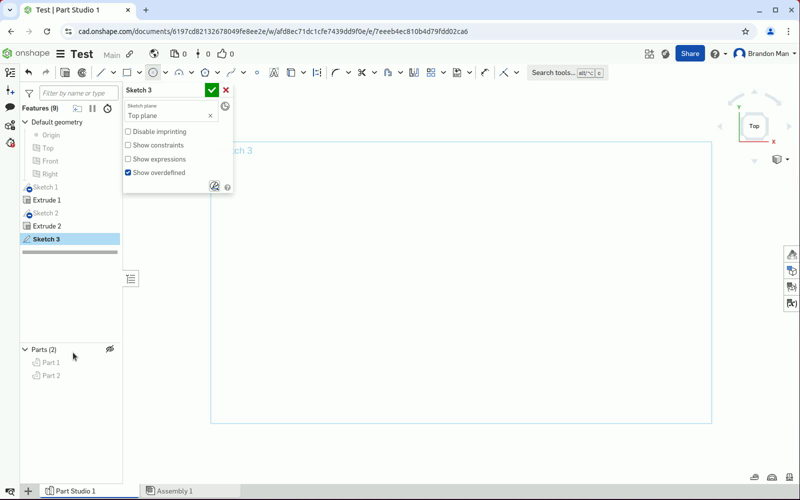
key_down(shift)
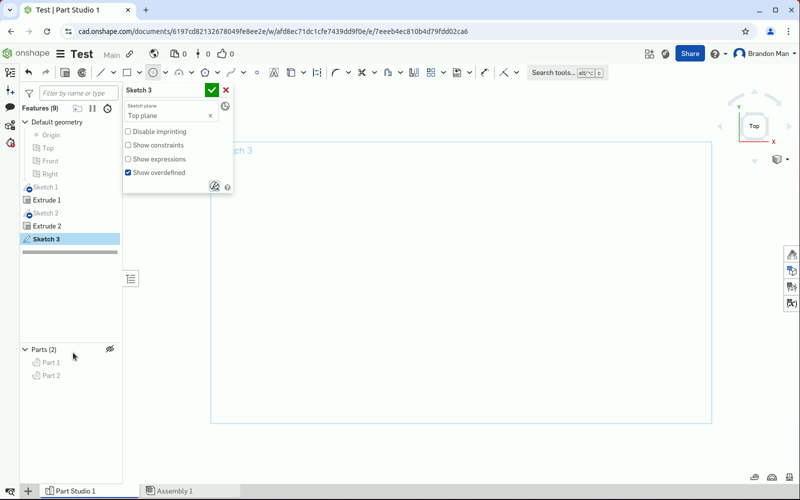
mouse_move(461, 282)
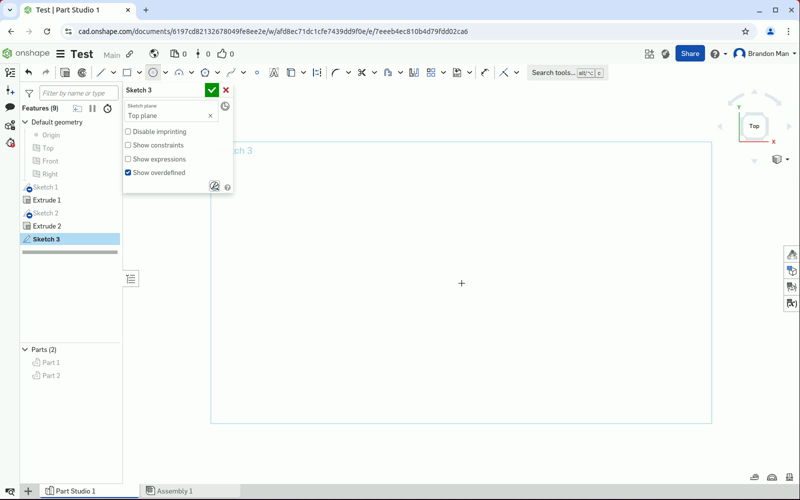
click(461, 282)
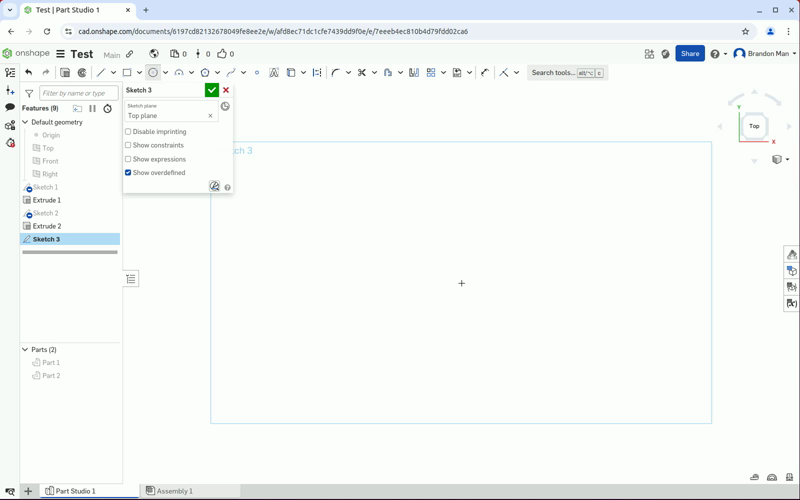
key_up(shift)
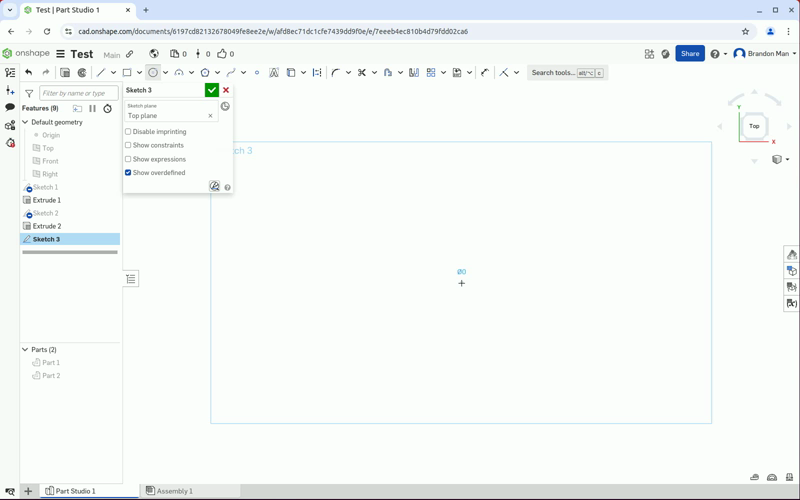
mouse_move(504, 282)
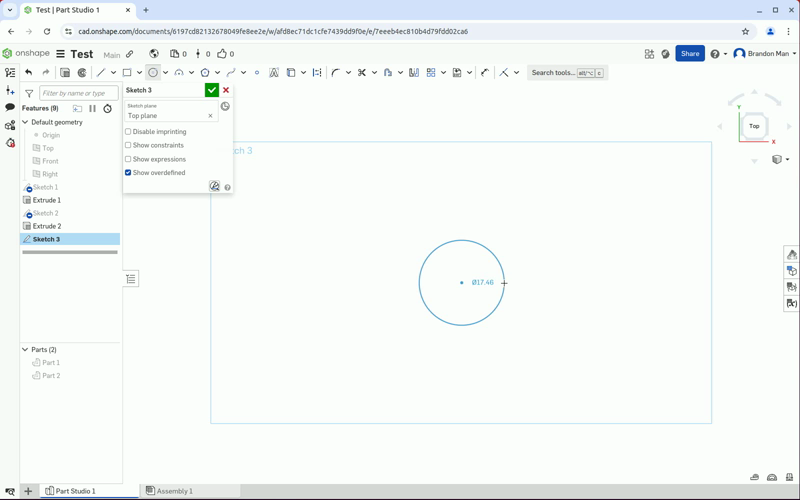
click(504, 282)
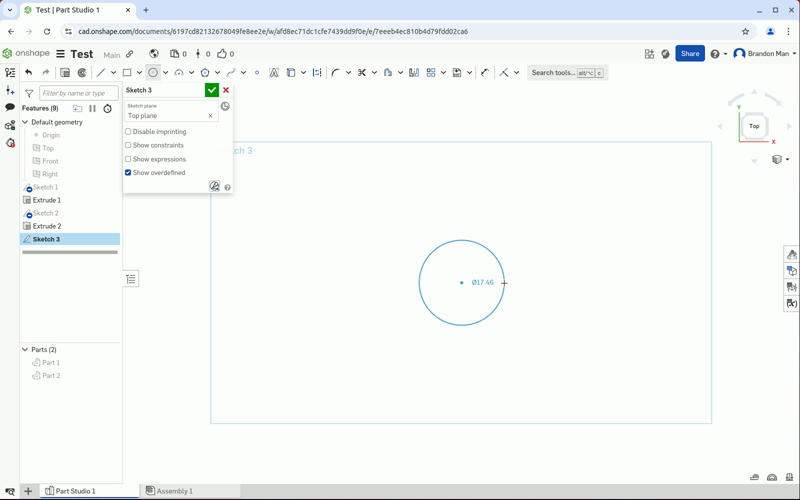
key(esc)
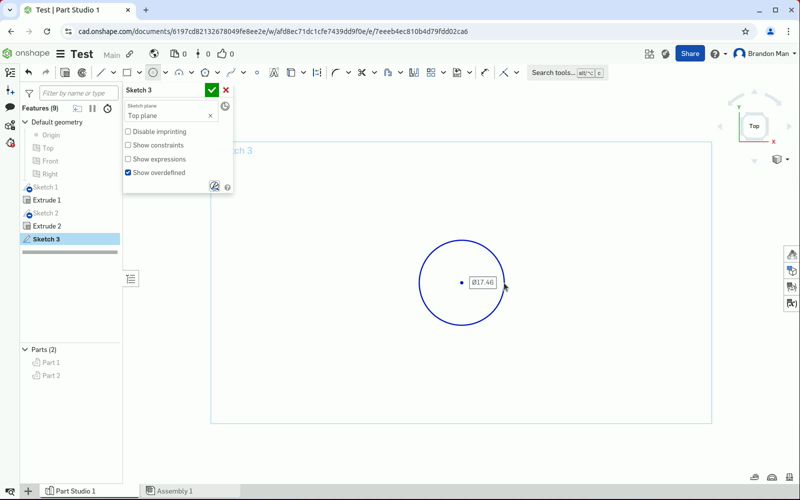
key(c)
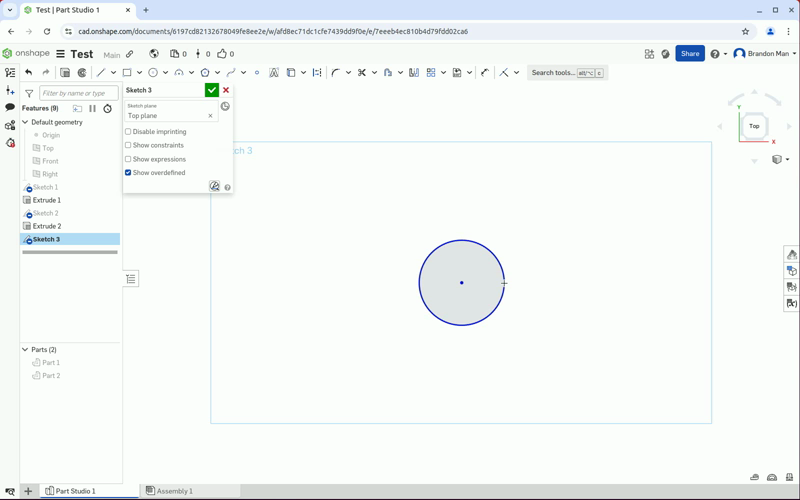
key_down(shift)
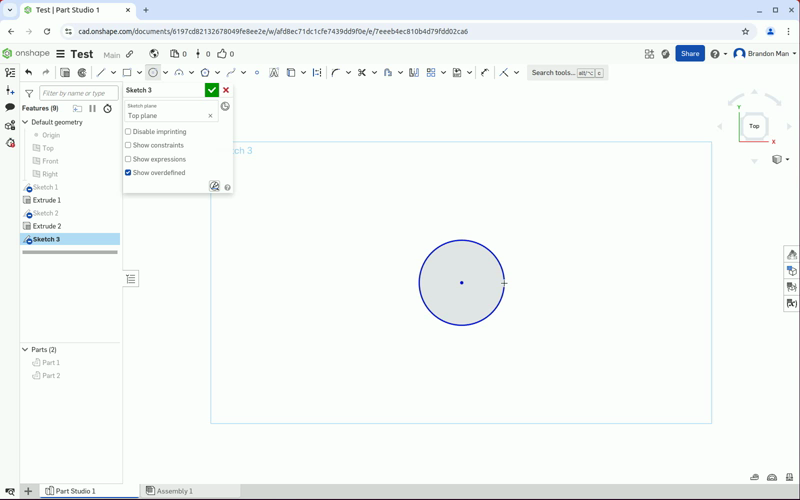
mouse_move(461, 282)
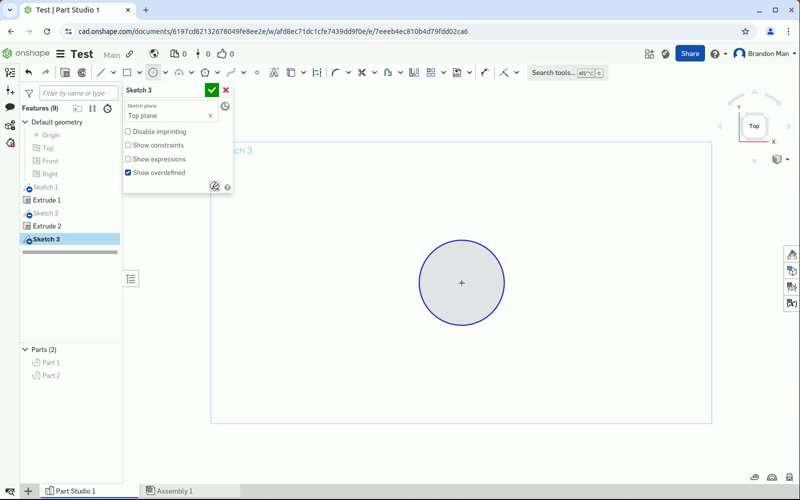
click(461, 282)
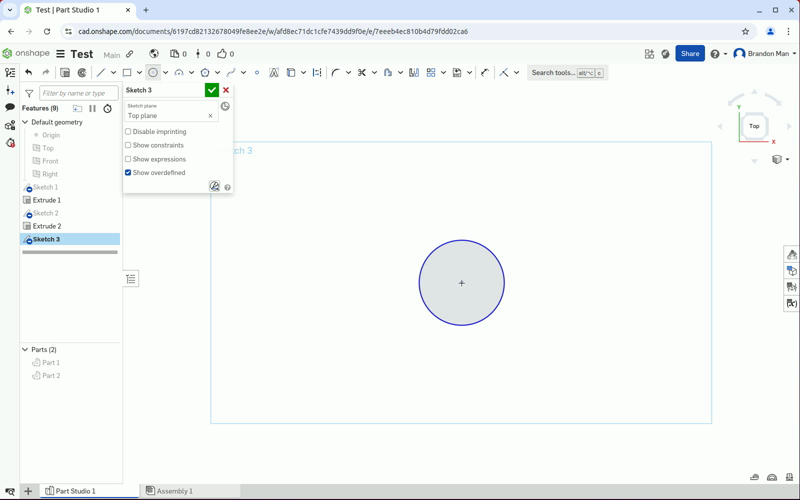
key_up(shift)
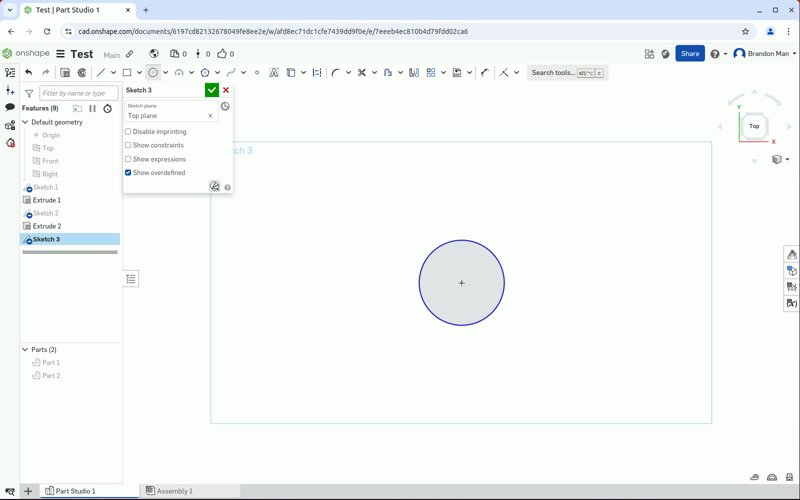
mouse_move(495, 282)
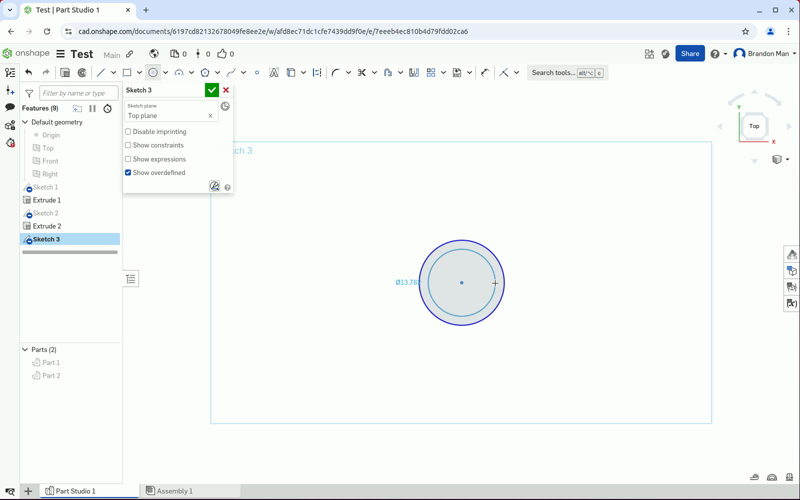
click(495, 282)
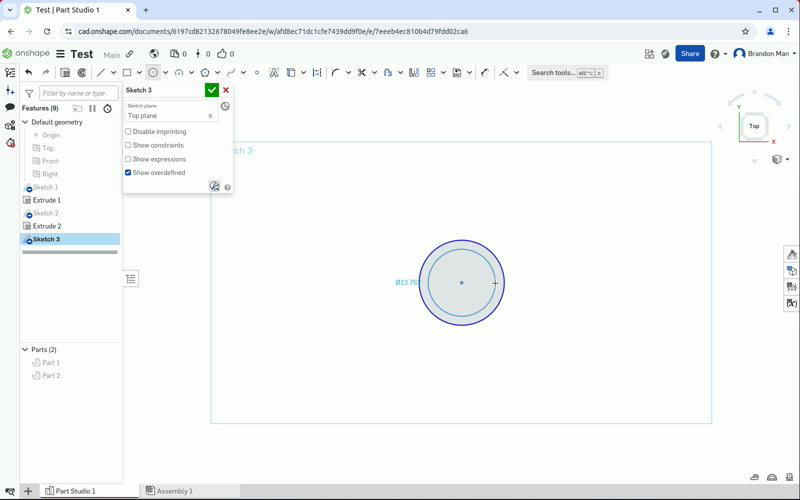
key(esc)
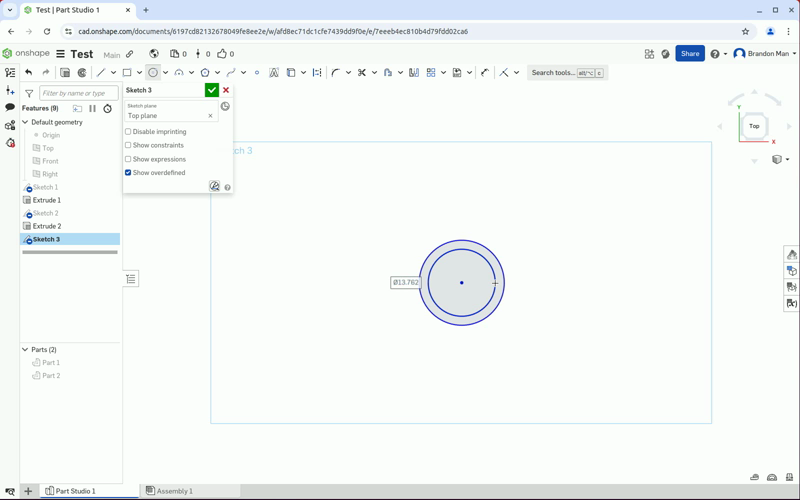
mouse_move(433, 254)
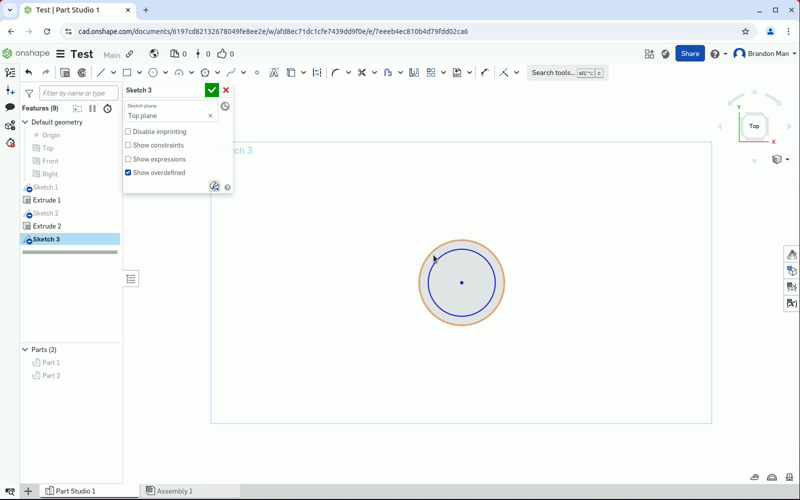
click(433, 254)
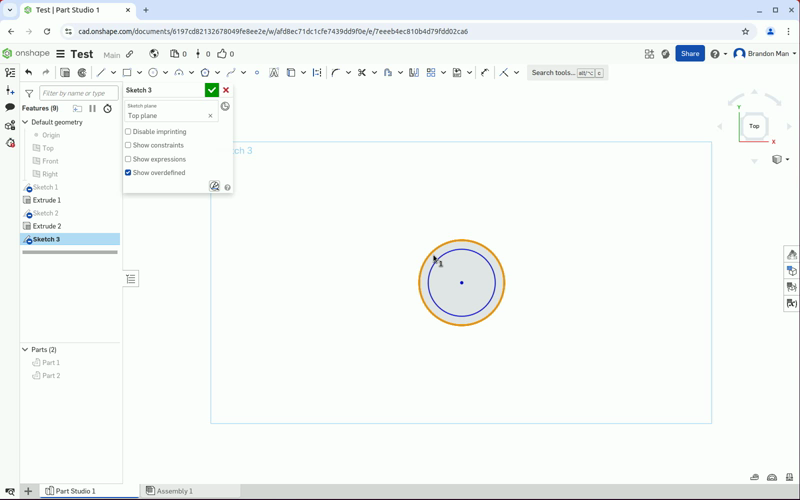
mouse_move(73, 352)
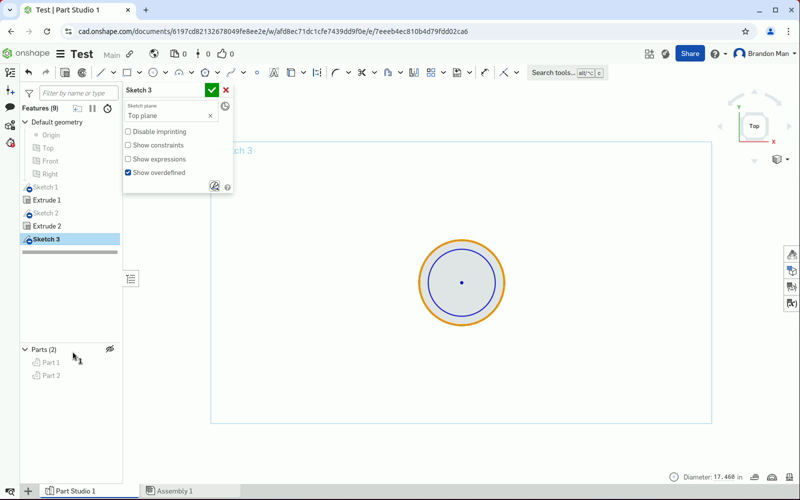
key(shift+y)
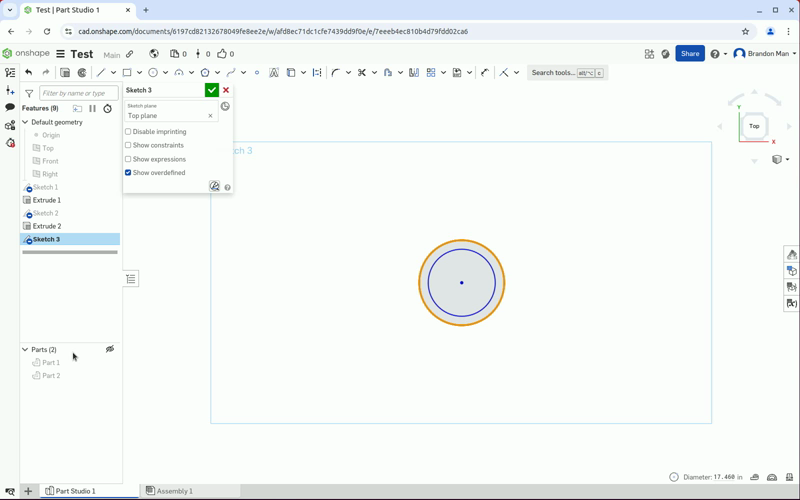
key(shift+e)
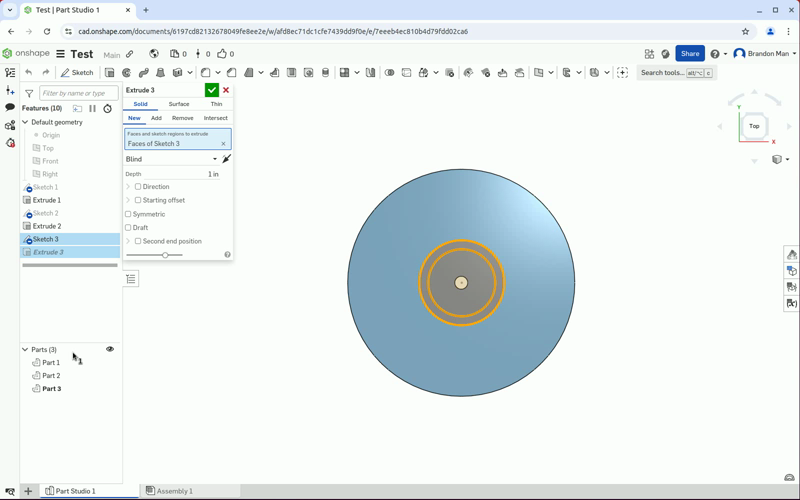
mouse_move(143, 106)
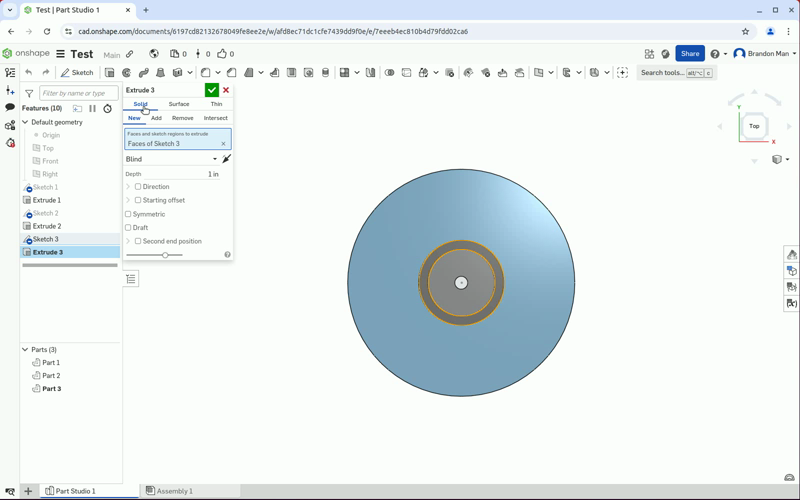
click(143, 106)
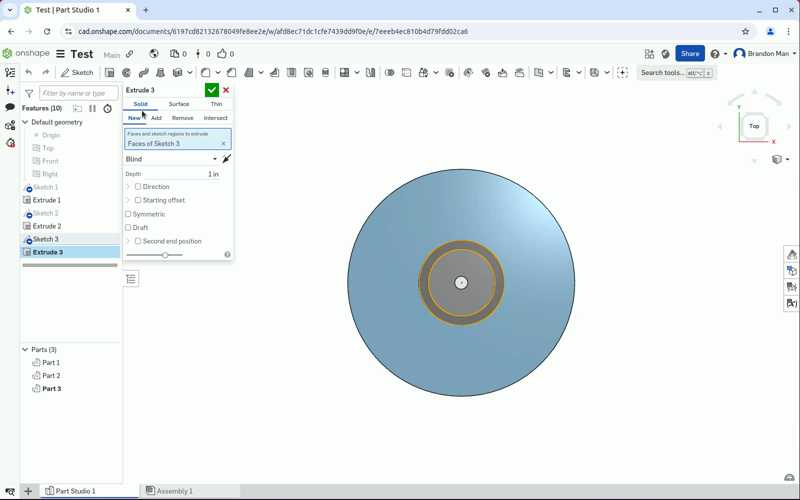
mouse_move(137, 120)
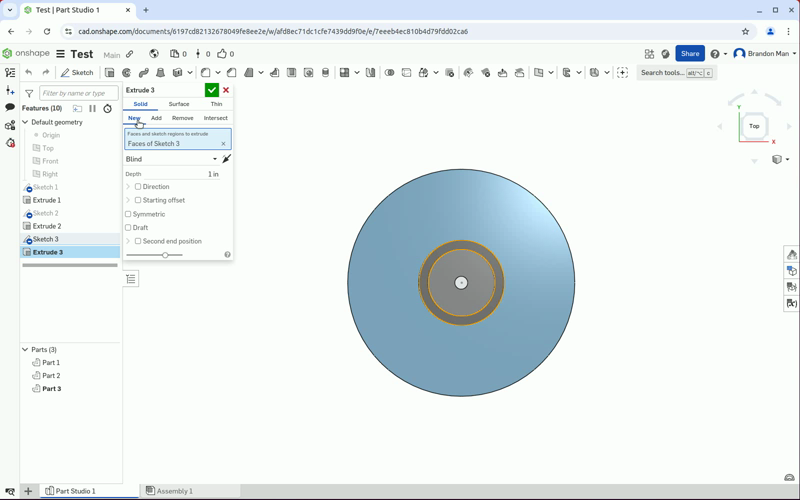
click(137, 120)
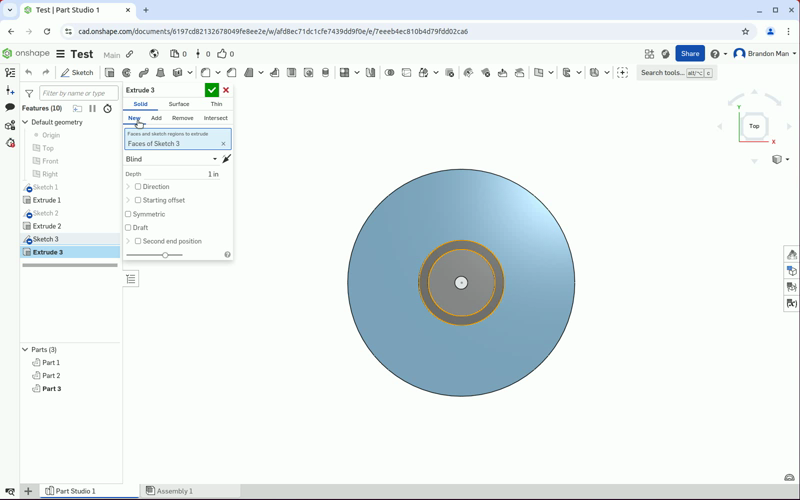
key(tab, 4)
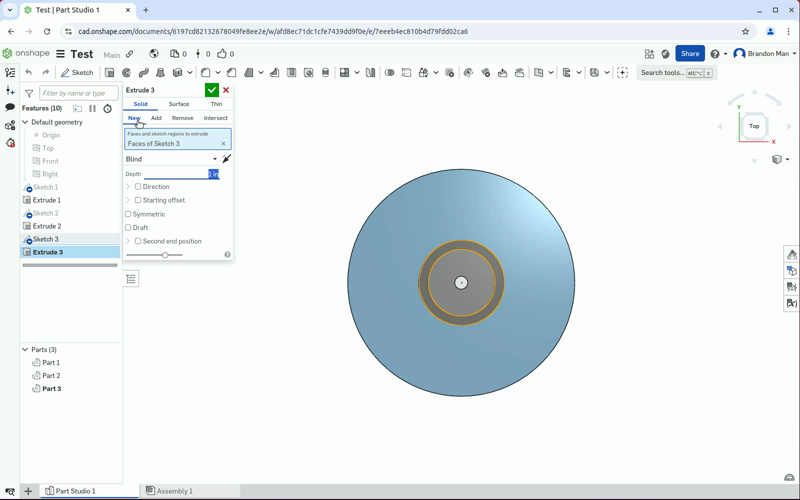
text(1.685)
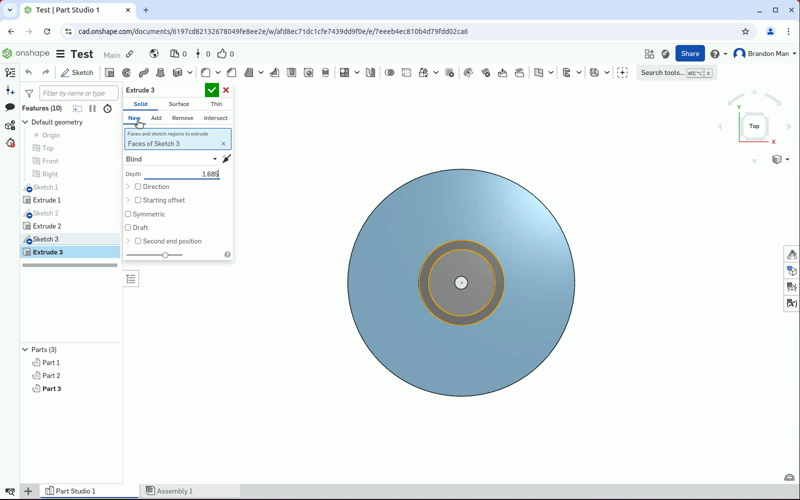
key(enter)
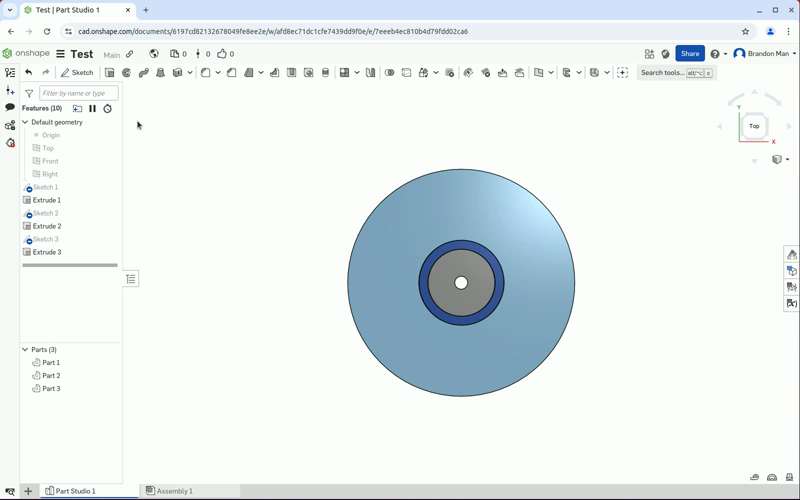
key(shift+h)
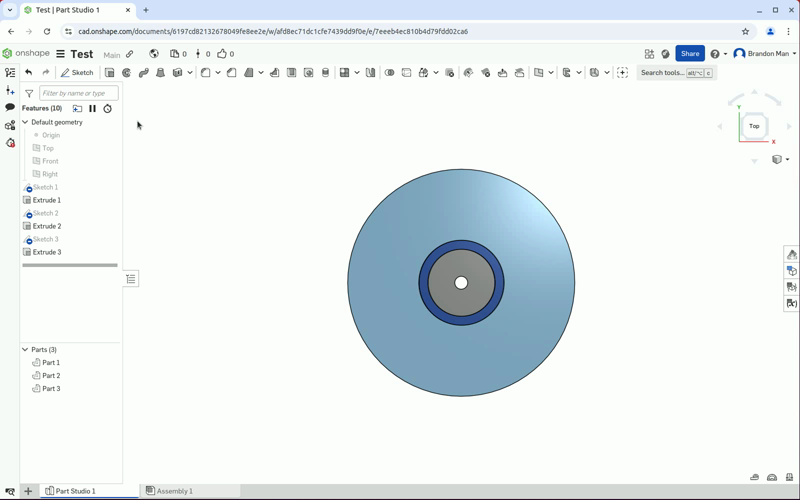
key(shift+h)
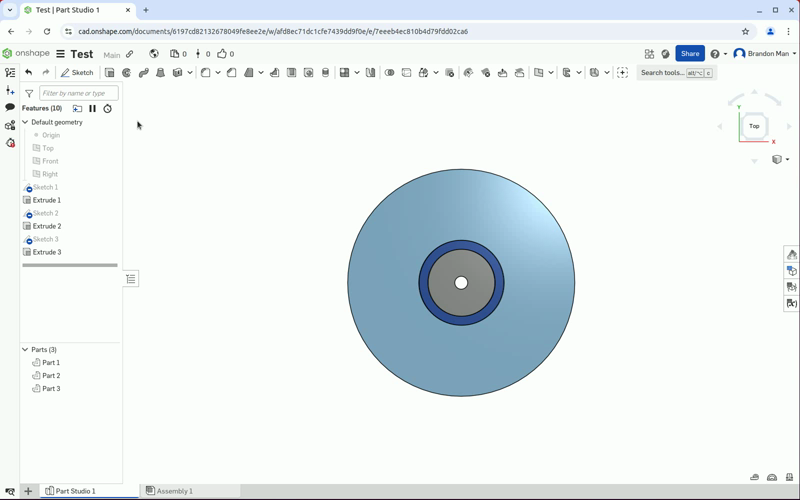
mouse_move(73, 189)
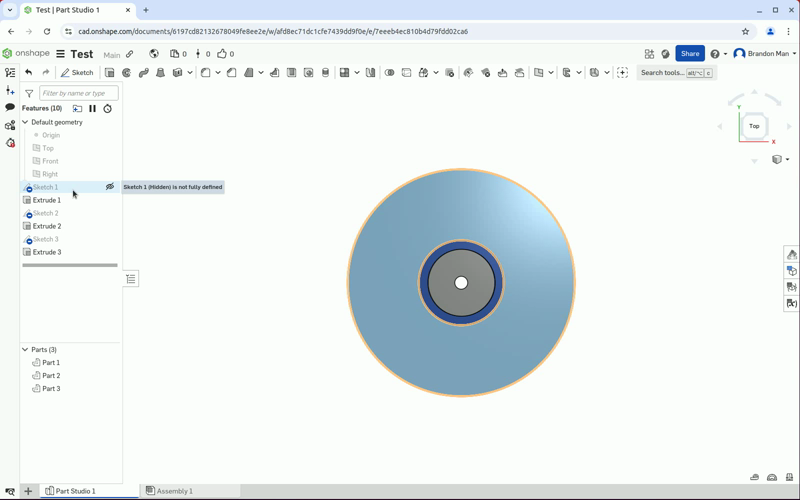
click(73, 189)
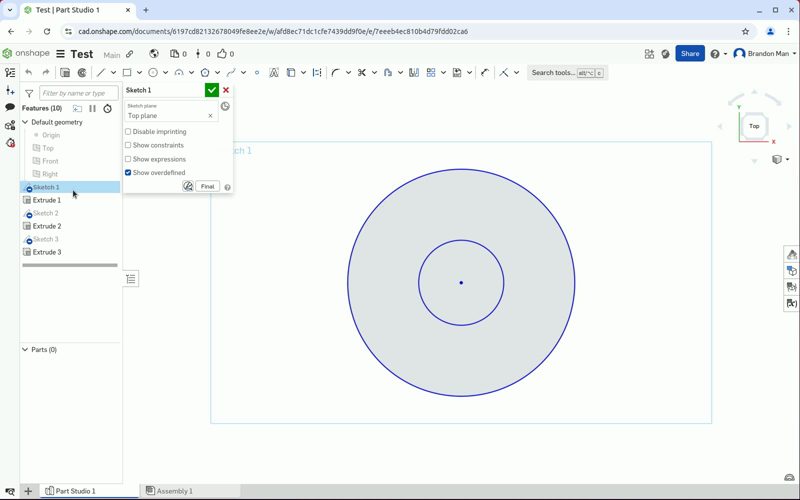
mouse_move(229, 92)
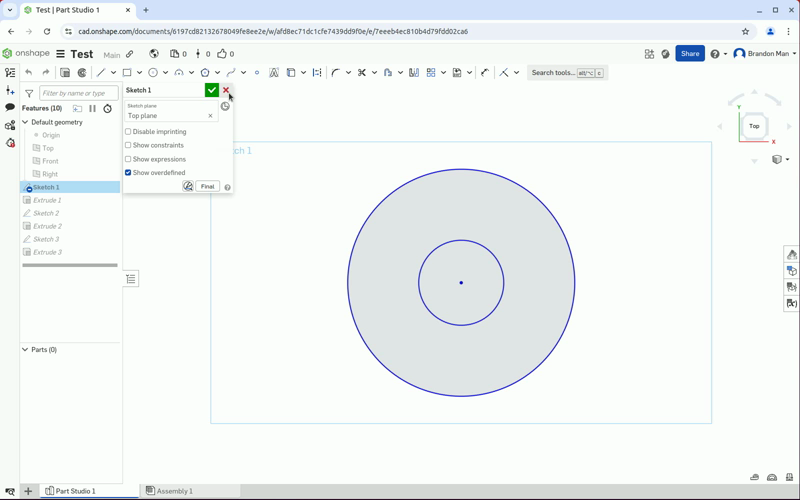
click(229, 92)
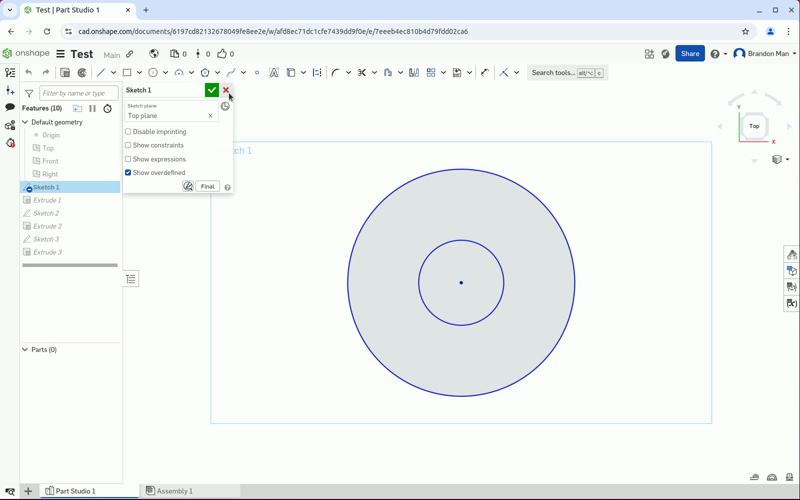
key(shift+s)
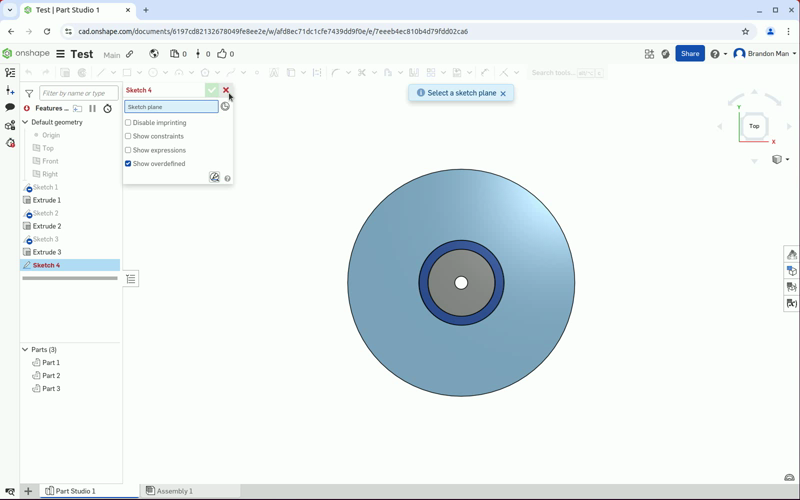
mouse_move(73, 150)
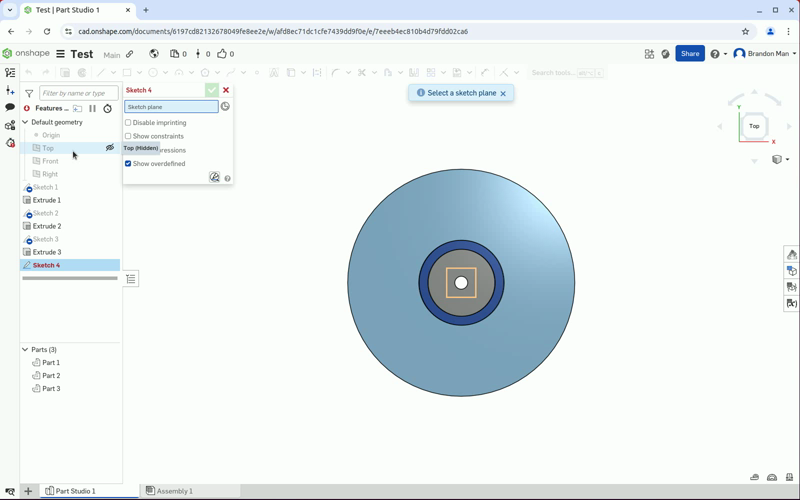
click(73, 150)
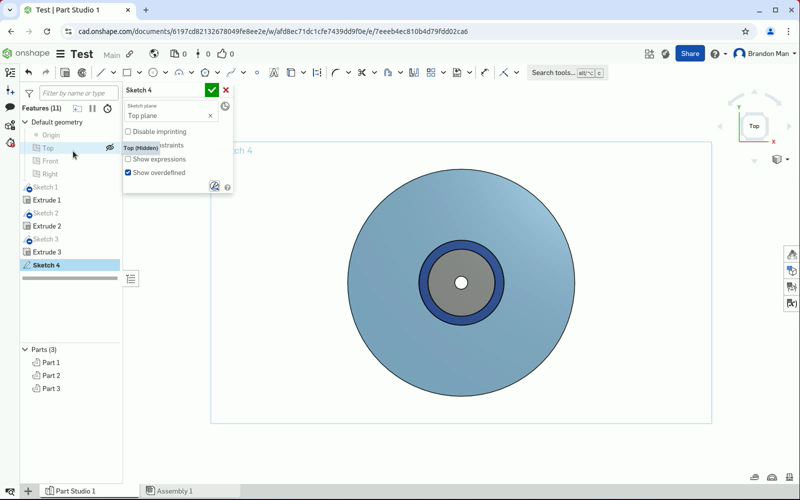
mouse_move(73, 352)
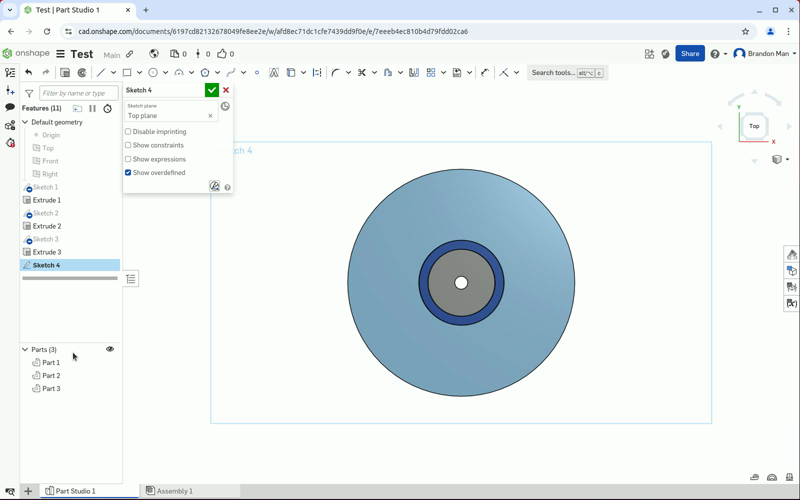
key(y)
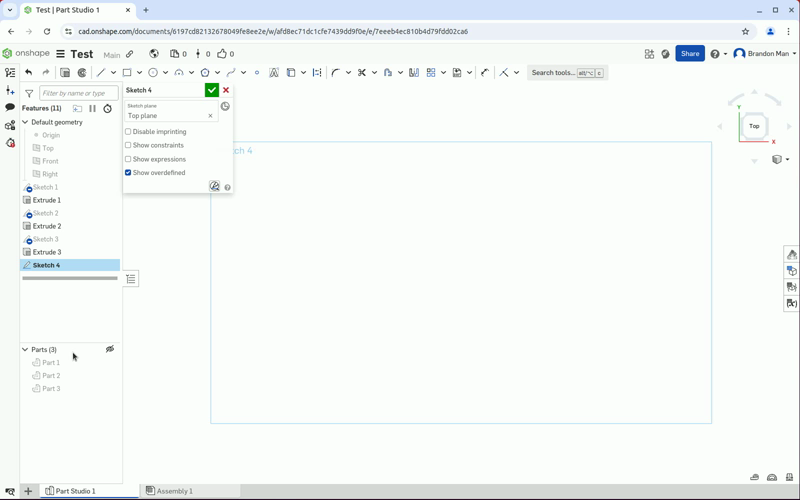
key(c)
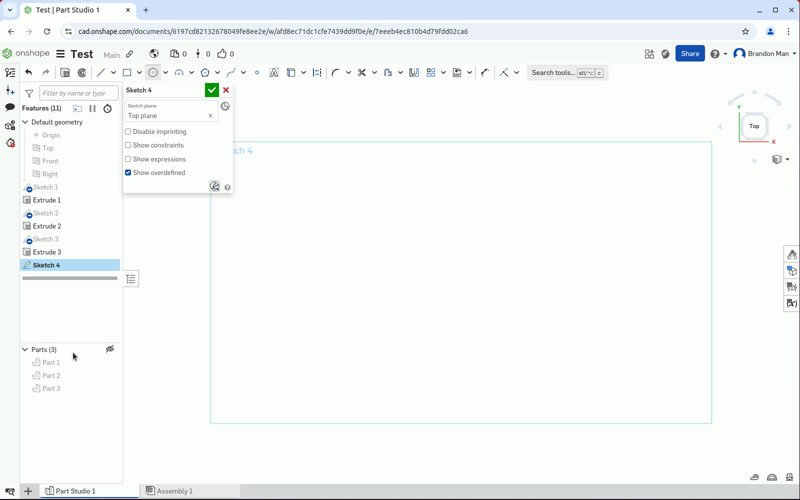
key_down(shift)
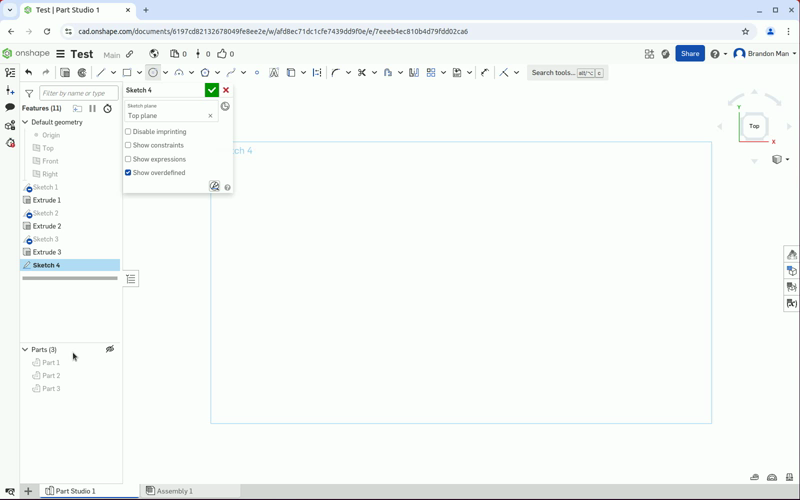
mouse_move(461, 282)
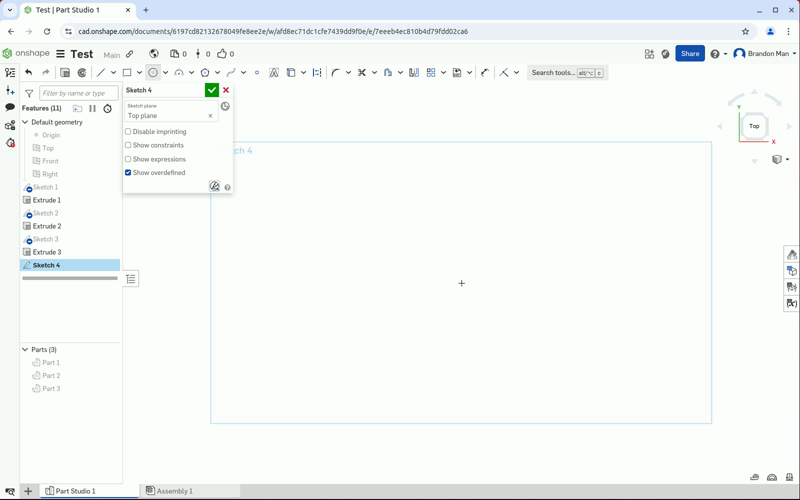
click(461, 282)
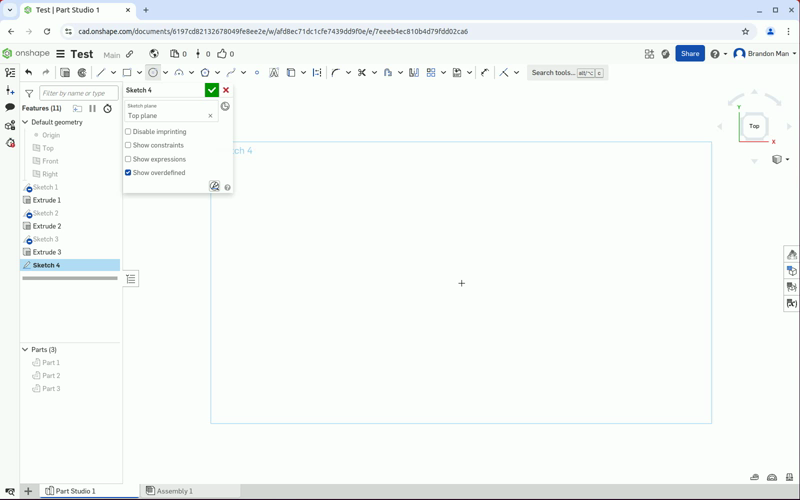
key_up(shift)
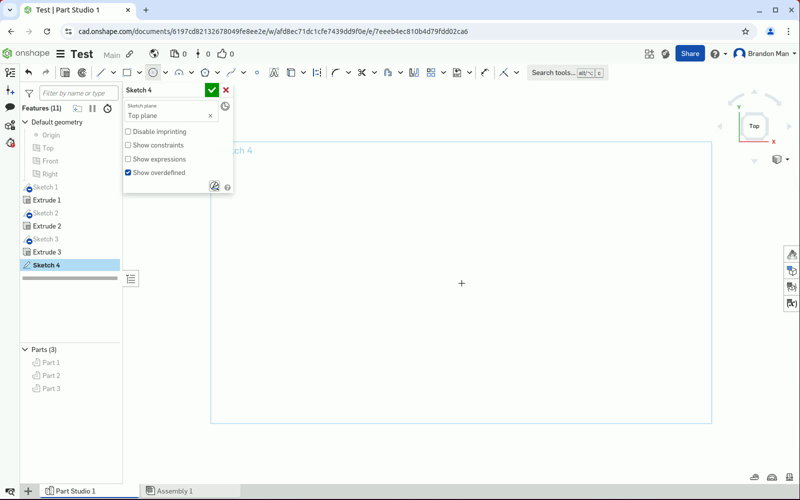
mouse_move(504, 282)
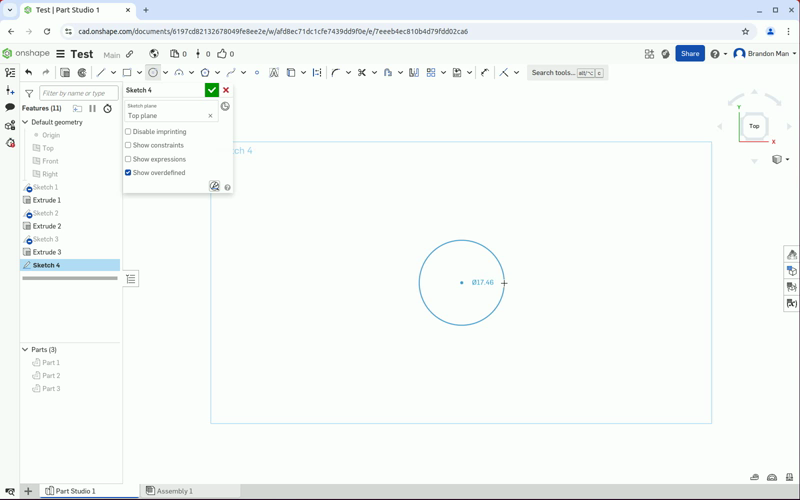
click(504, 282)
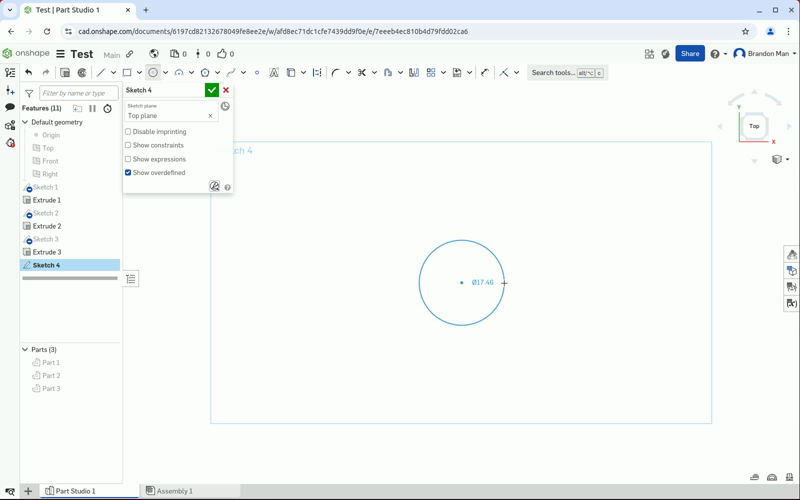
key(esc)
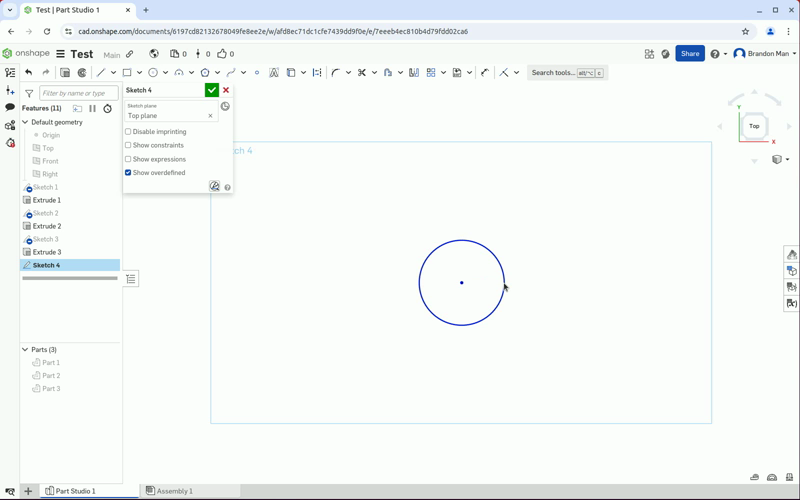
key(c)
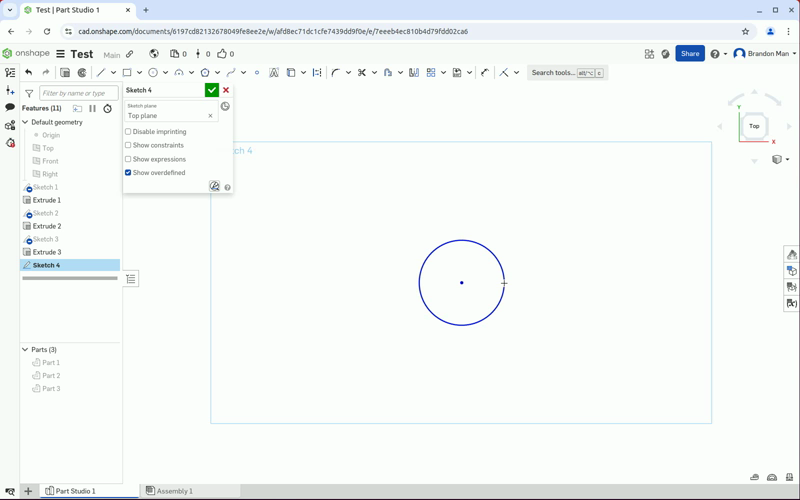
key_down(shift)
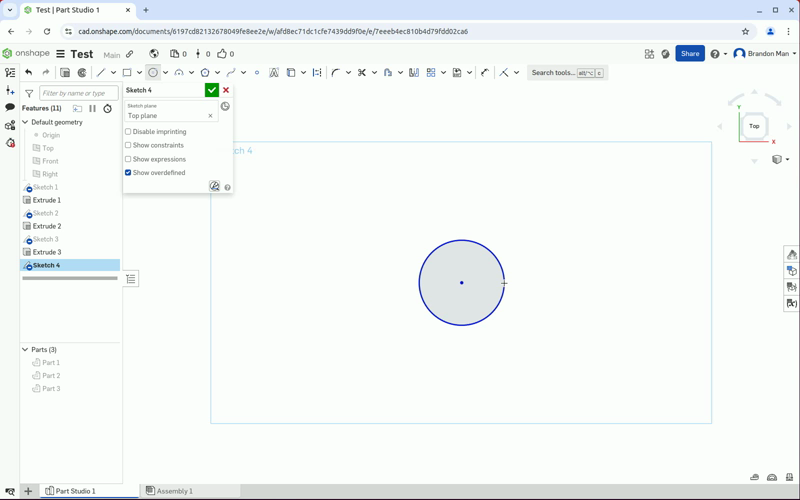
mouse_move(461, 282)
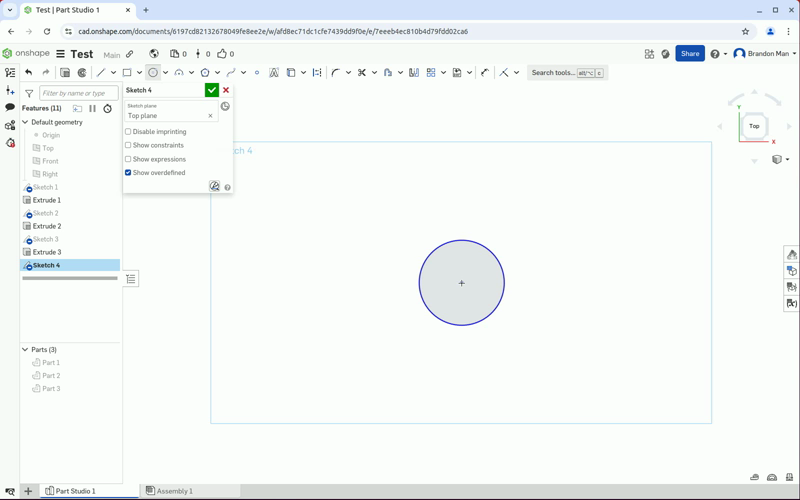
click(461, 282)
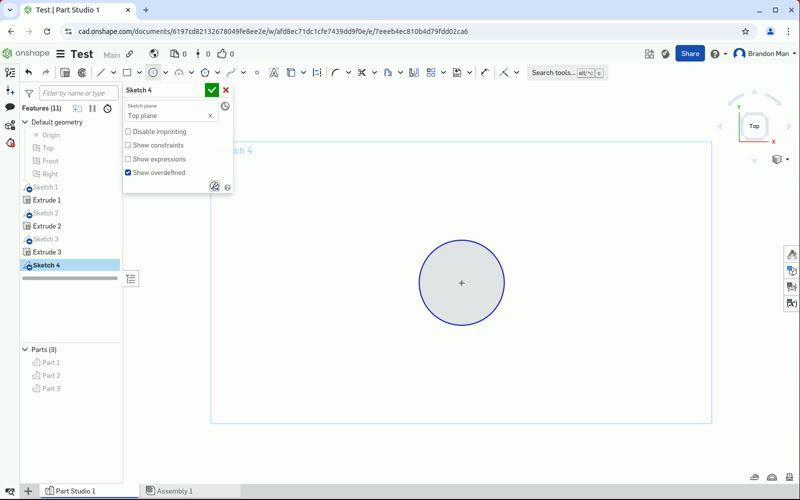
key_up(shift)
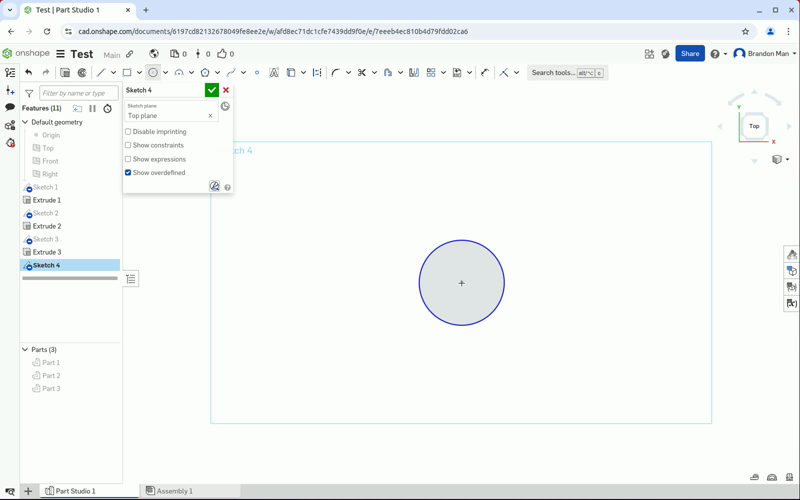
mouse_move(495, 282)
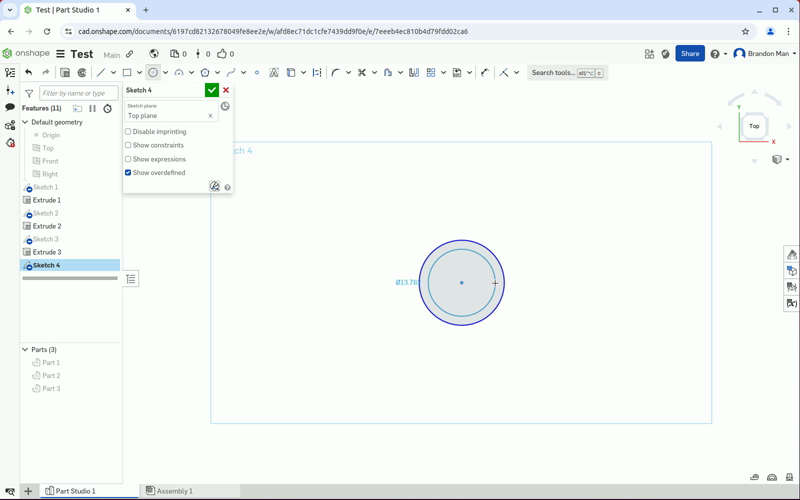
click(495, 282)
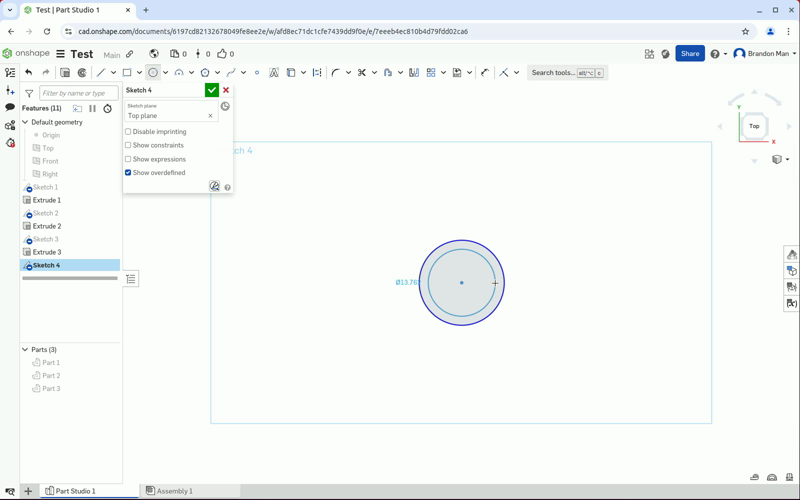
key(esc)
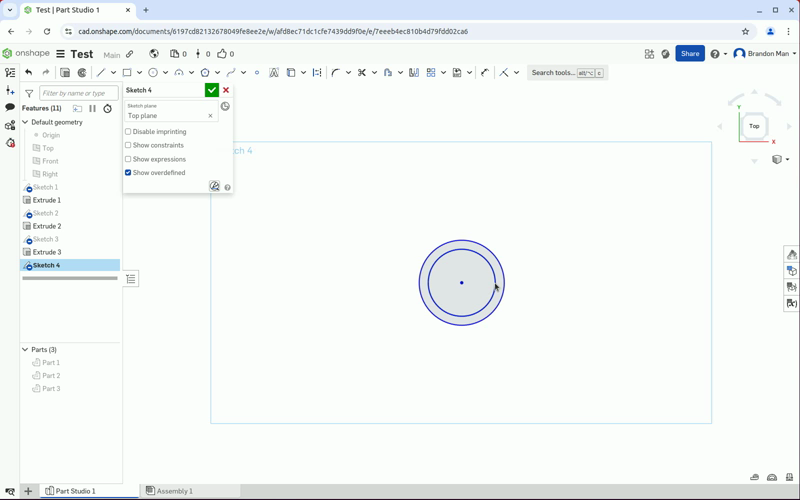
mouse_move(445, 246)
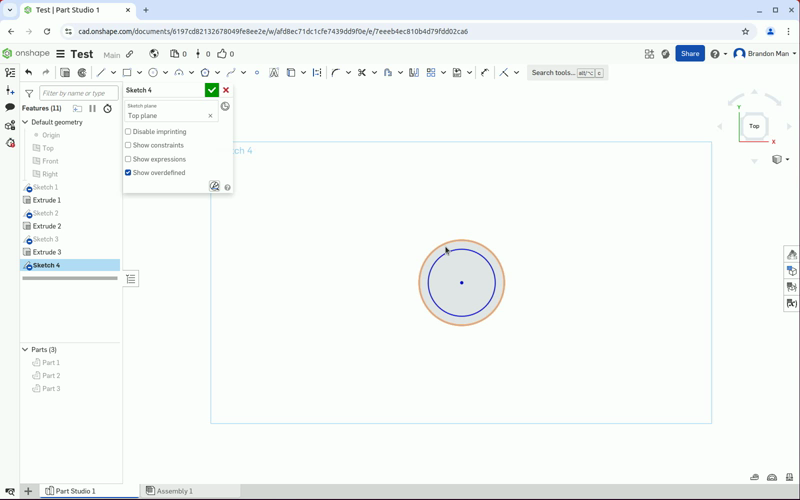
click(445, 246)
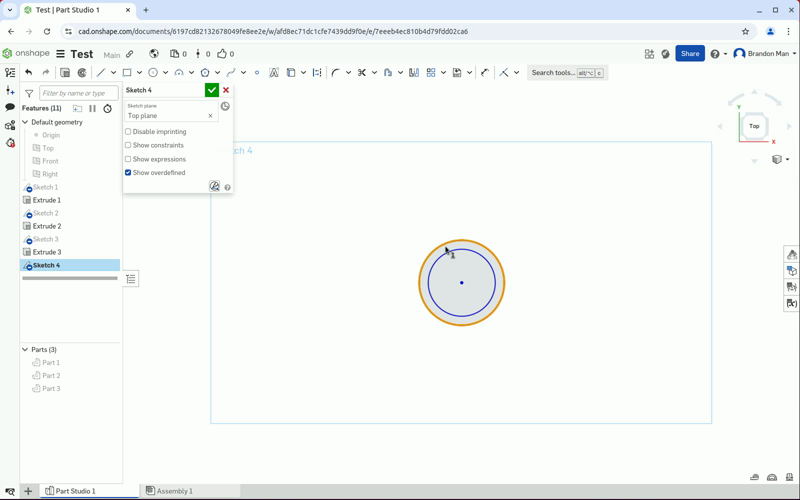
mouse_move(73, 352)
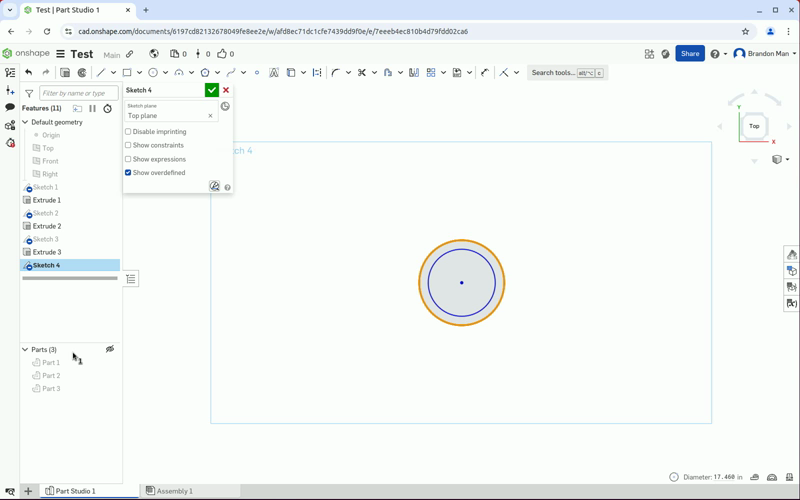
key(shift+y)
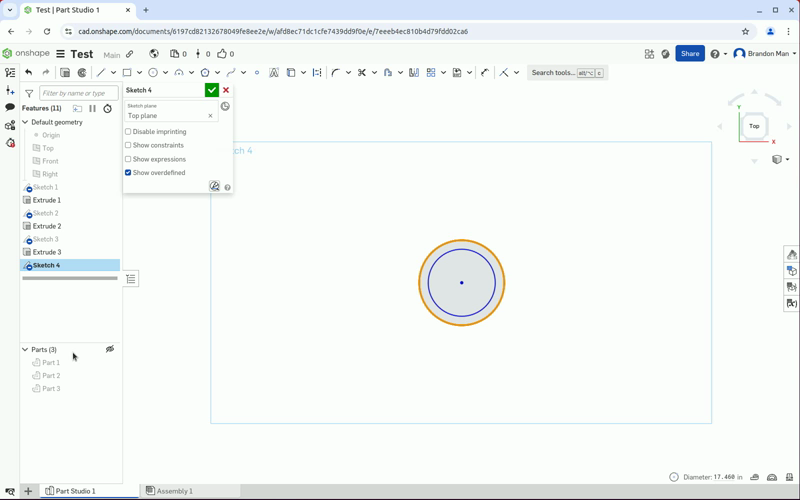
key(shift+e)
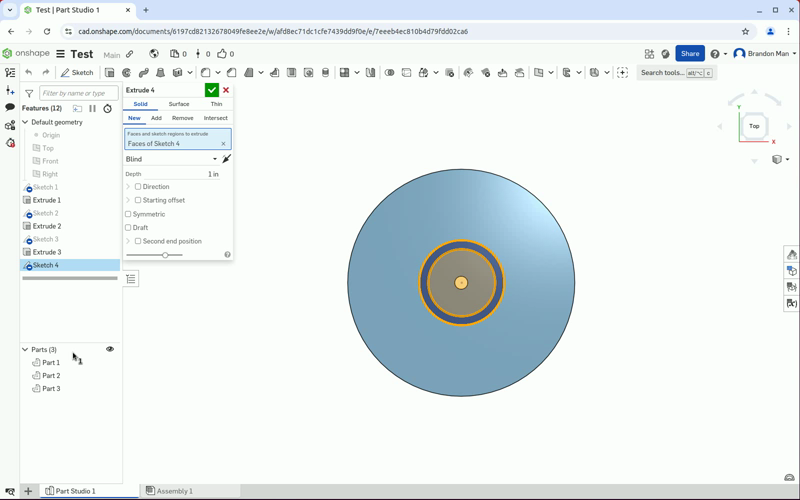
mouse_move(143, 106)
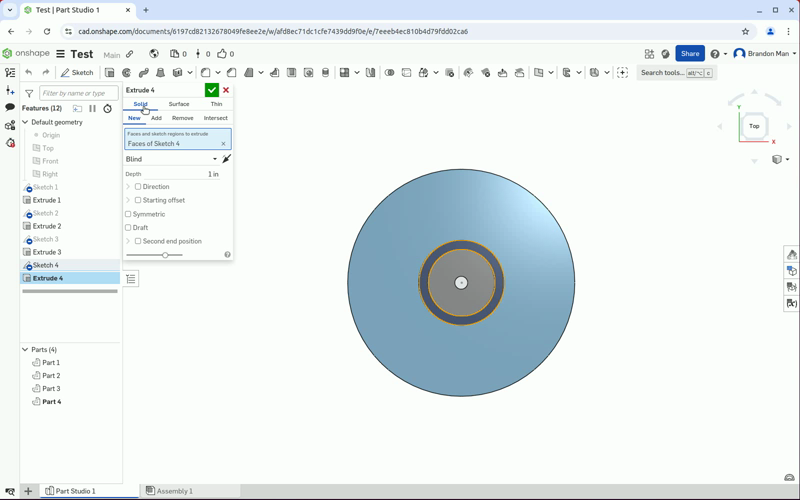
click(143, 106)
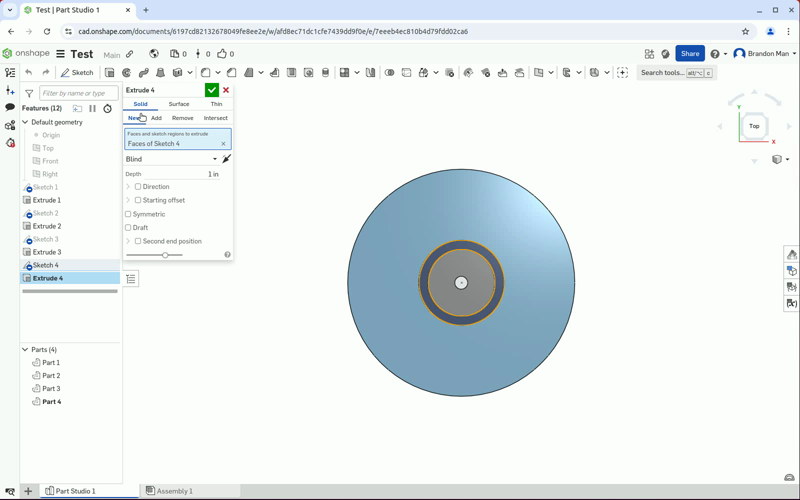
mouse_move(137, 120)
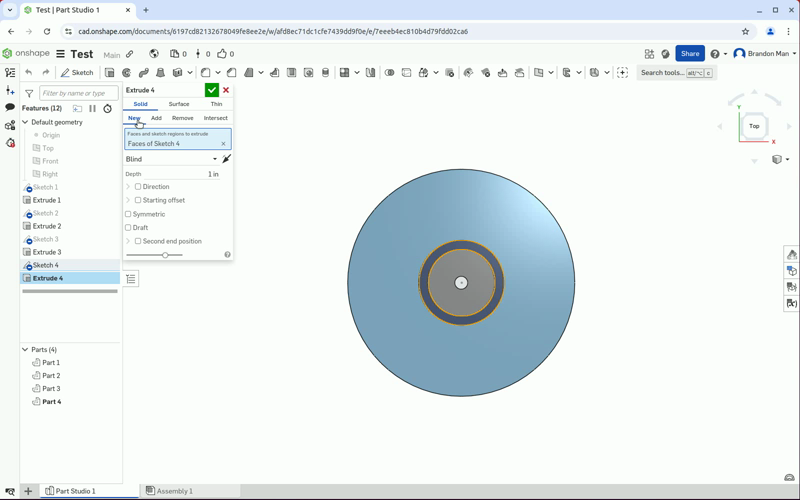
click(137, 120)
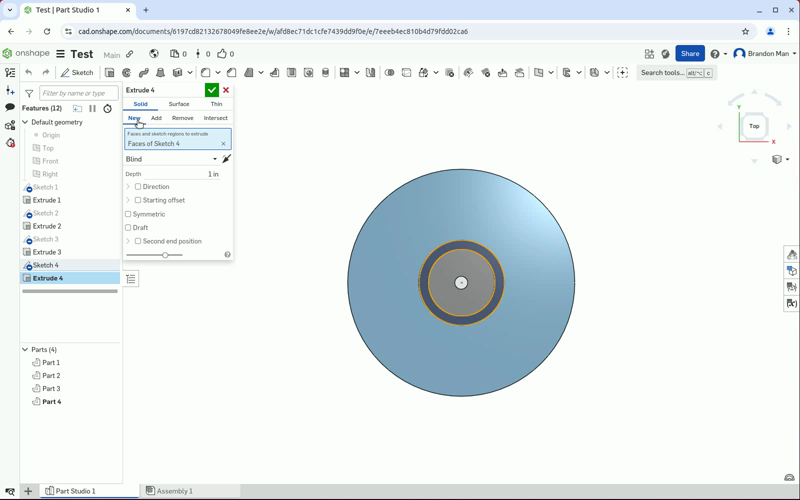
key(tab, 4)
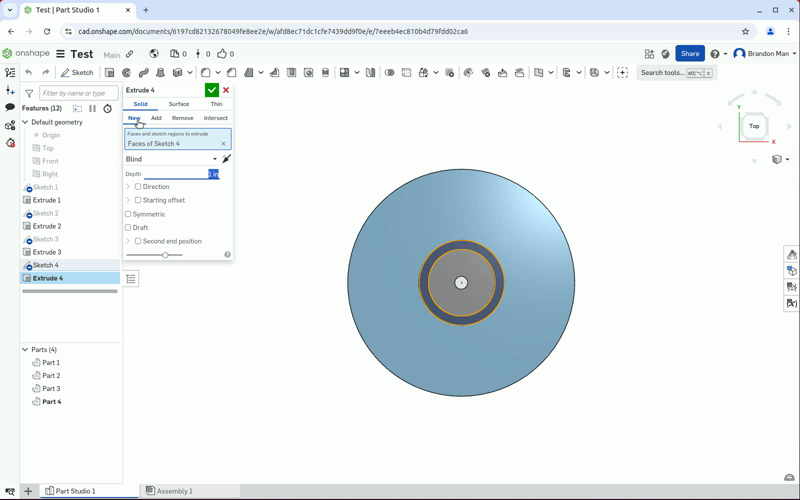
text(17.331)
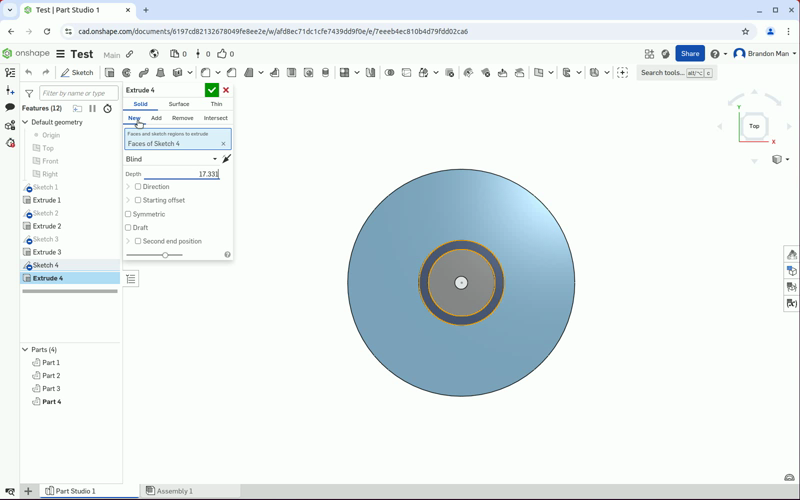
key(enter)
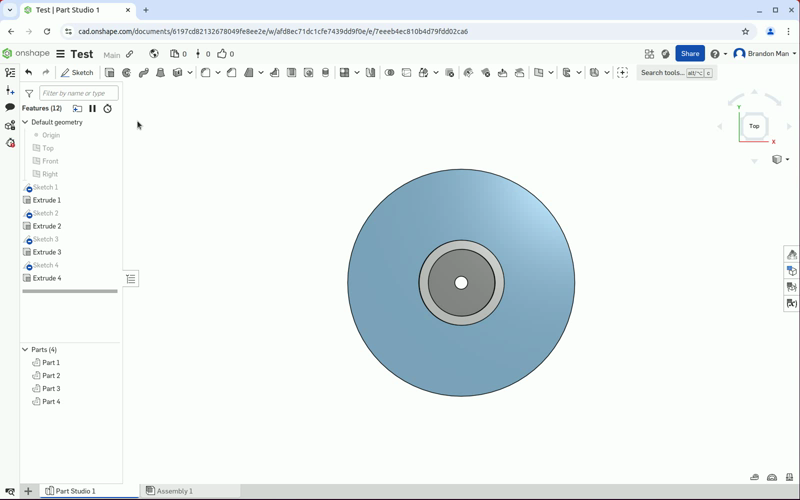
key(shift+h)
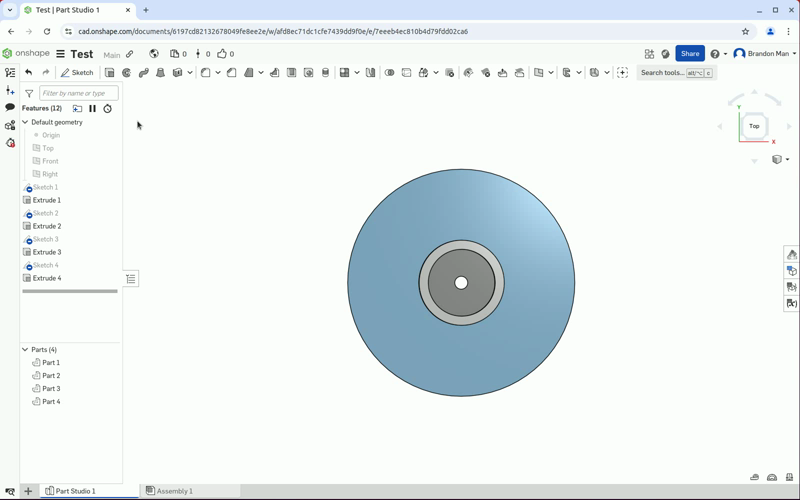
key(shift+h)
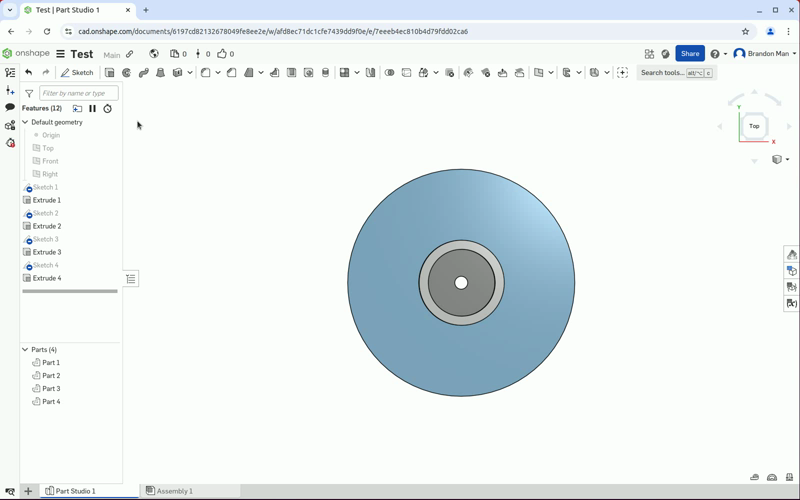
mouse_move(73, 189)
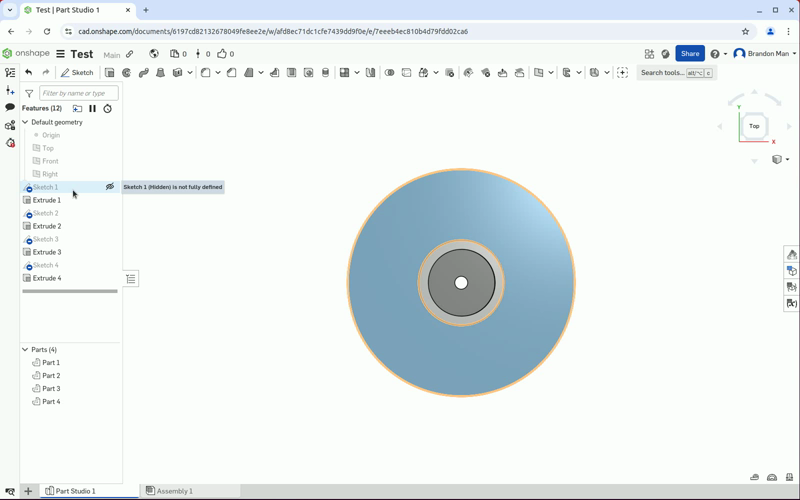
click(73, 189)
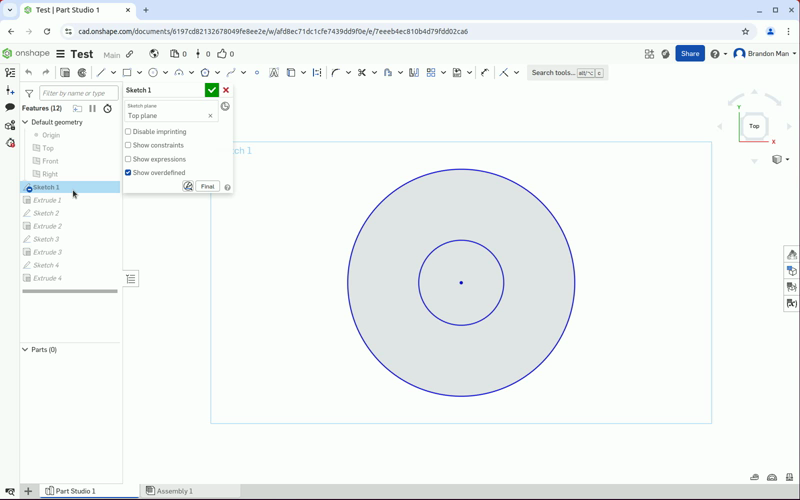
mouse_move(229, 92)
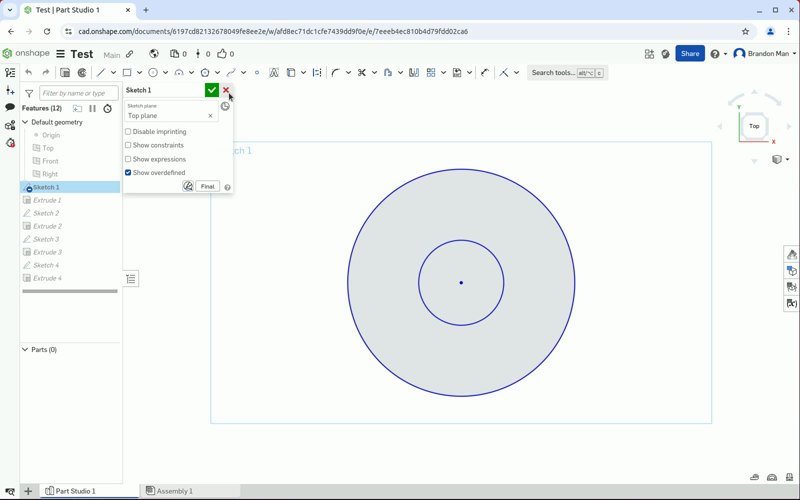
click(229, 92)
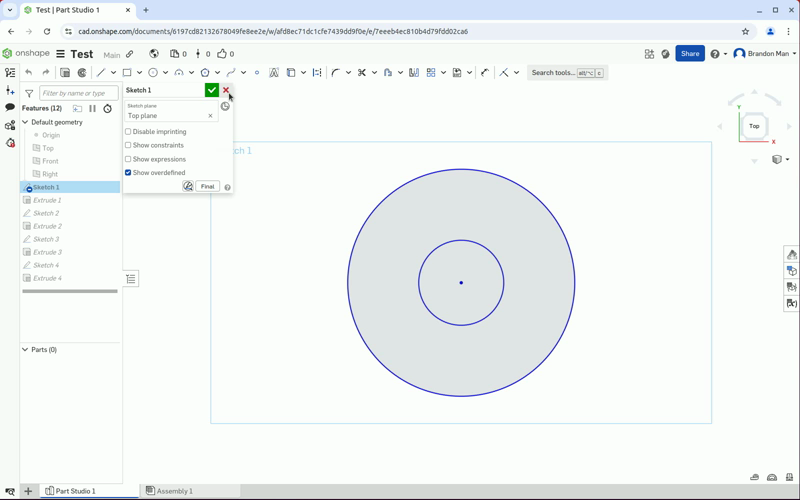
key(shift+s)
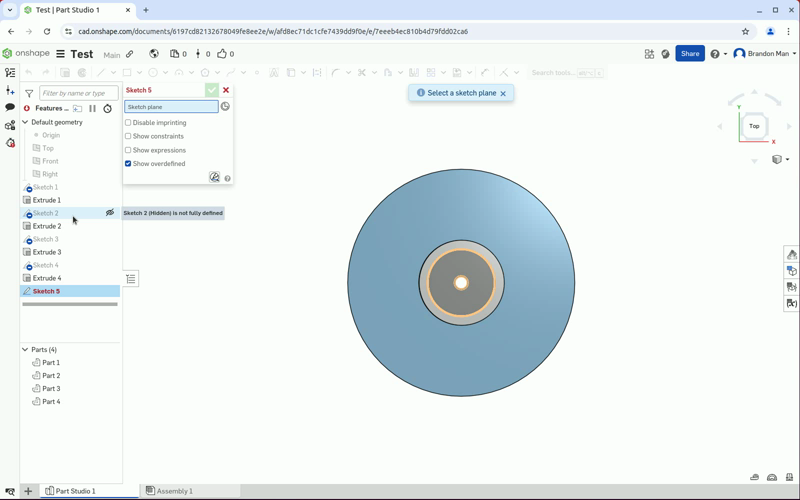
scroll(3)
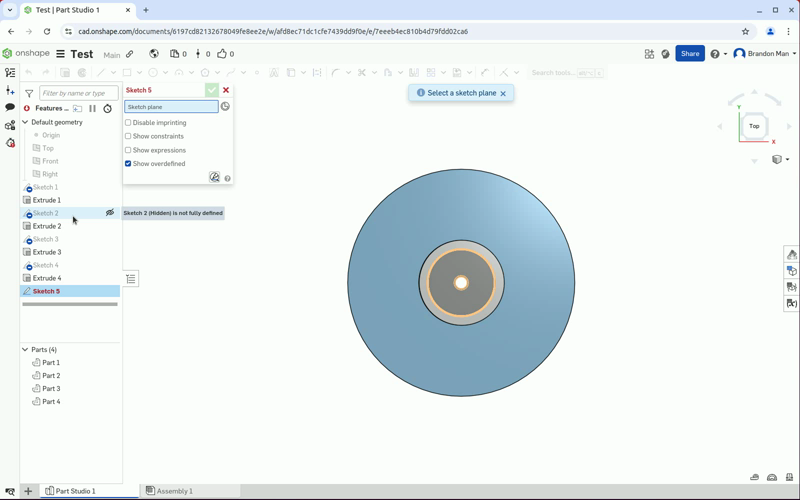
mouse_move(73, 150)
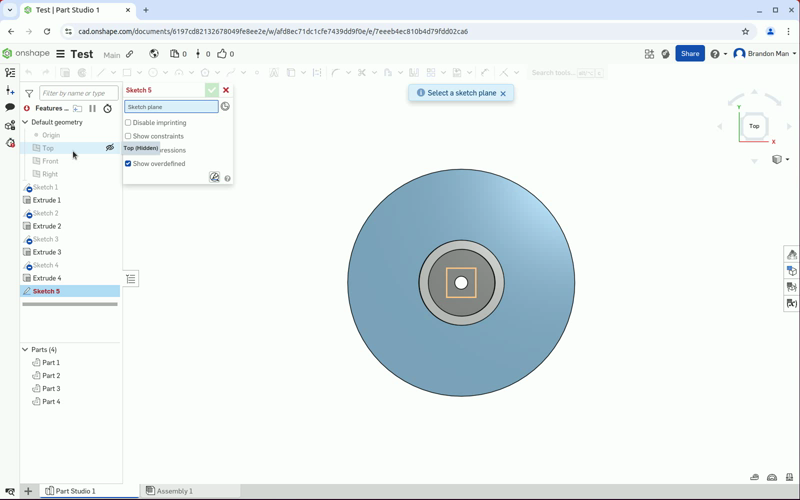
click(73, 150)
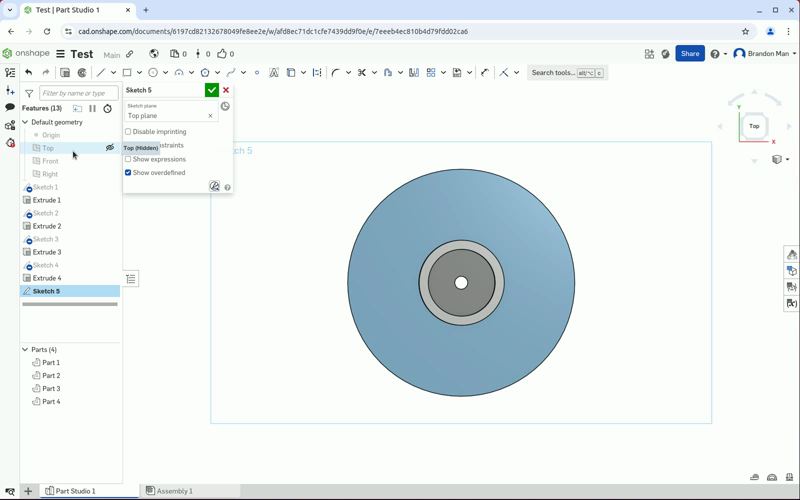
mouse_move(73, 352)
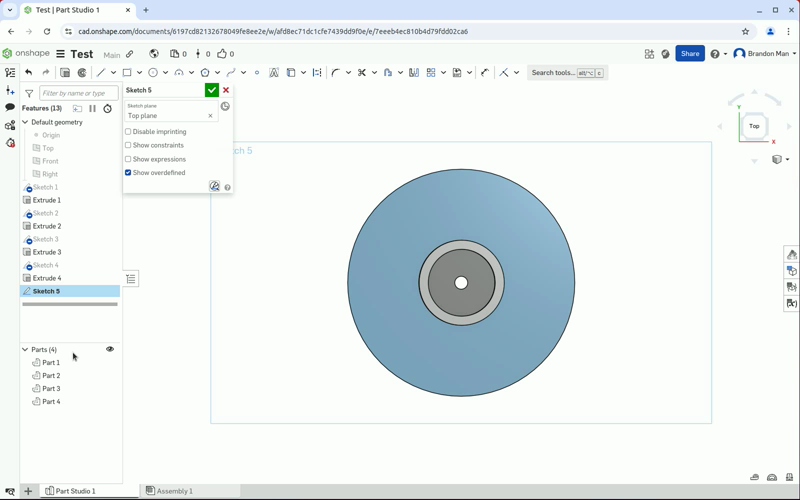
key(y)
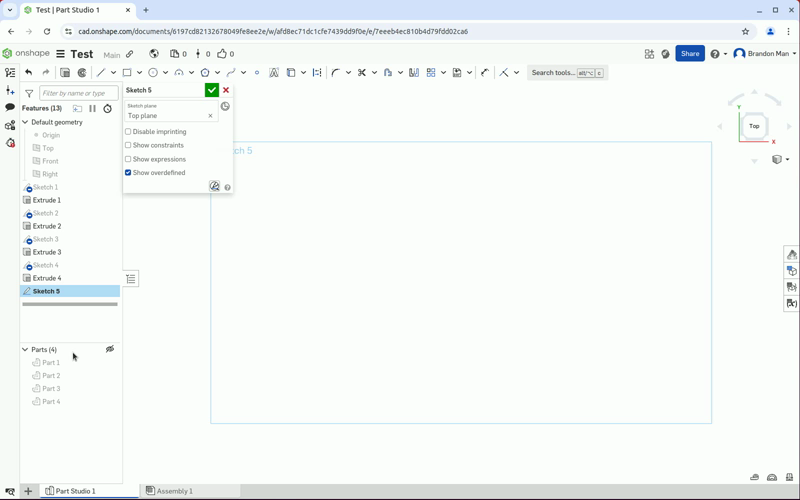
key(c)
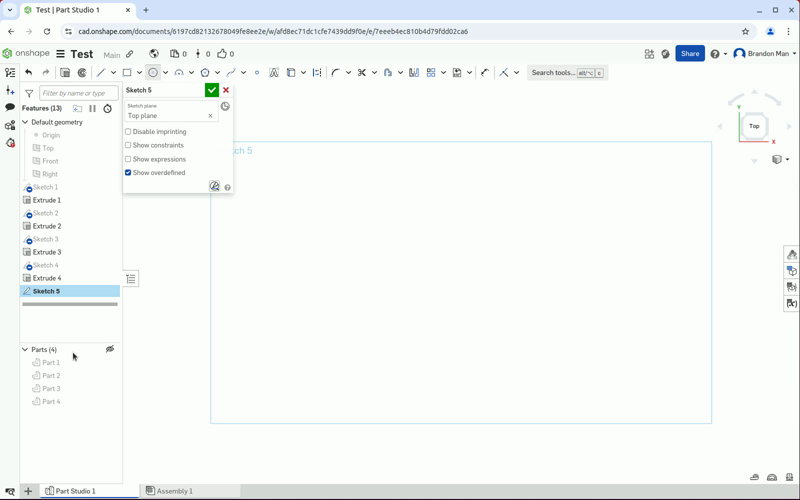
key_down(shift)
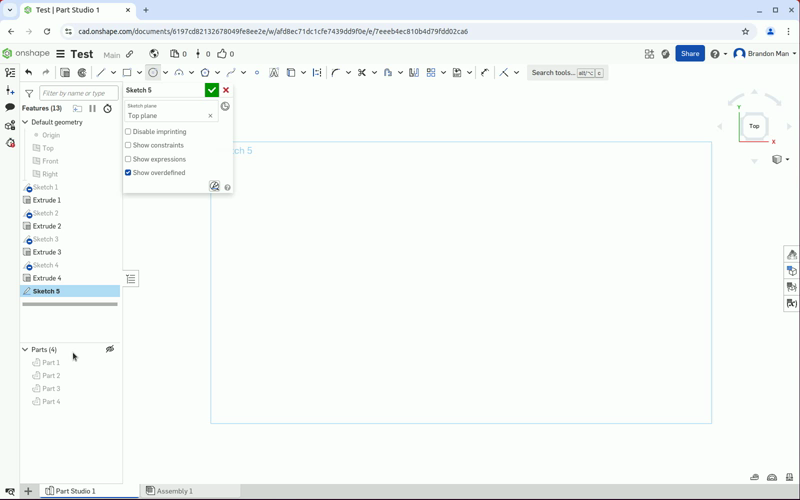
mouse_move(461, 282)
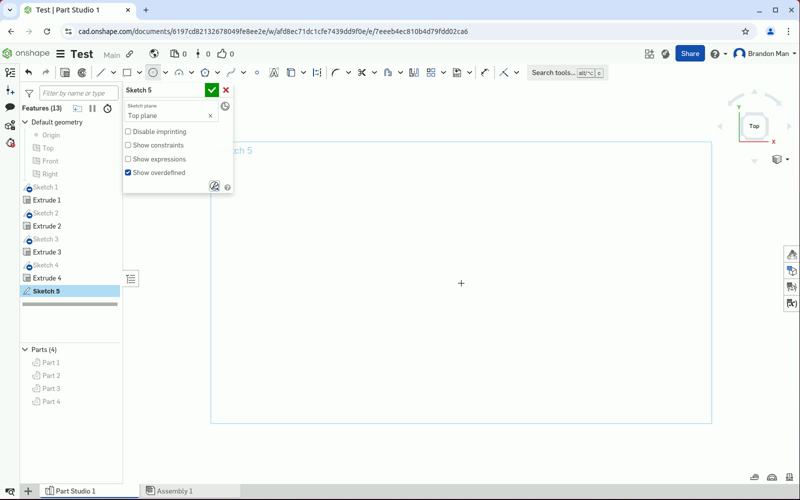
click(461, 282)
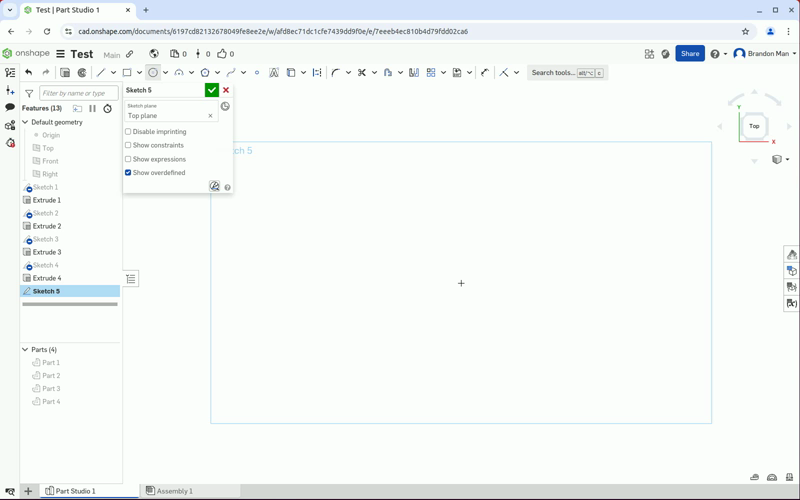
key_up(shift)
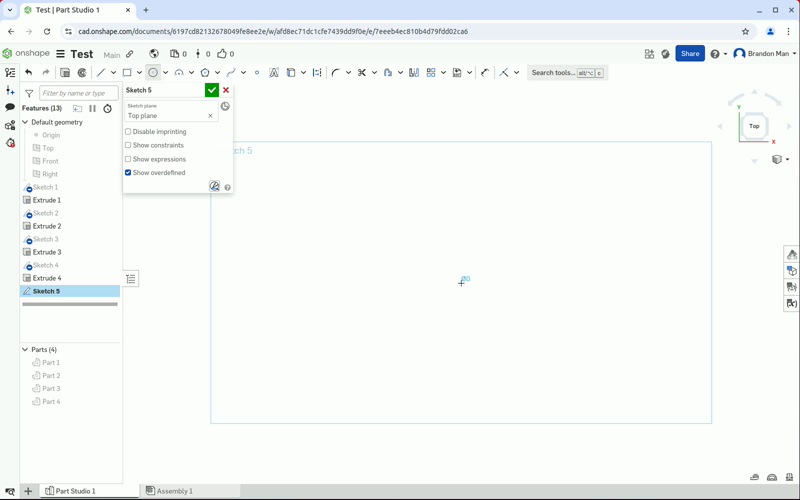
mouse_move(574, 282)
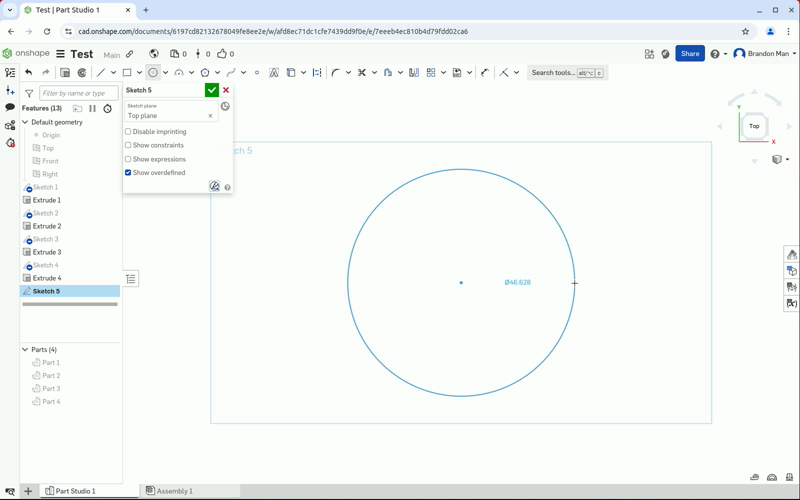
click(574, 282)
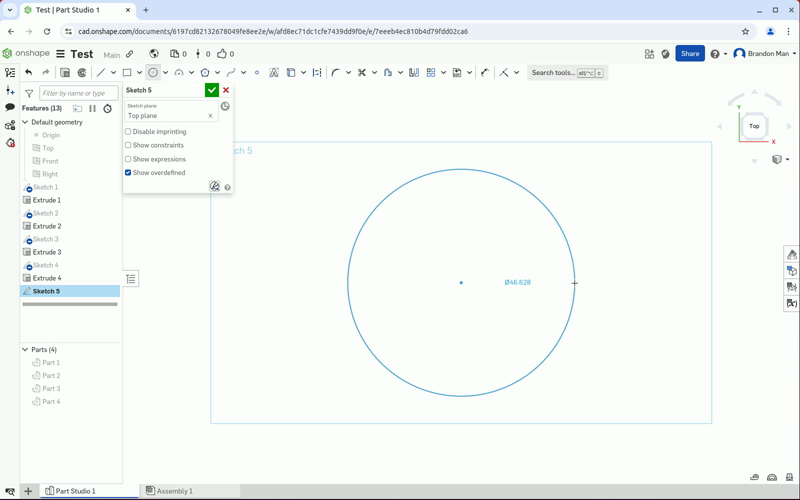
key(esc)
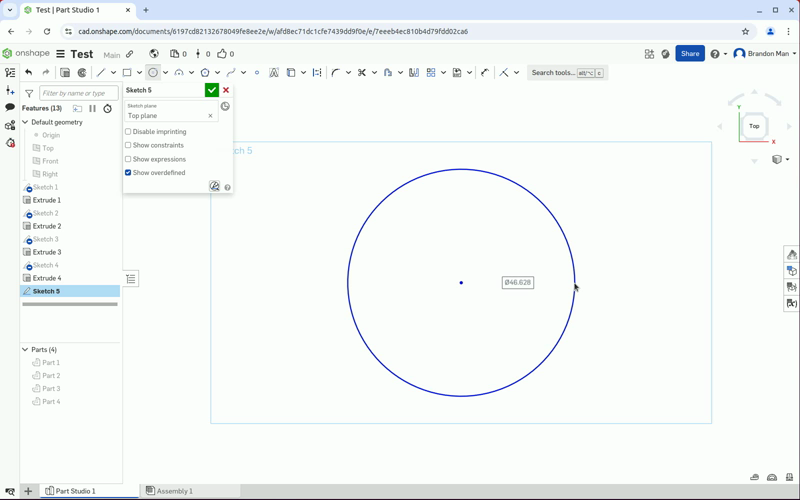
key(c)
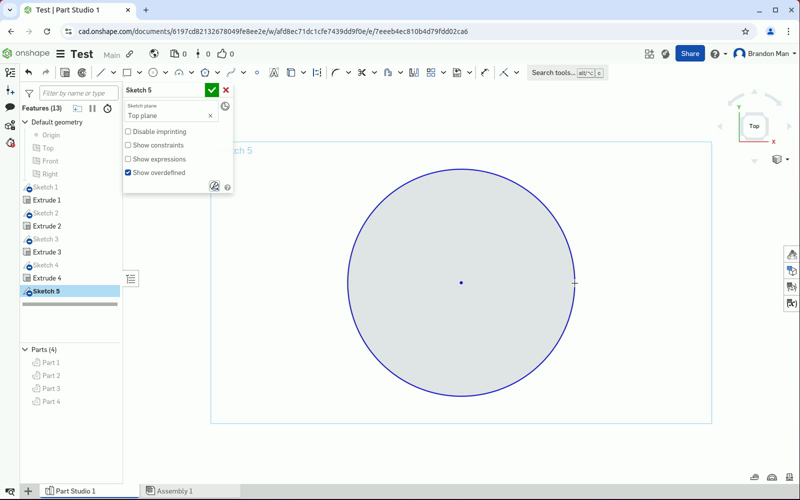
key_down(shift)
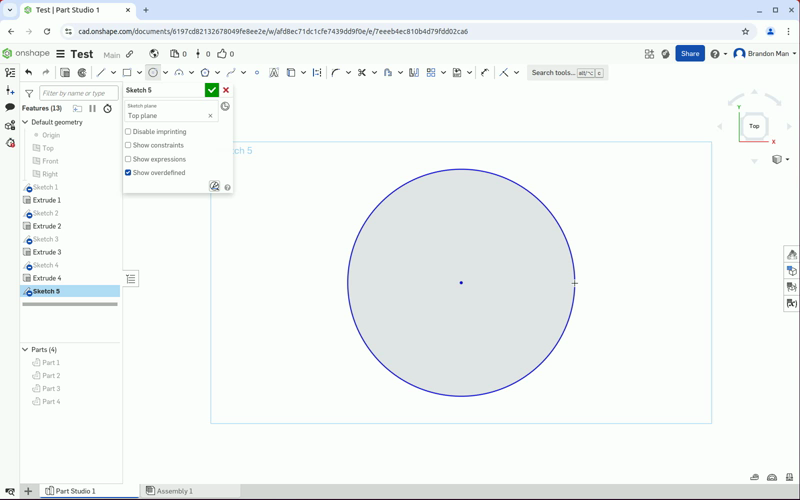
mouse_move(461, 282)
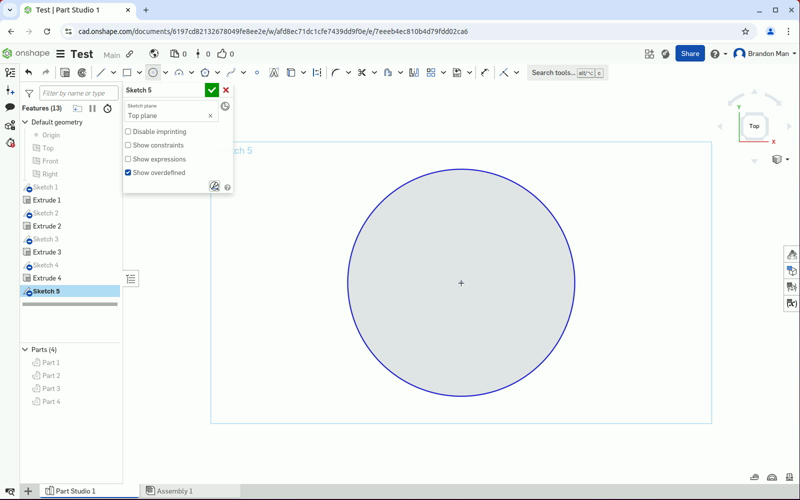
click(461, 282)
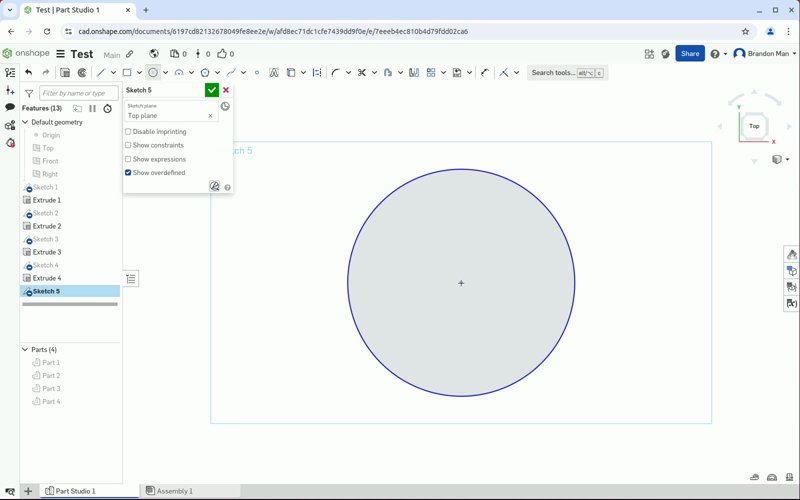
key_up(shift)
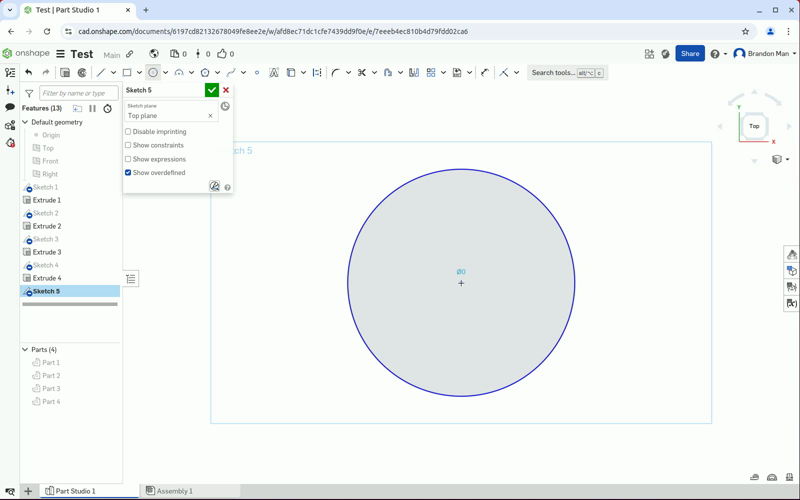
mouse_move(503, 282)
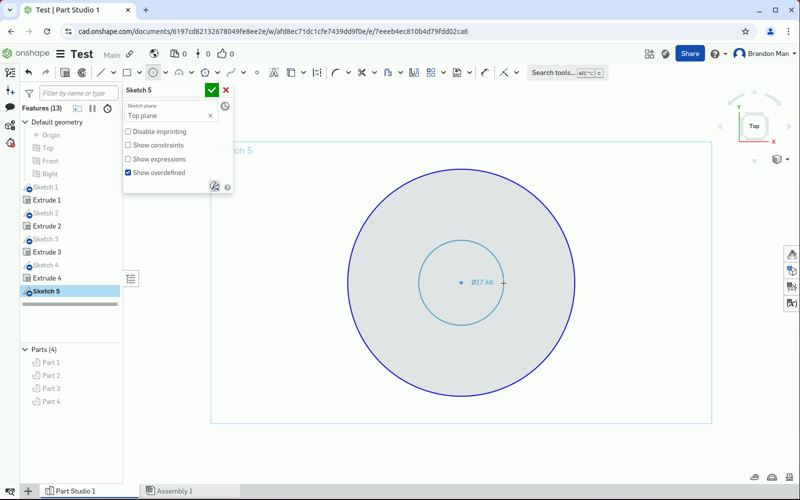
click(503, 282)
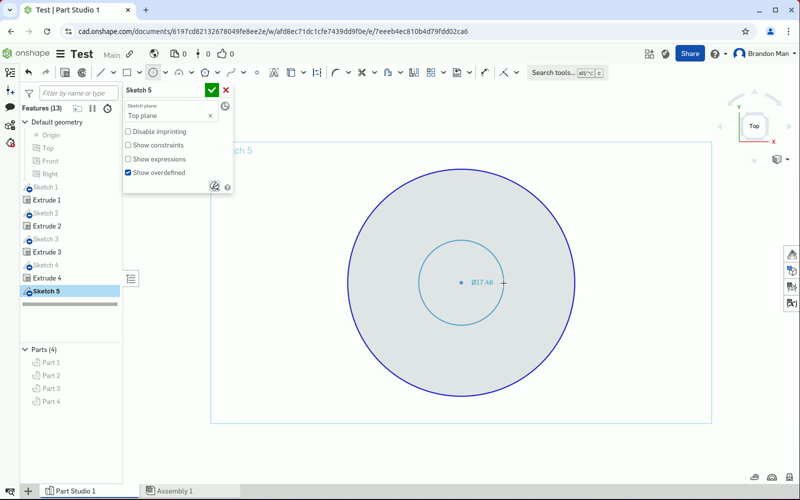
key(esc)
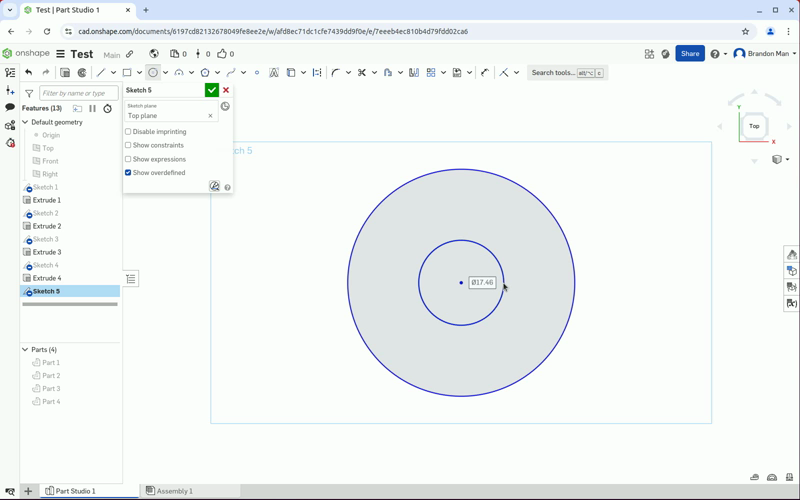
mouse_move(440, 360)
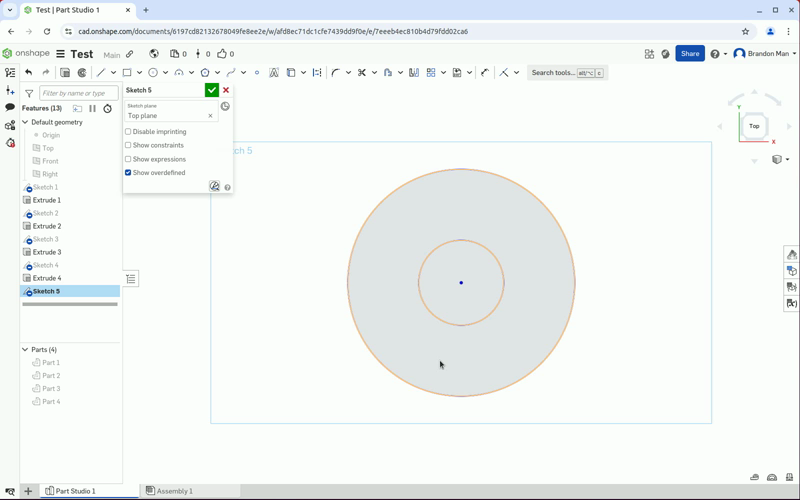
click(440, 360)
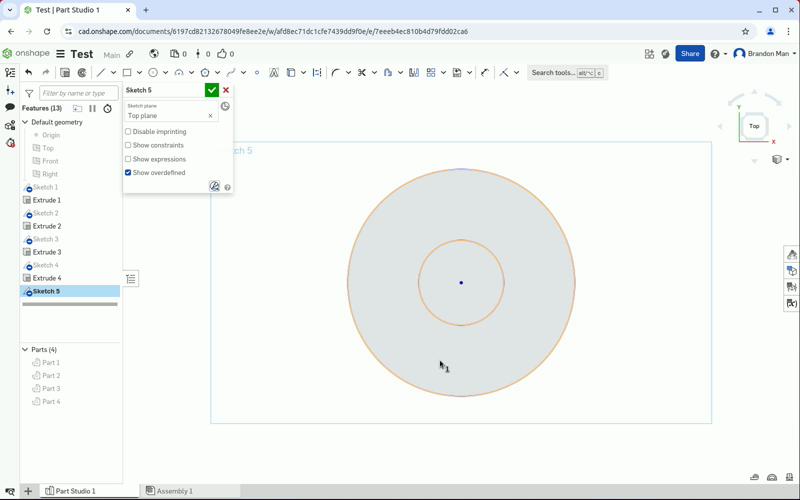
mouse_move(73, 352)
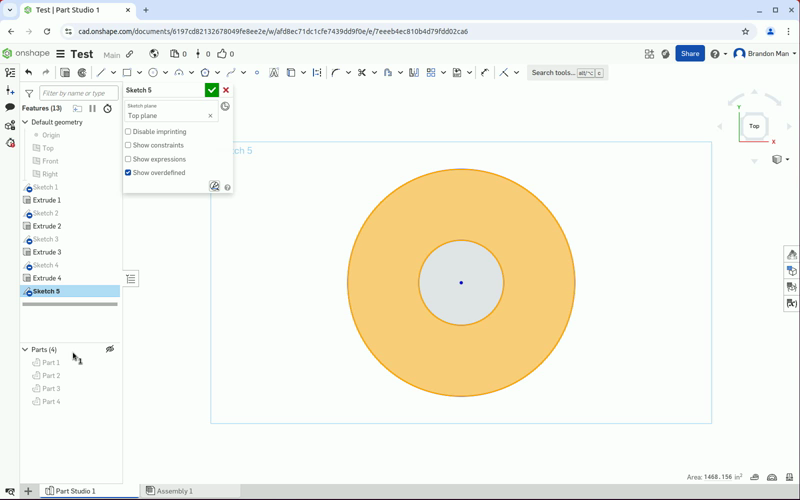
key(shift+y)
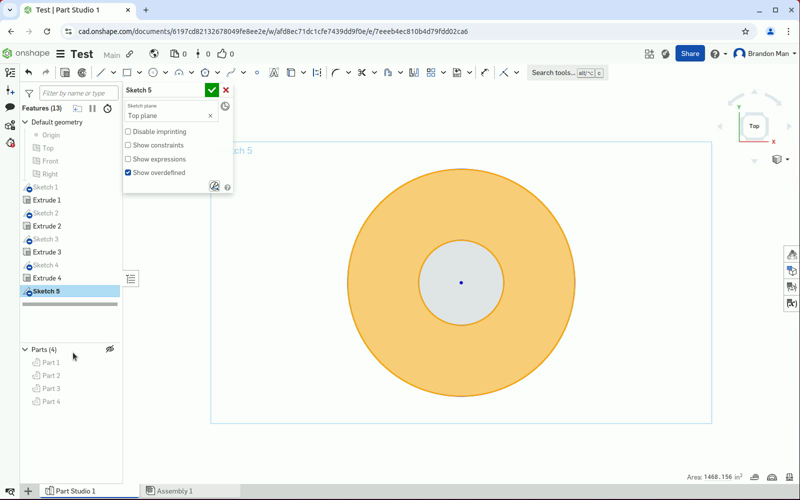
key(shift+e)
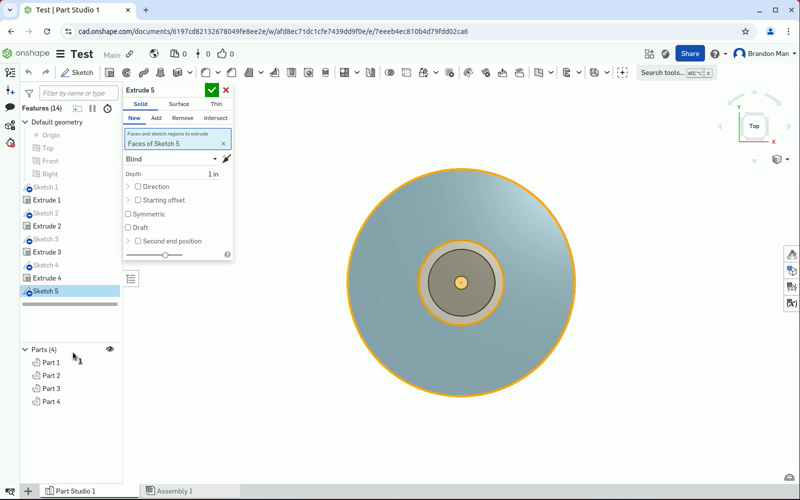
mouse_move(143, 106)
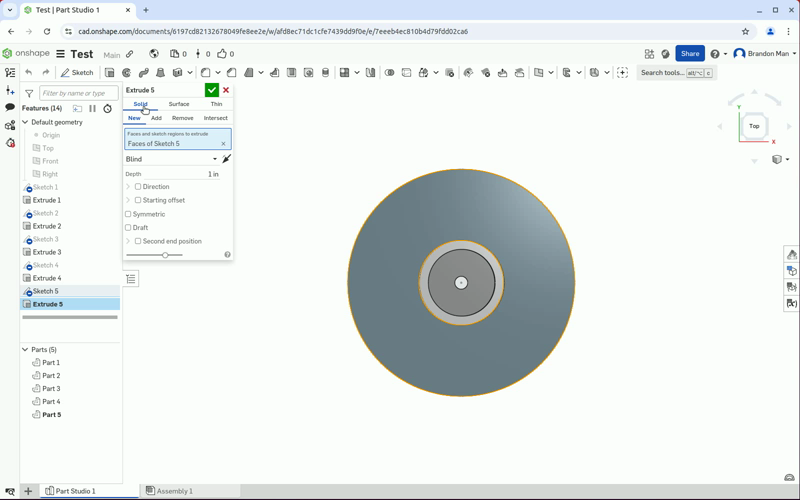
click(143, 106)
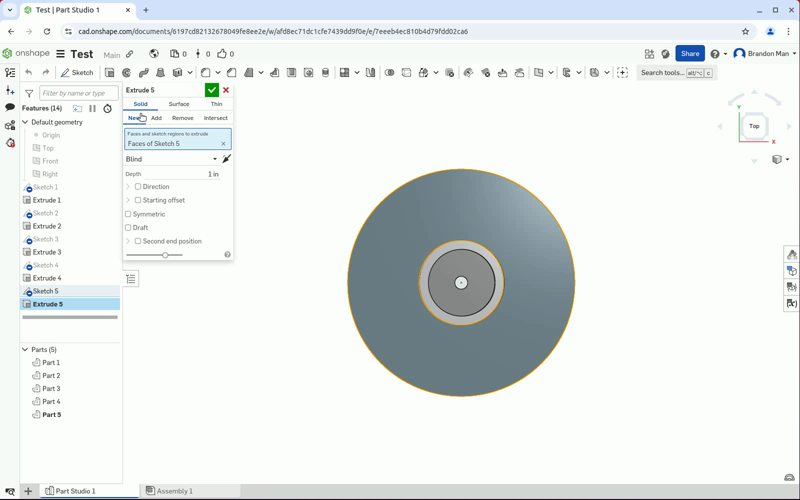
mouse_move(137, 120)
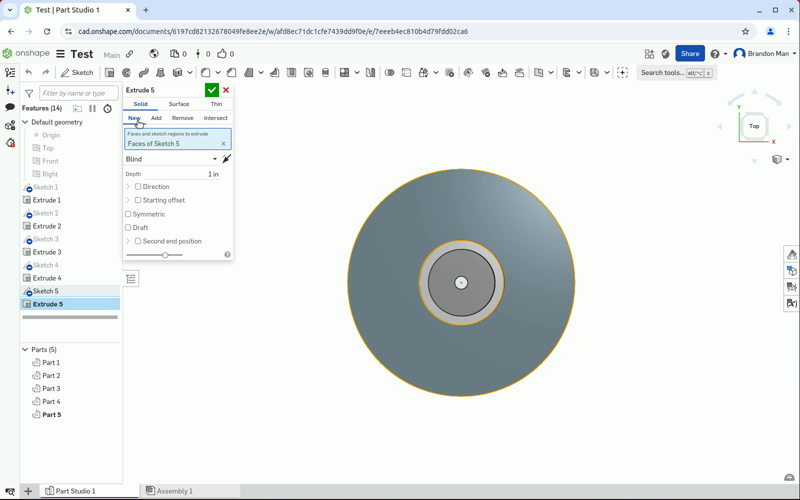
click(137, 120)
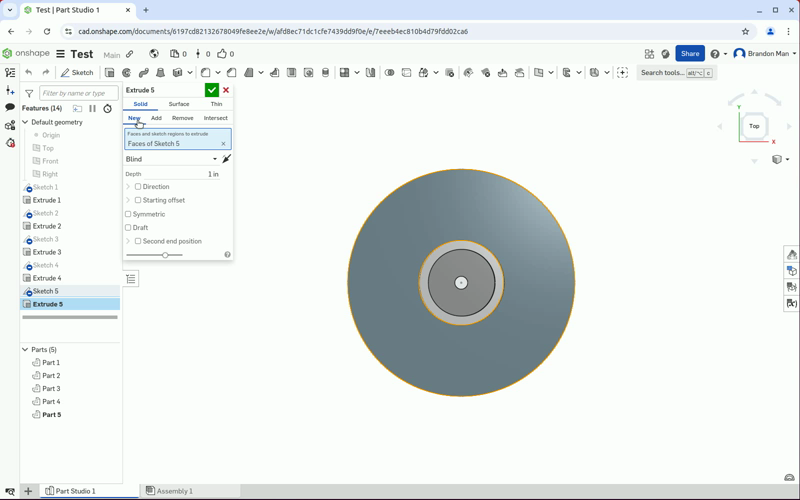
key(tab, 4)
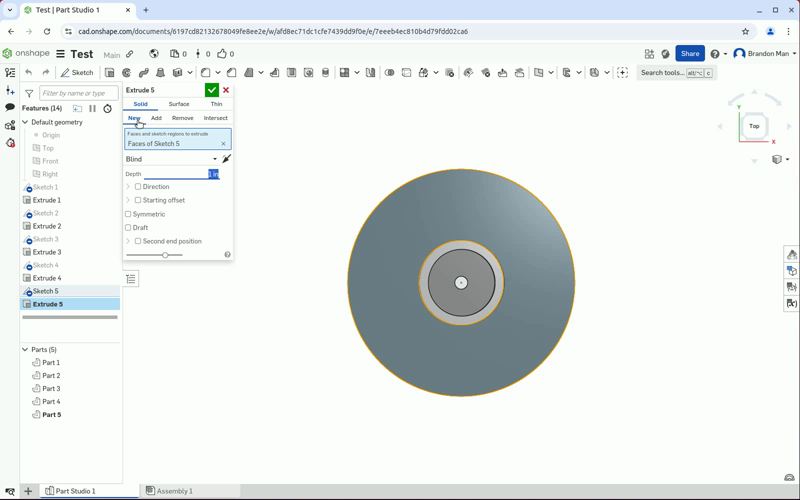
text(1.685)
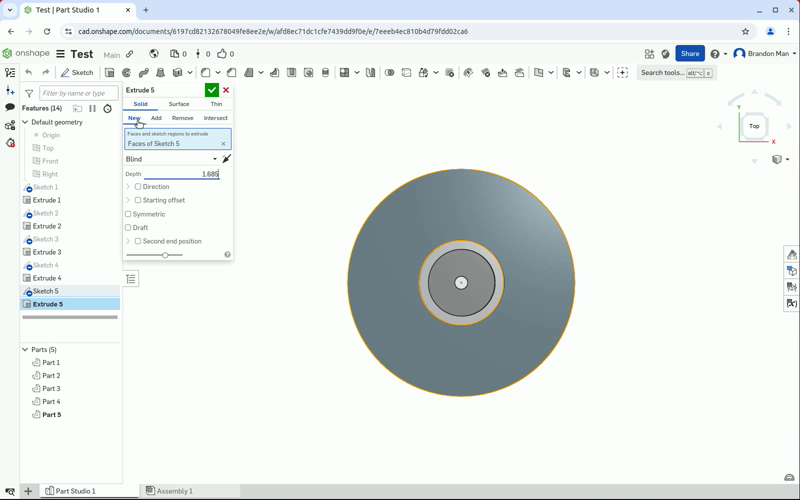
key(enter)
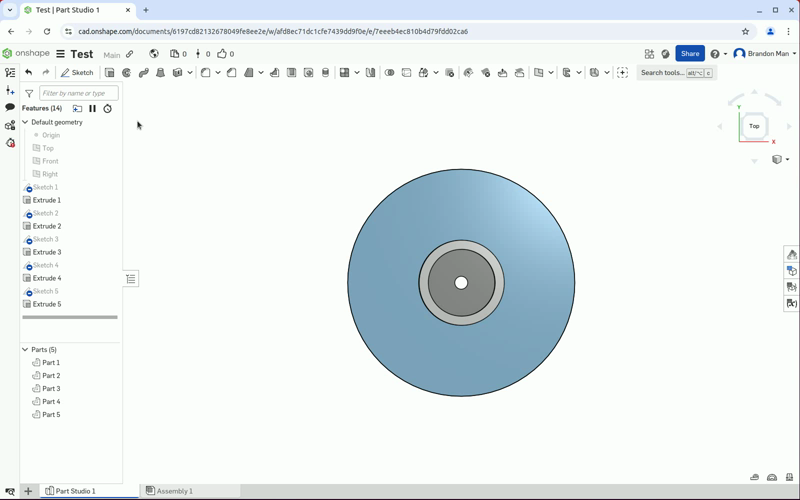
key(shift+h)
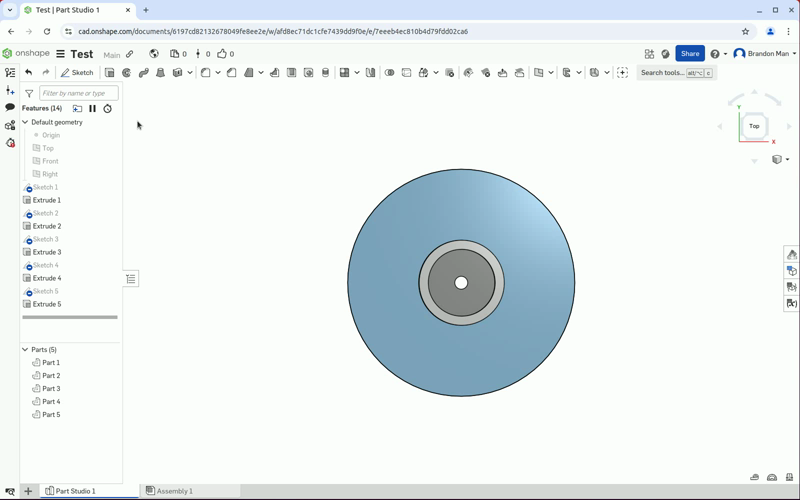
key(shift+h)
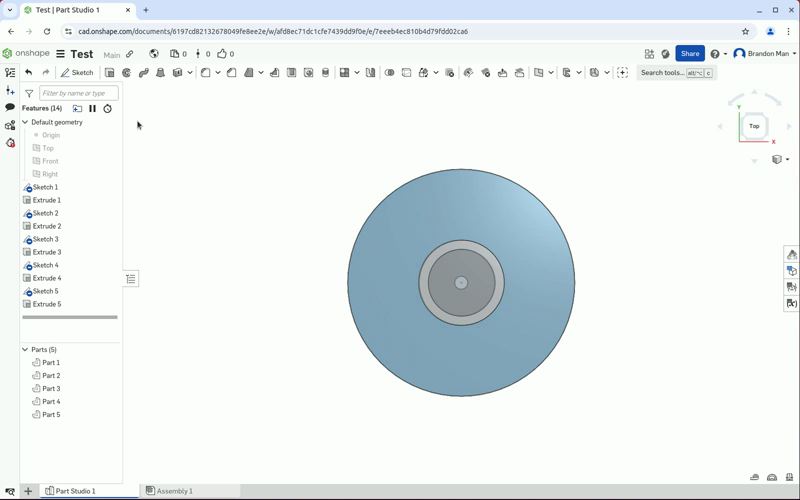
key(shift+7)
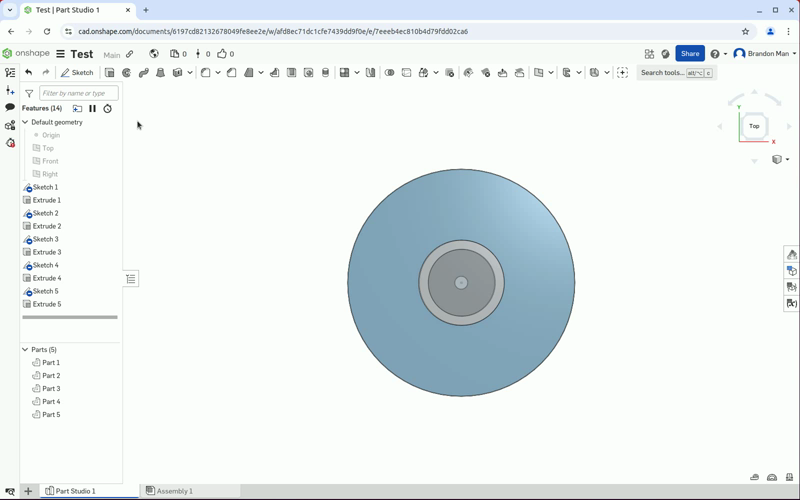
key(up, 3)
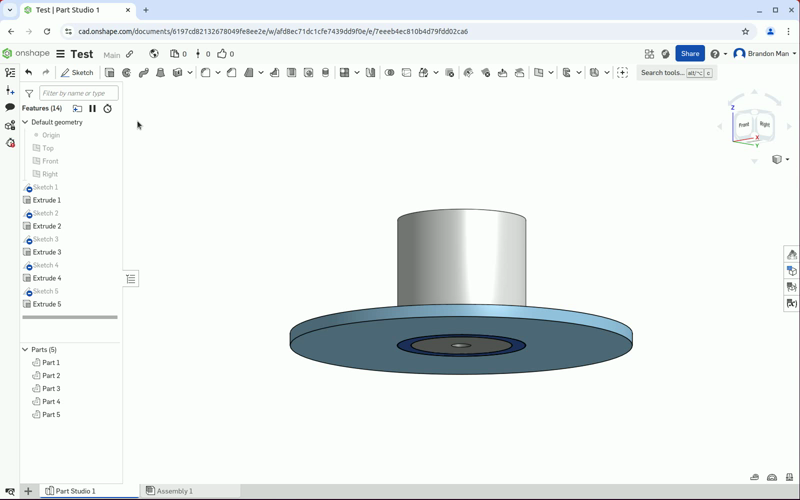
key(left, 3)
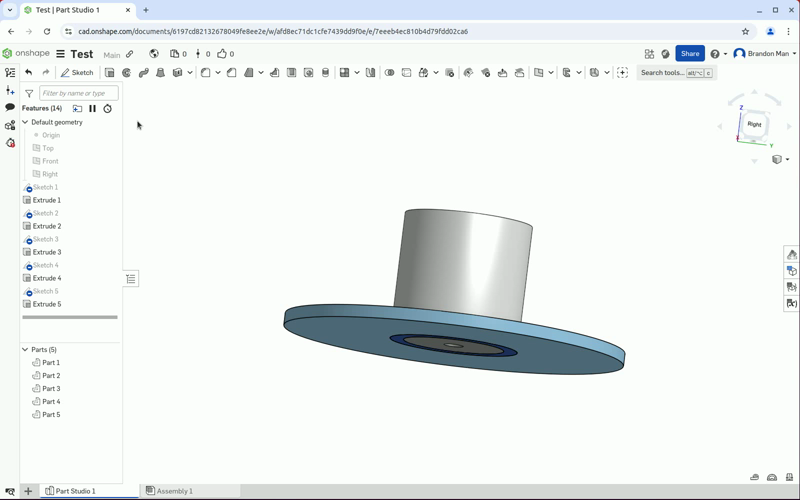
key(right, 3)
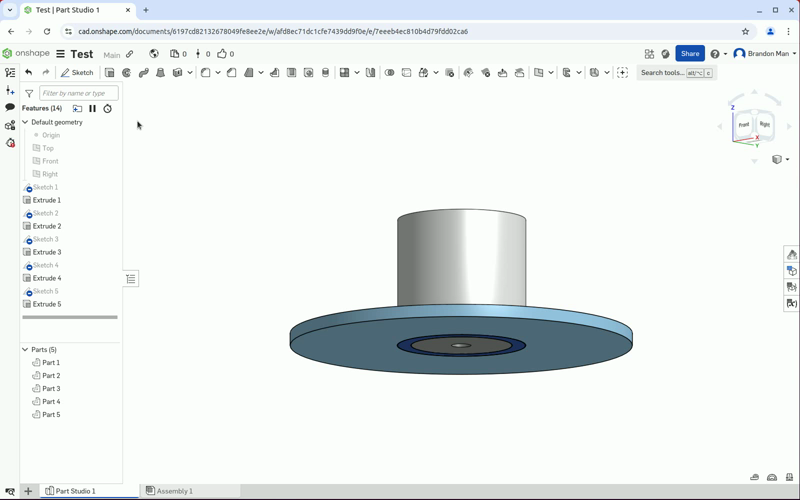
key(down, 3)
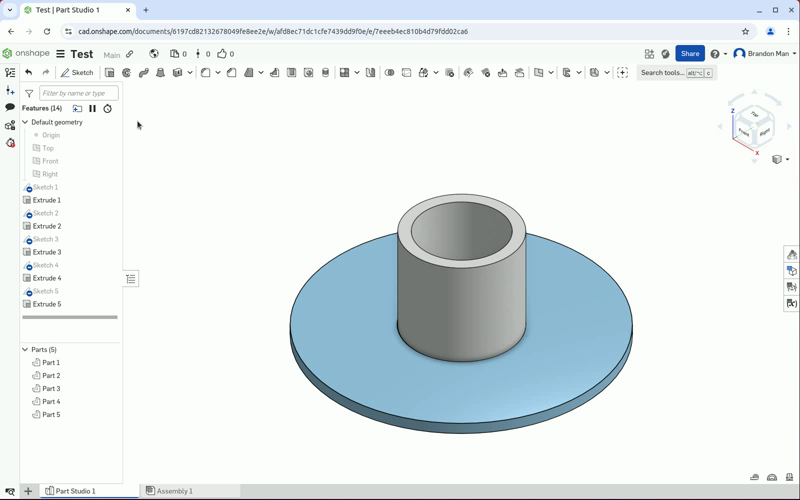
mouse_move(73, 189)
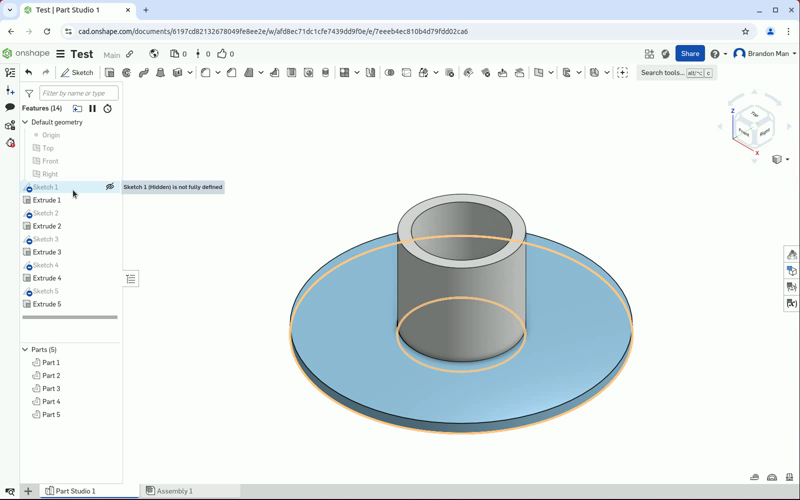
click(73, 189)